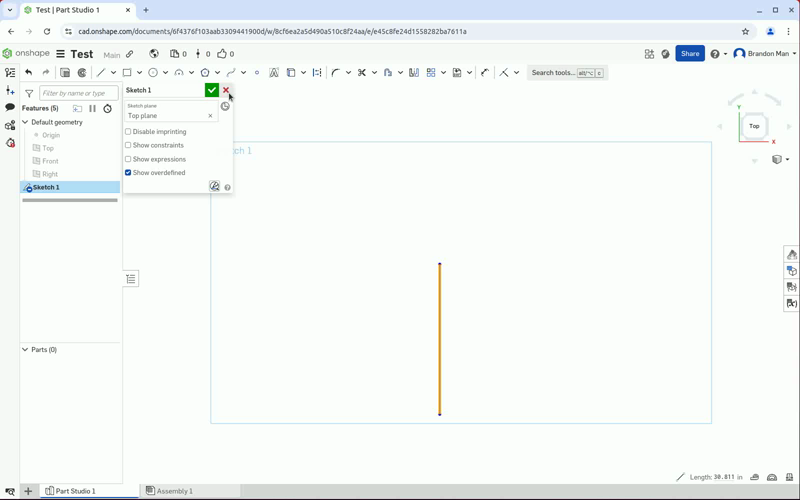
key(shift+h)
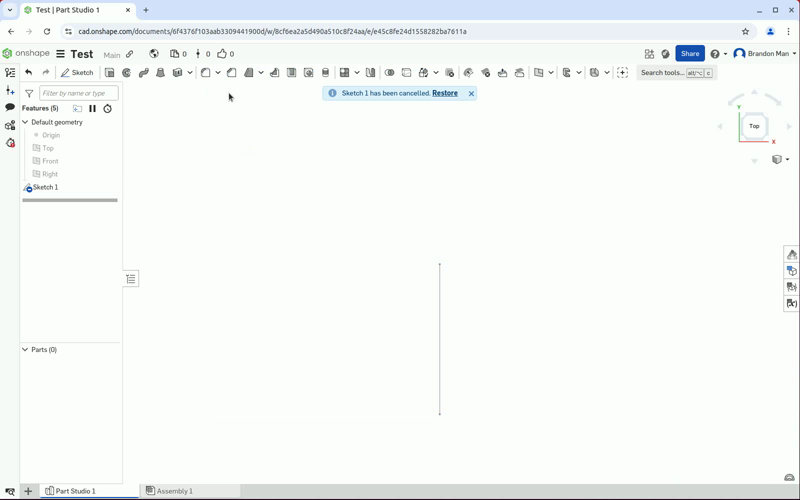
key(shift+s)
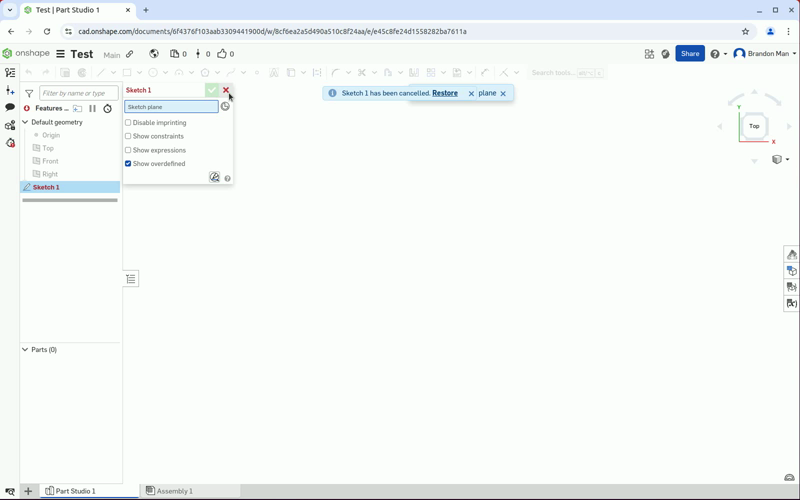
mouse_move(73, 150)
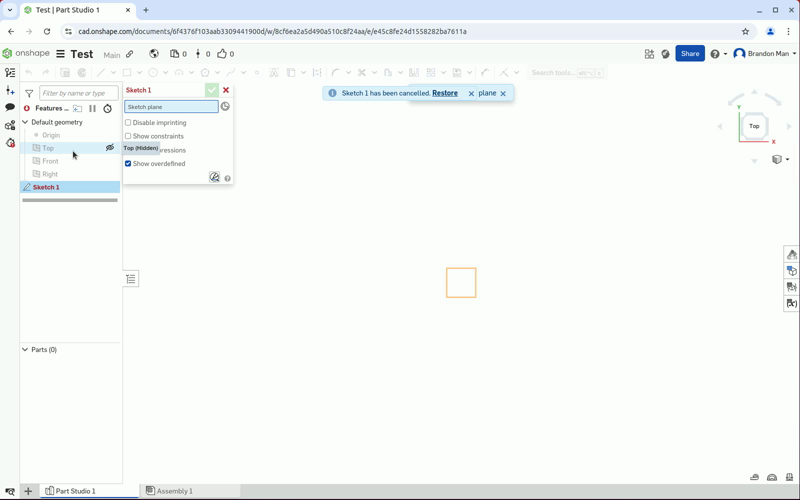
click(73, 150)
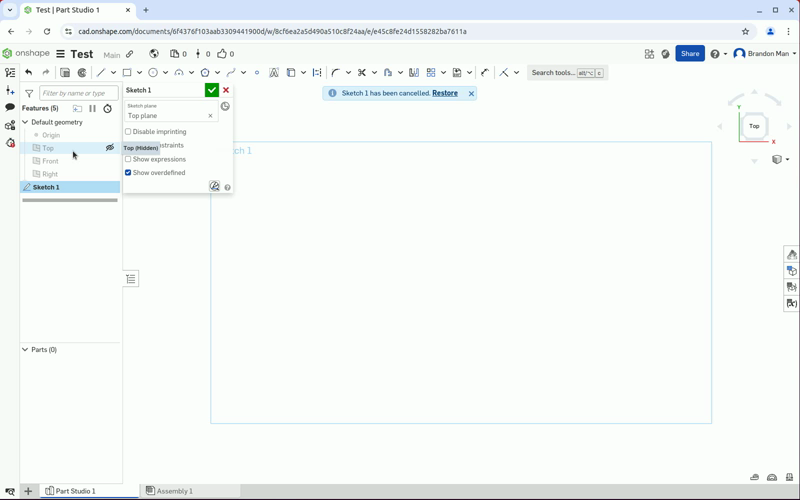
mouse_move(73, 352)
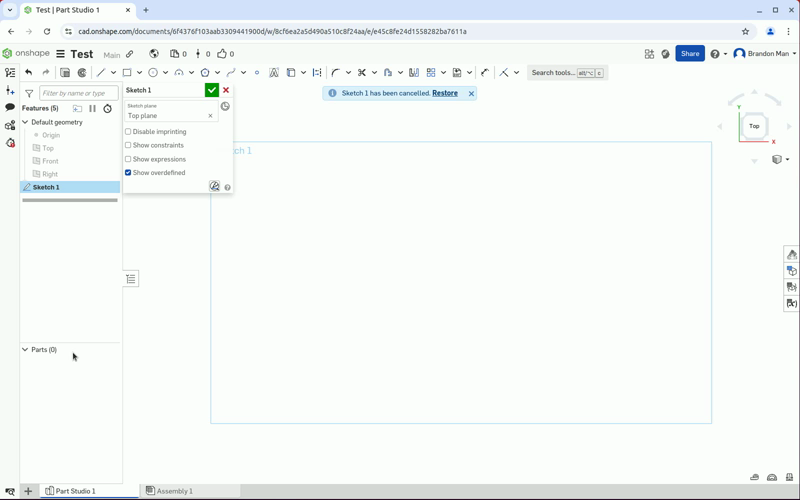
key(y)
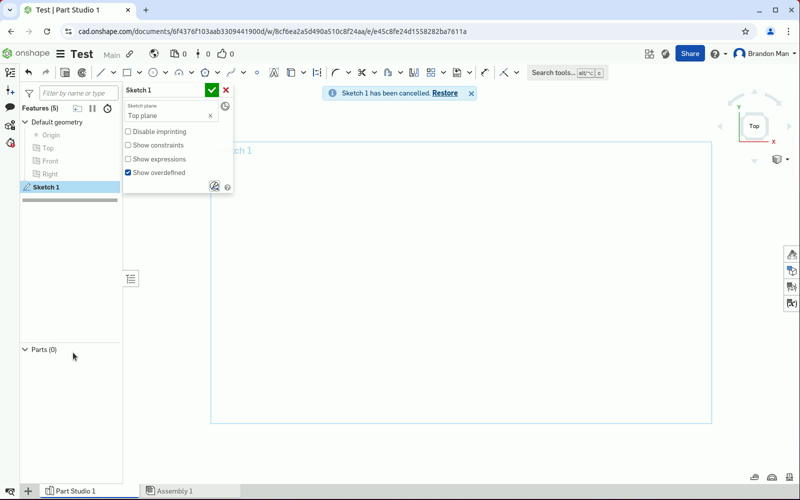
key(c)
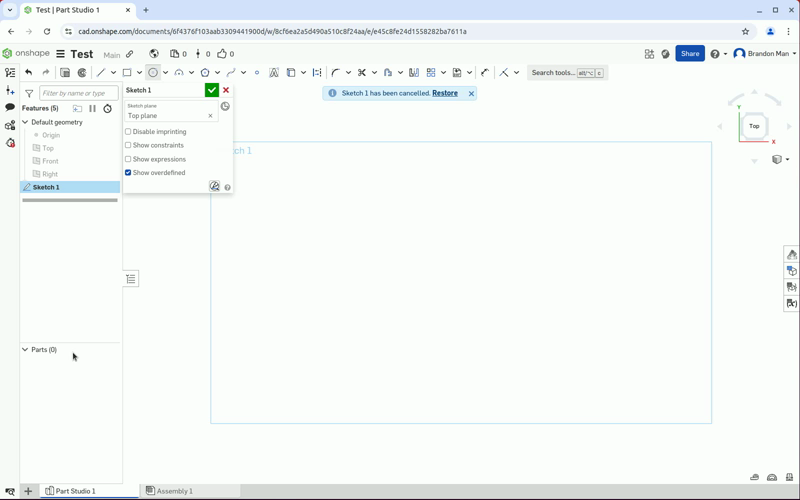
key_down(shift)
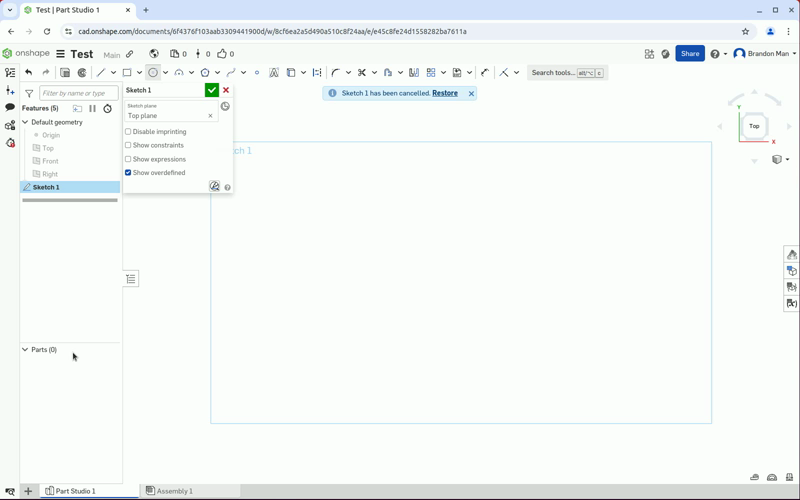
mouse_move(461, 282)
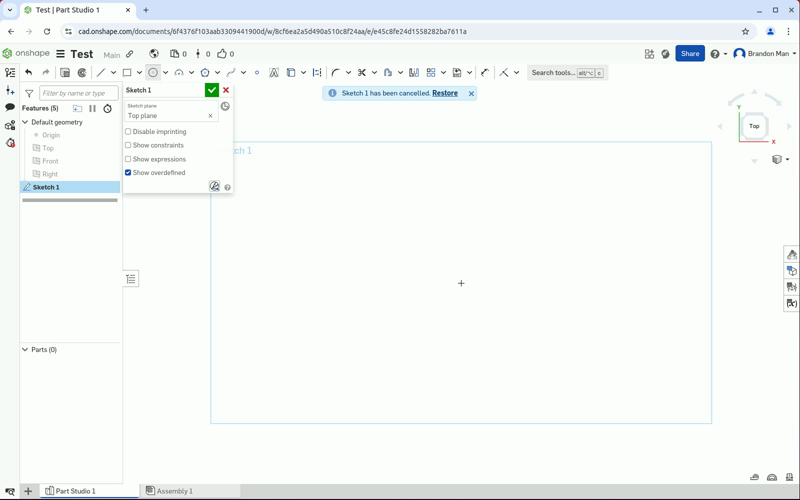
click(461, 282)
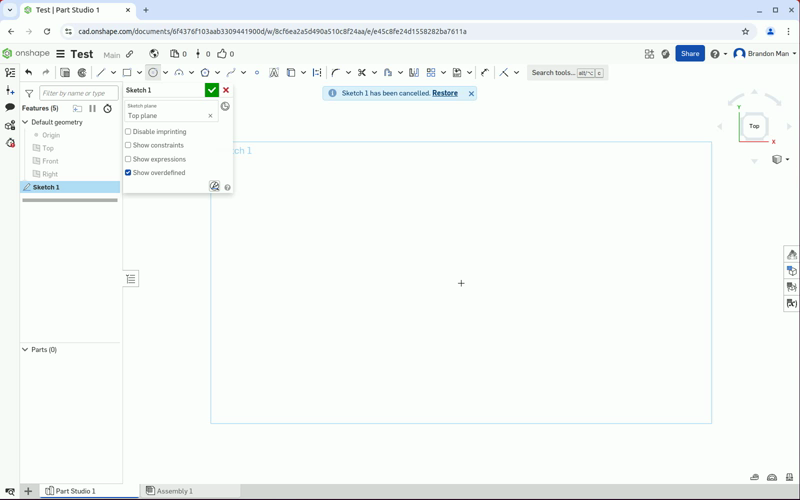
key_up(shift)
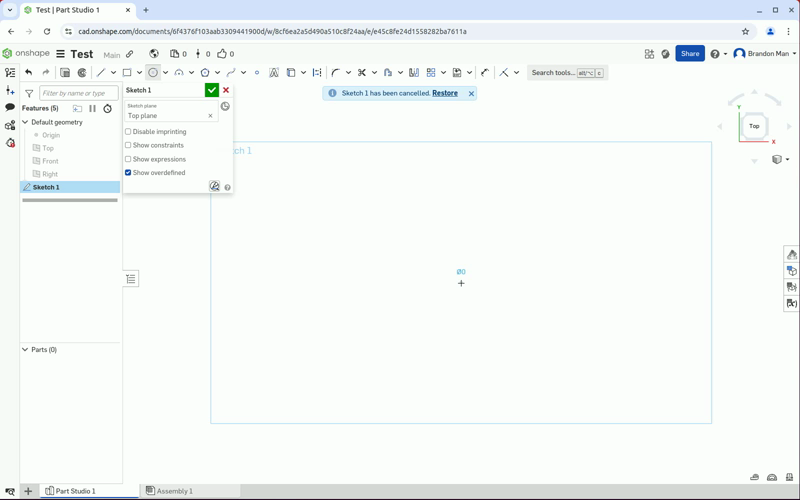
mouse_move(490, 282)
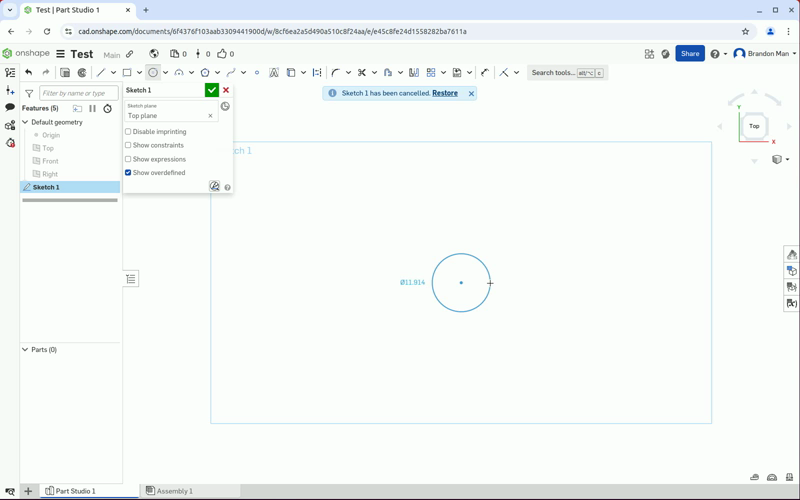
click(490, 282)
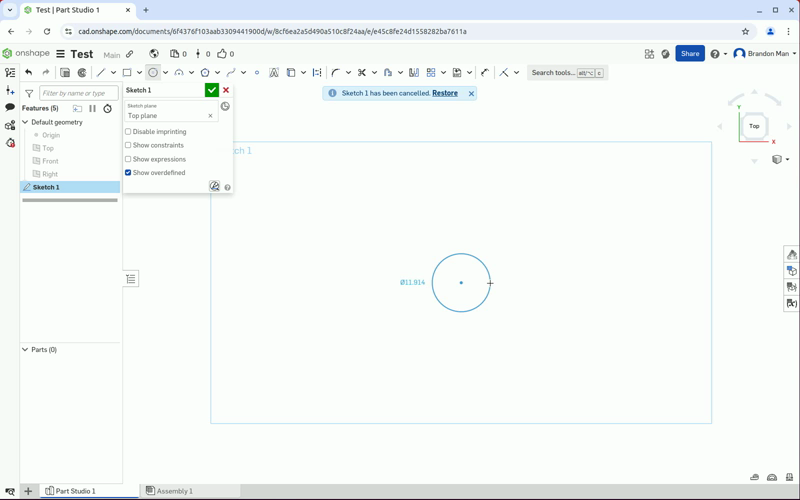
key(esc)
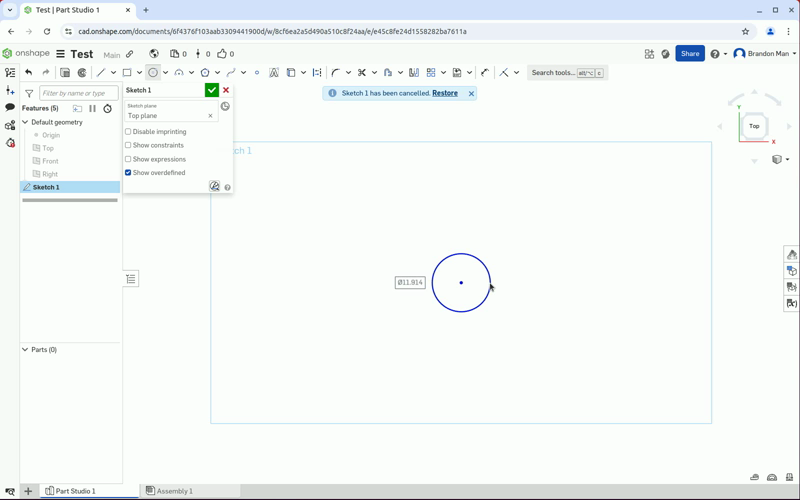
mouse_move(455, 274)
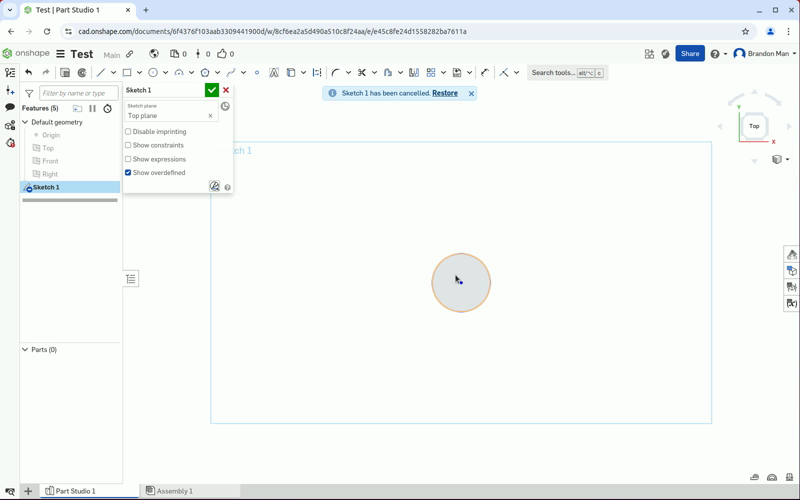
click(455, 274)
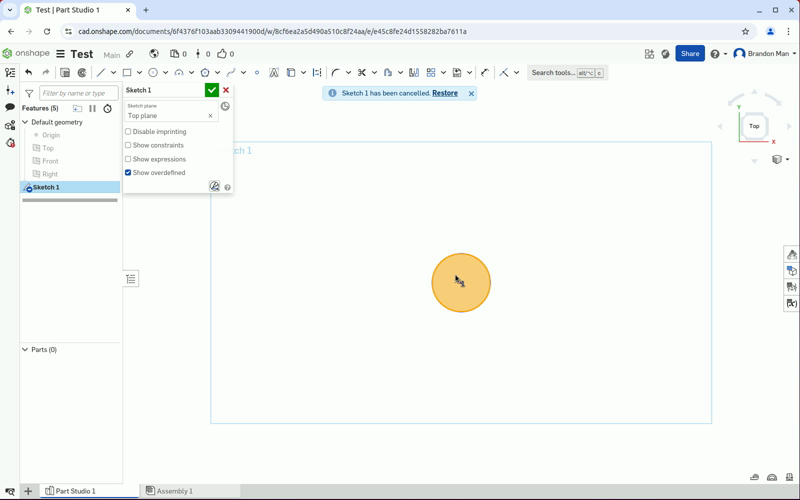
mouse_move(73, 352)
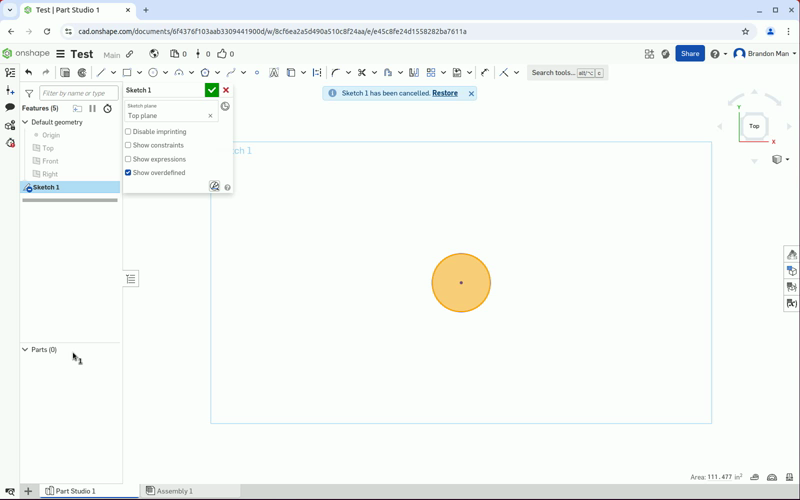
key(shift+y)
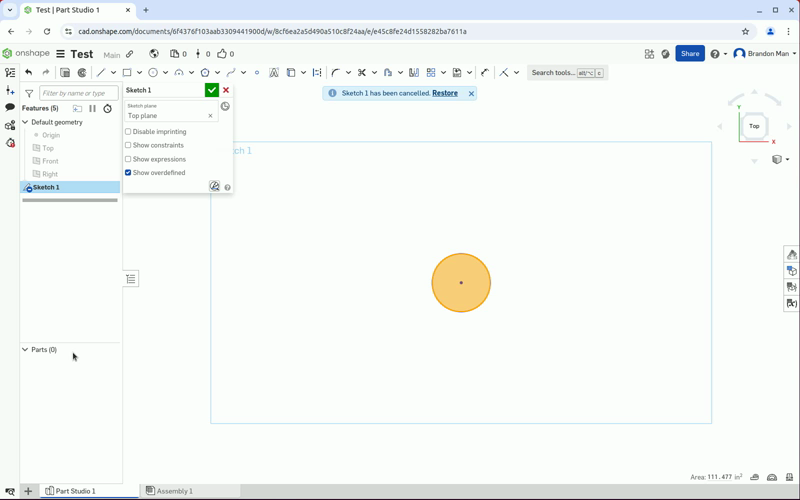
key(shift+e)
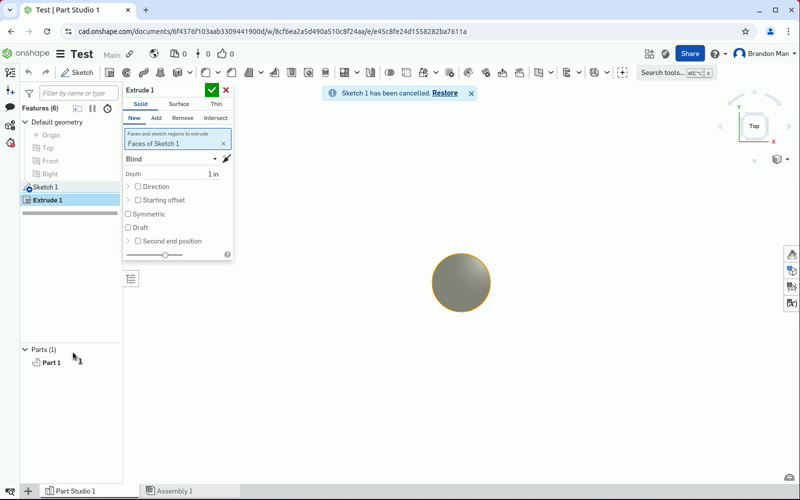
mouse_move(143, 106)
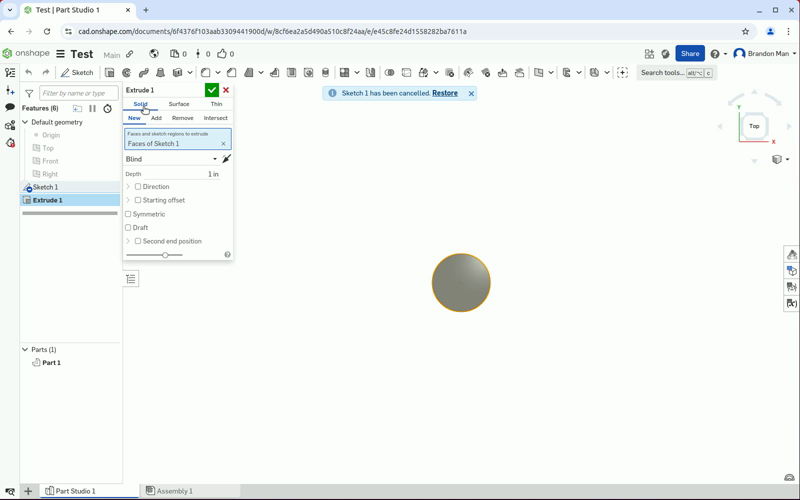
click(143, 106)
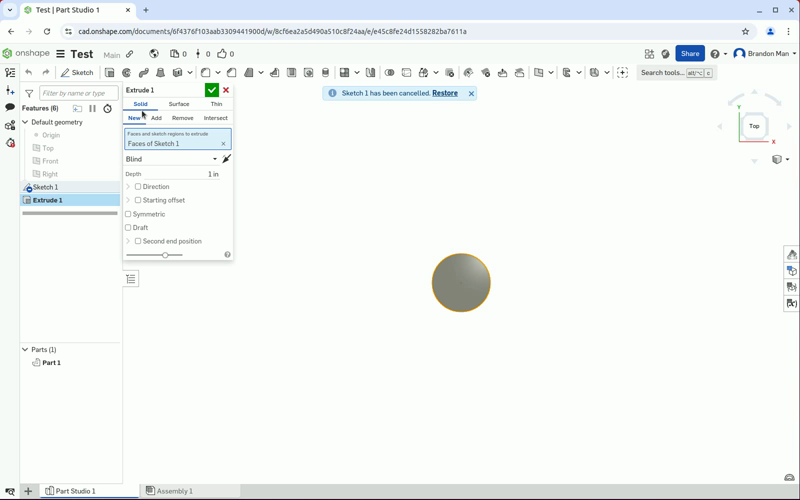
mouse_move(137, 120)
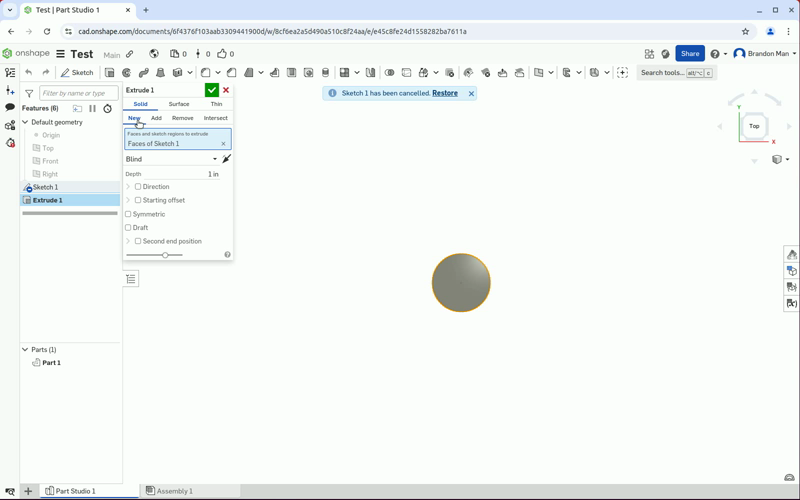
click(137, 120)
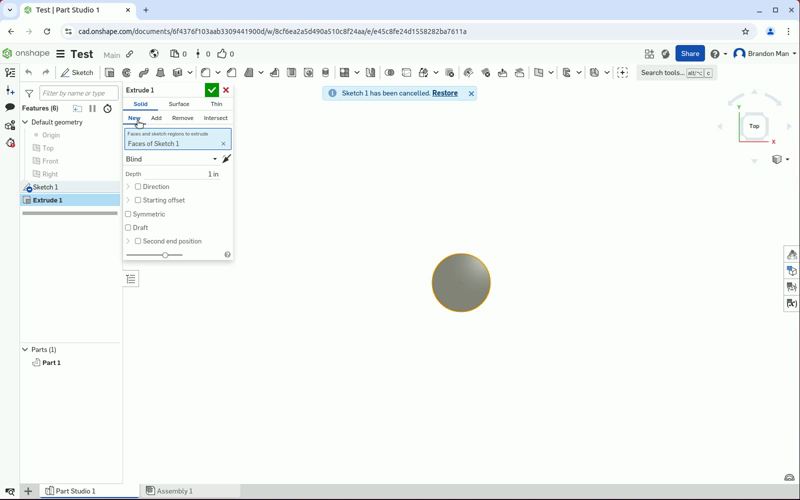
key(tab, 4)
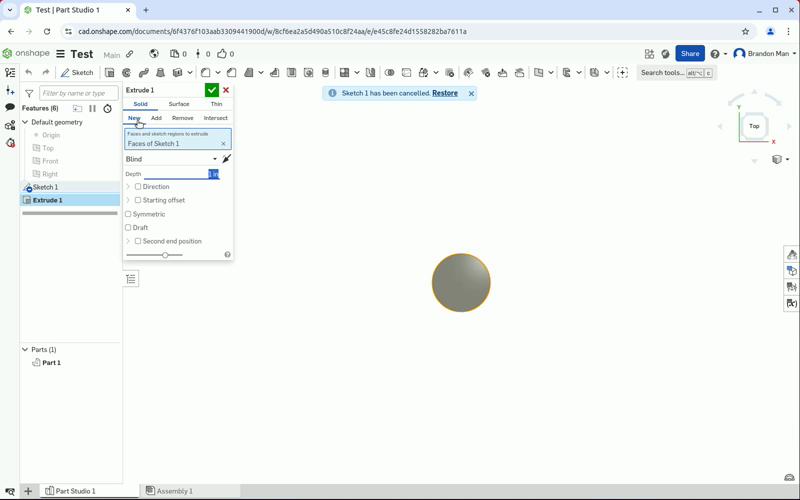
text(2.648)
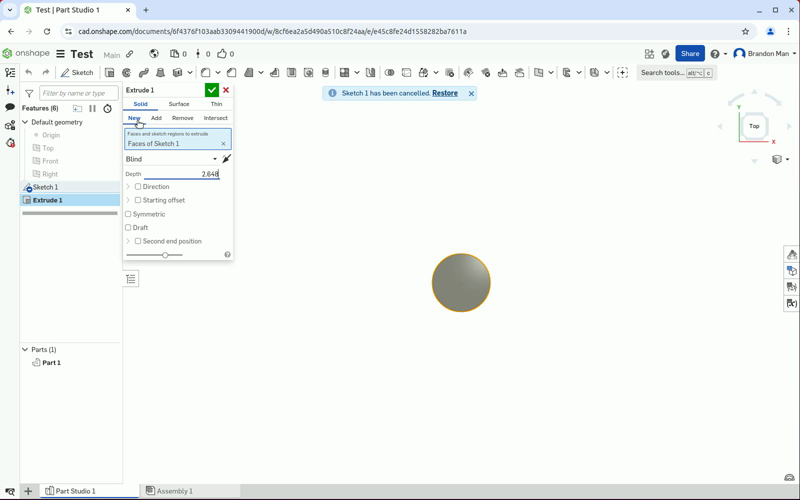
key(enter)
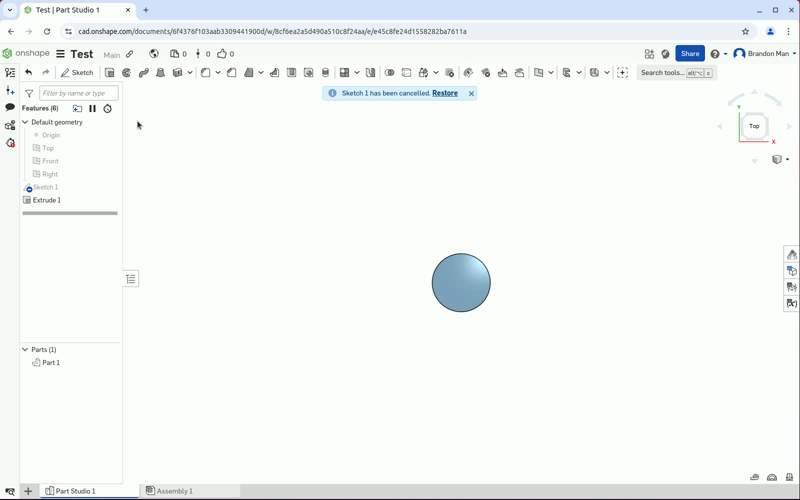
key(shift+h)
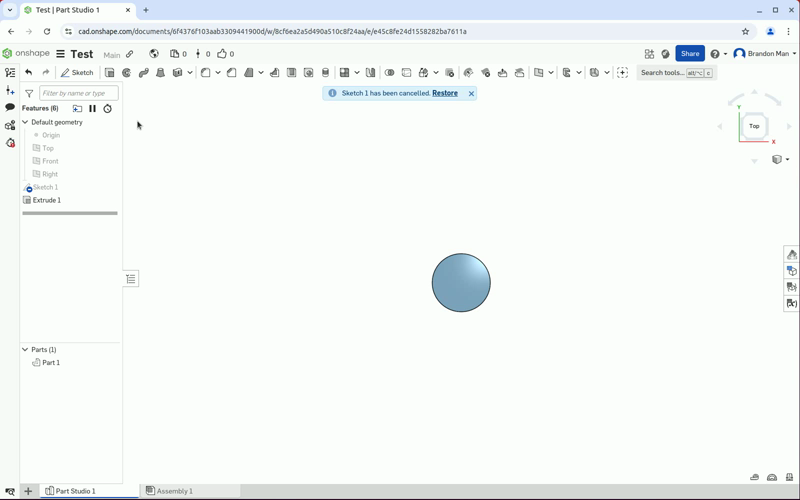
key(shift+h)
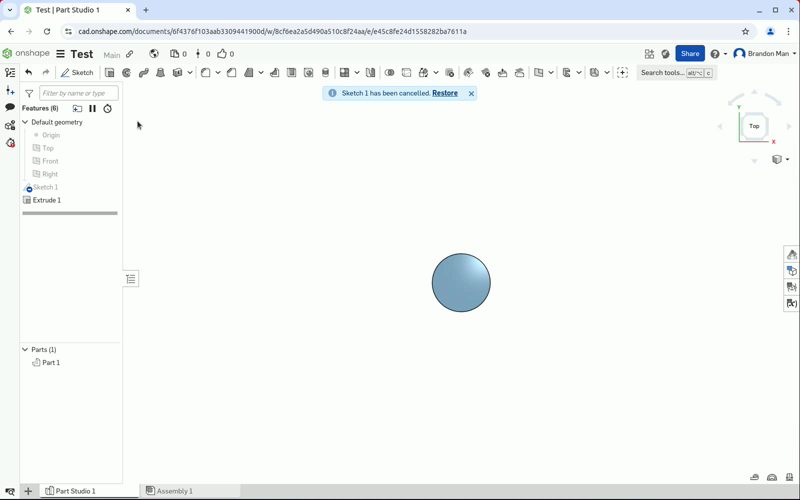
mouse_move(73, 189)
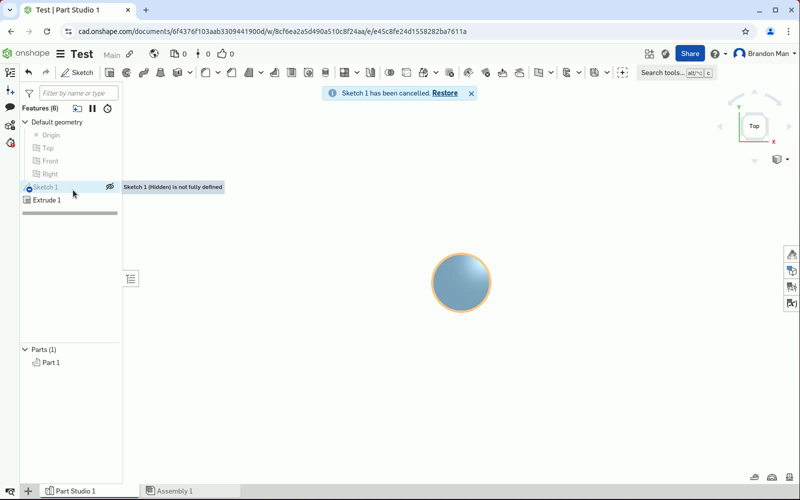
click(73, 189)
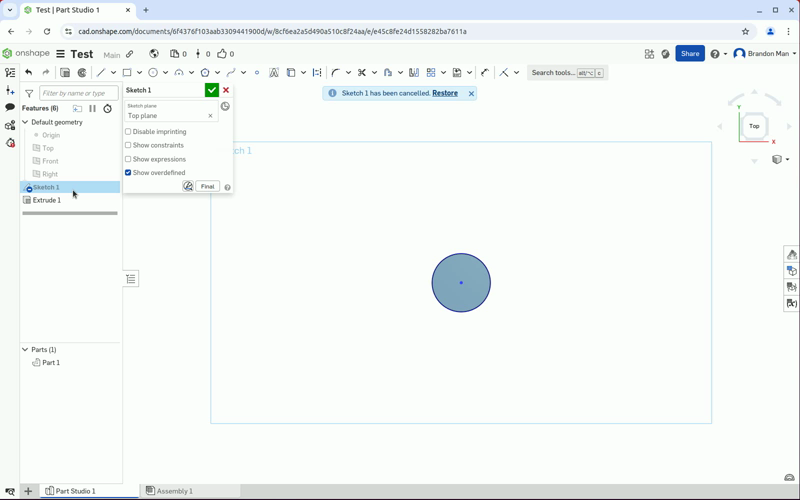
mouse_move(229, 92)
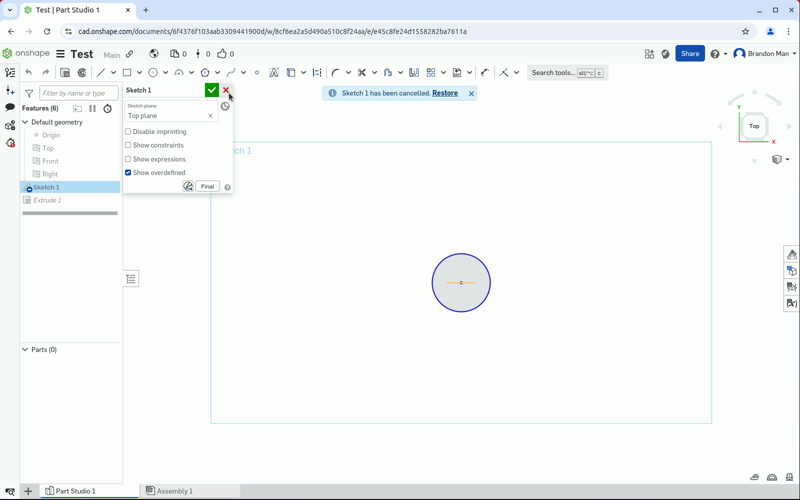
click(229, 92)
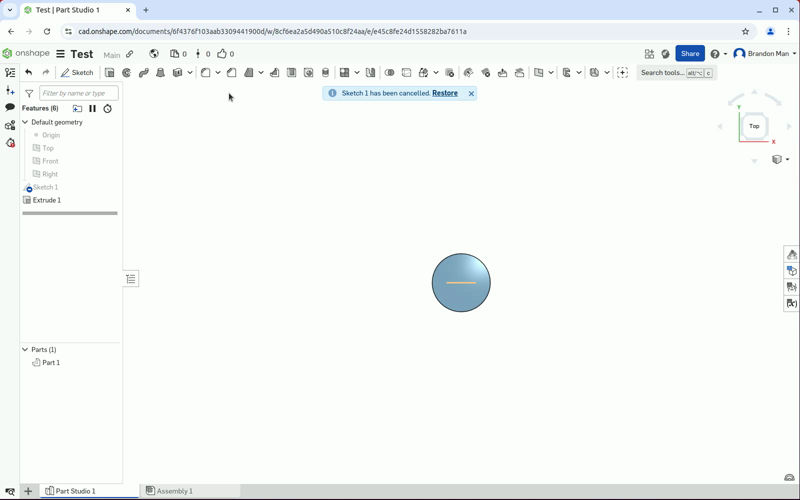
mouse_move(541, 75)
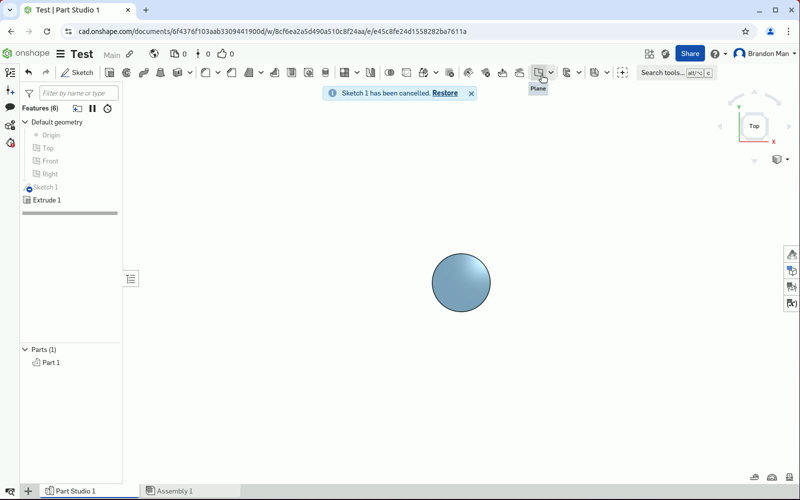
click(541, 75)
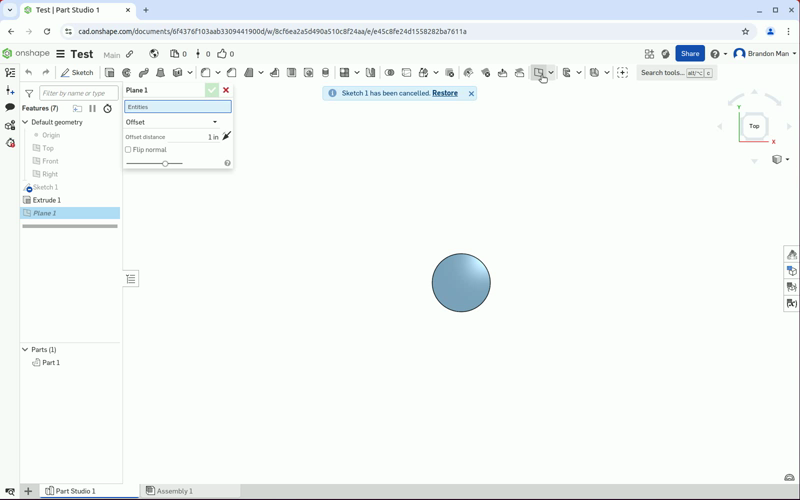
mouse_move(73, 150)
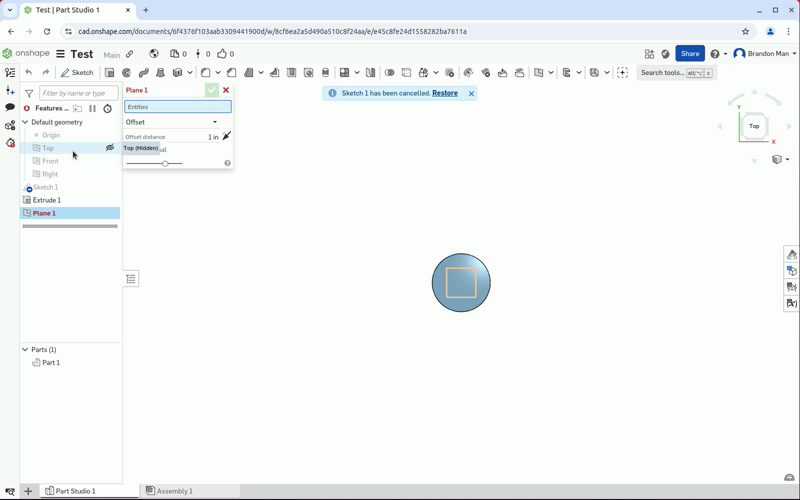
click(73, 150)
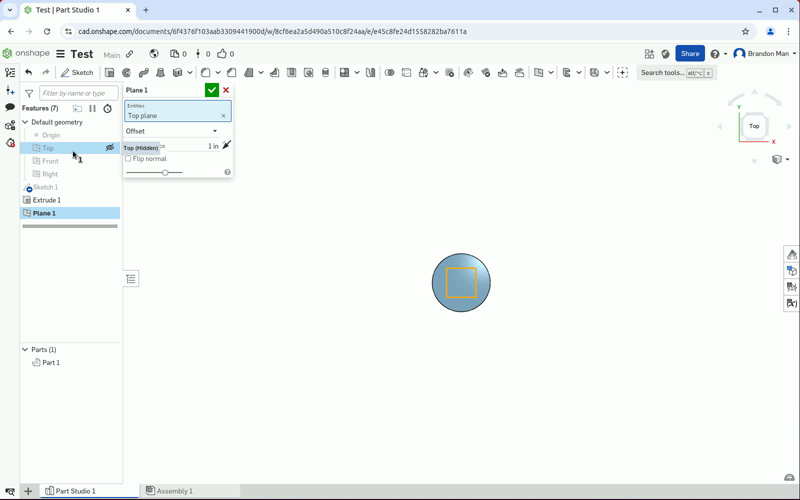
key(tab, 2)
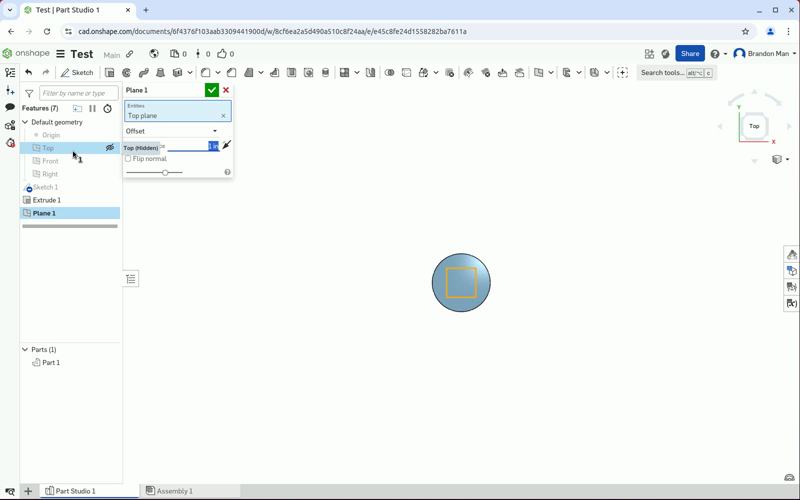
text(2.65)
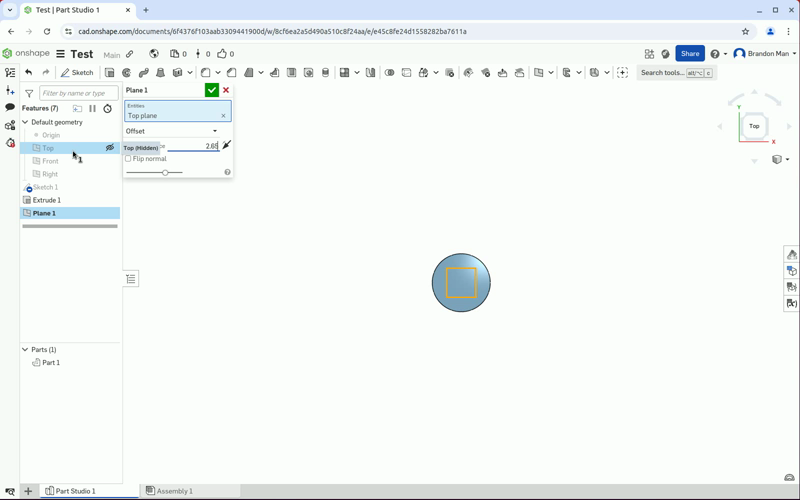
key(enter, 2)
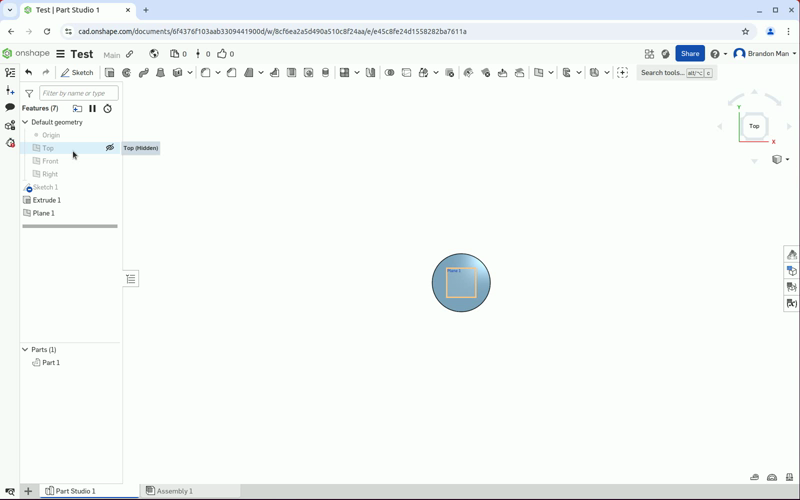
key(shift+s)
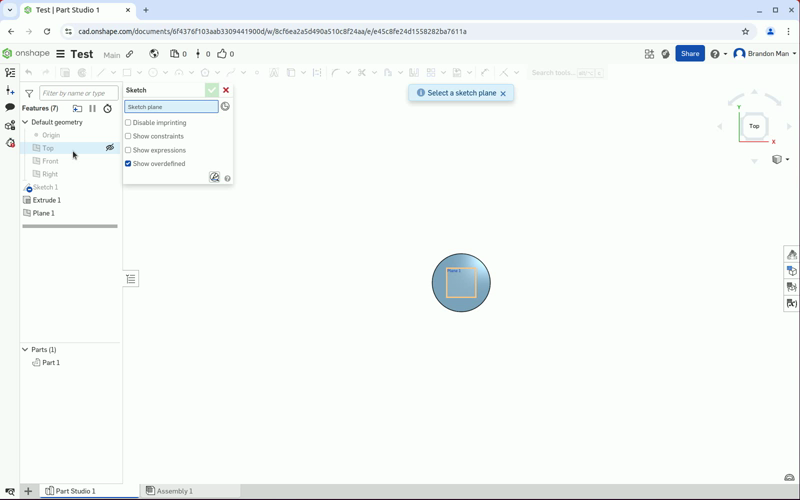
mouse_move(73, 215)
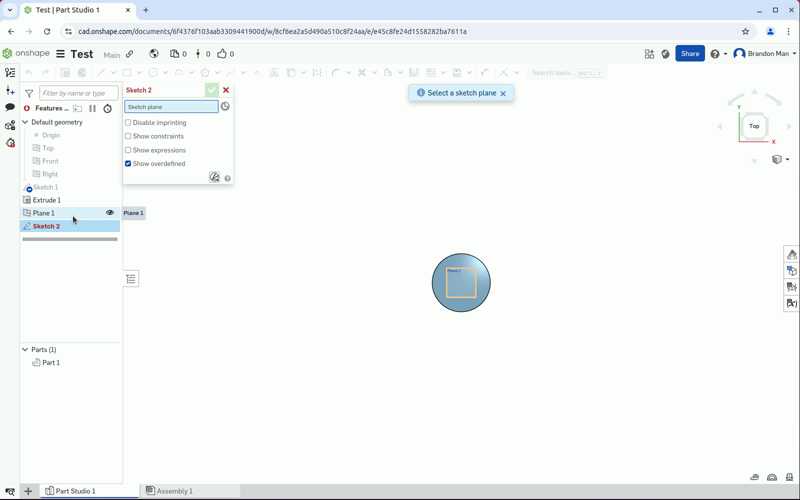
click(73, 215)
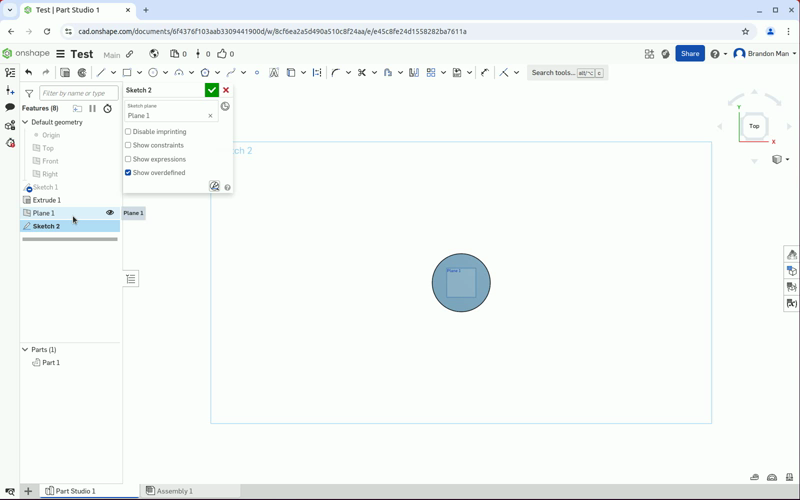
mouse_move(73, 352)
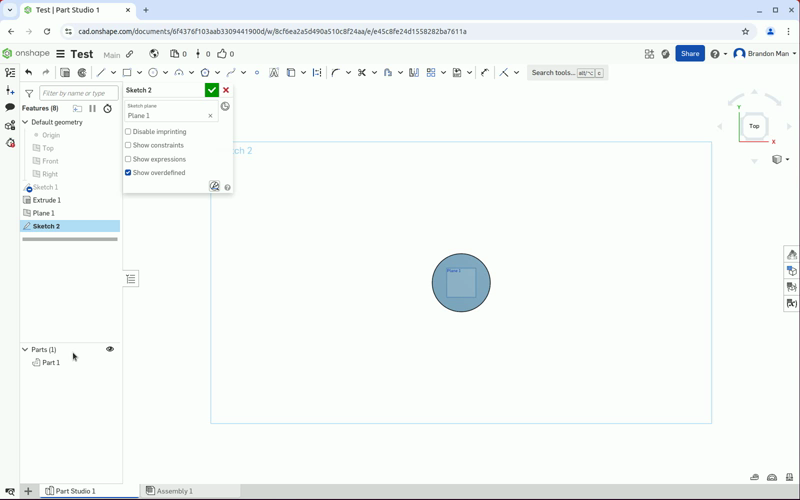
key(y)
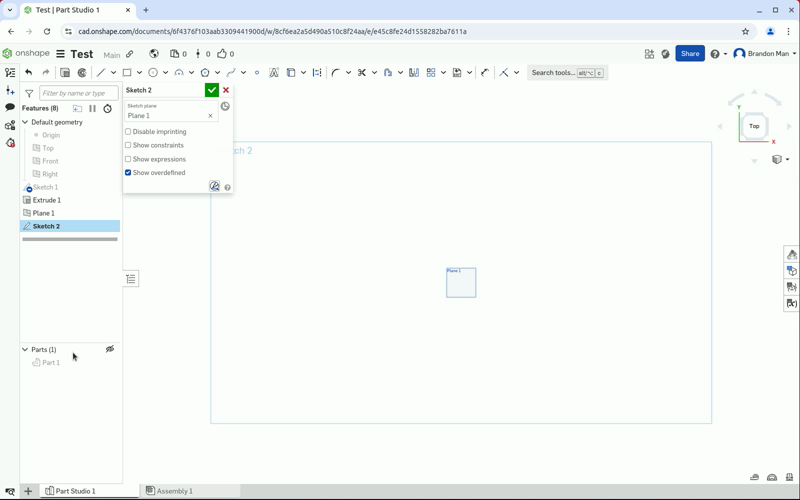
key(c)
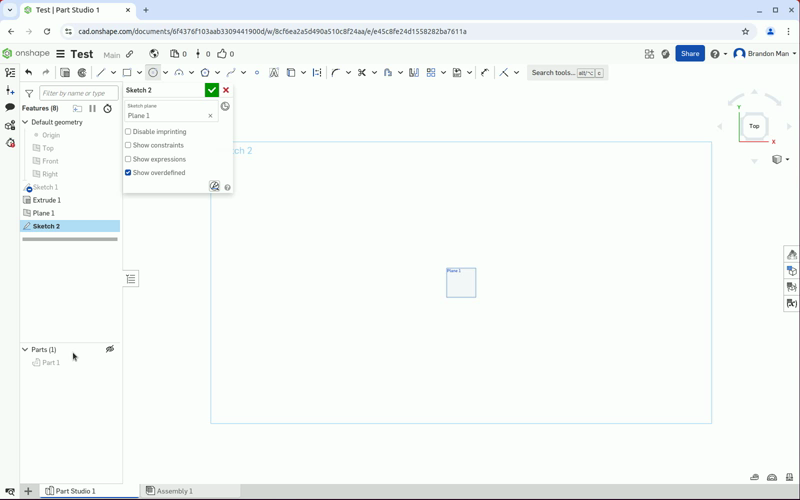
key_down(shift)
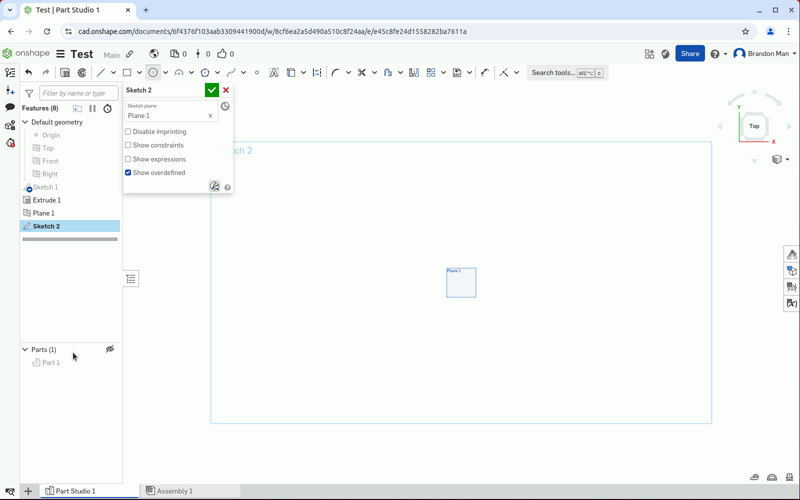
mouse_move(461, 282)
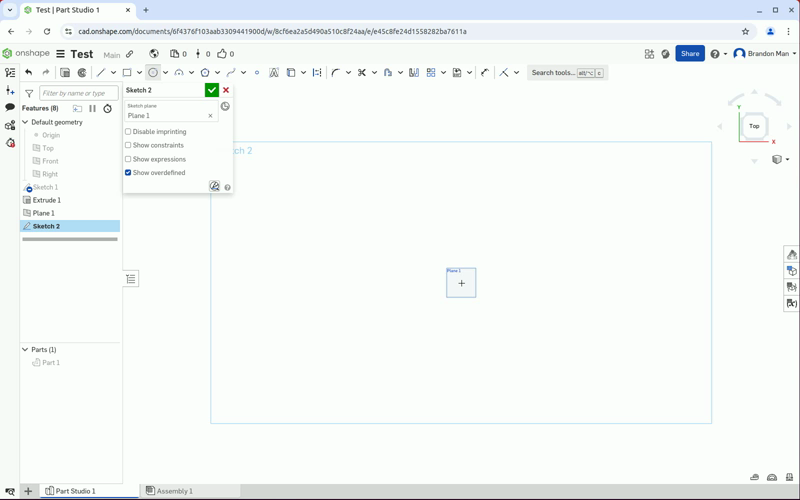
click(461, 282)
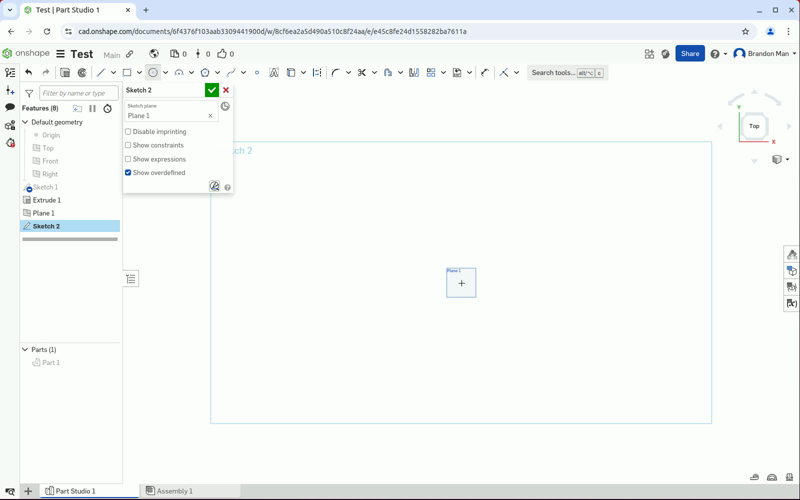
key_up(shift)
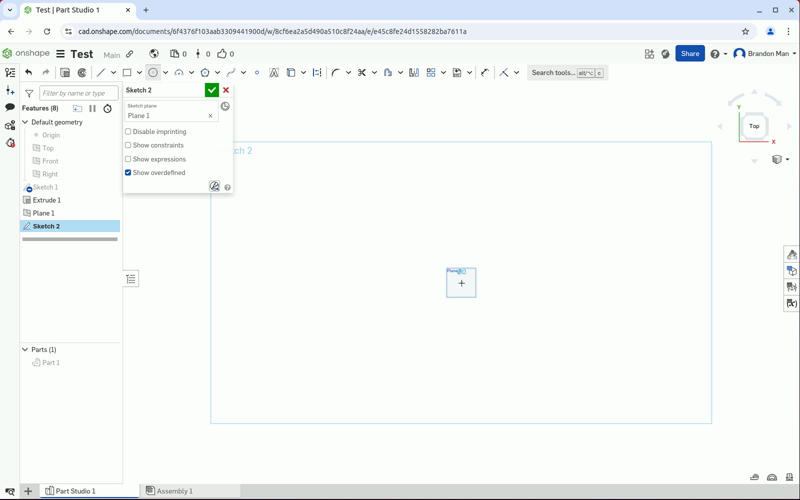
mouse_move(468, 282)
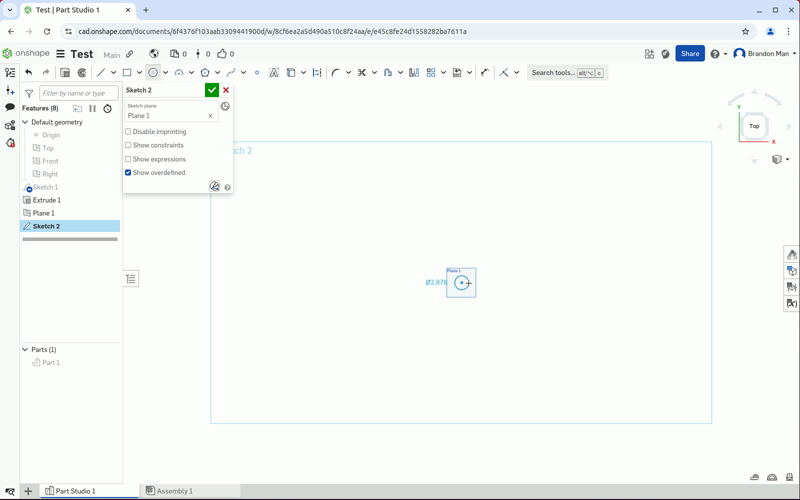
click(468, 282)
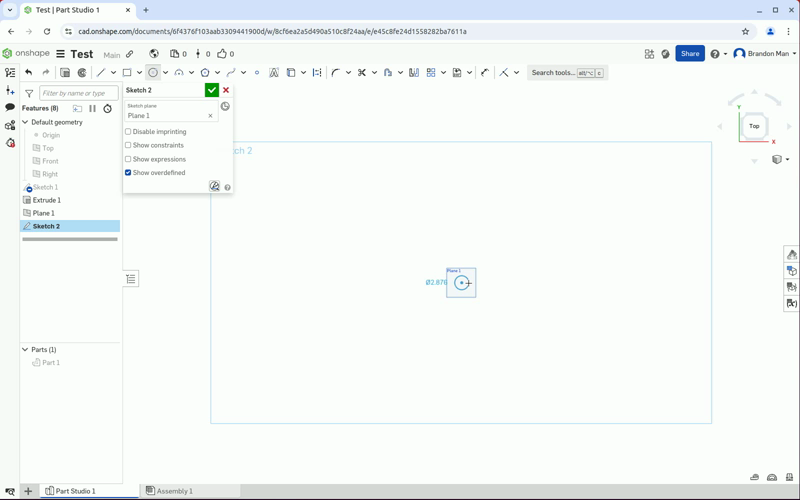
key(esc)
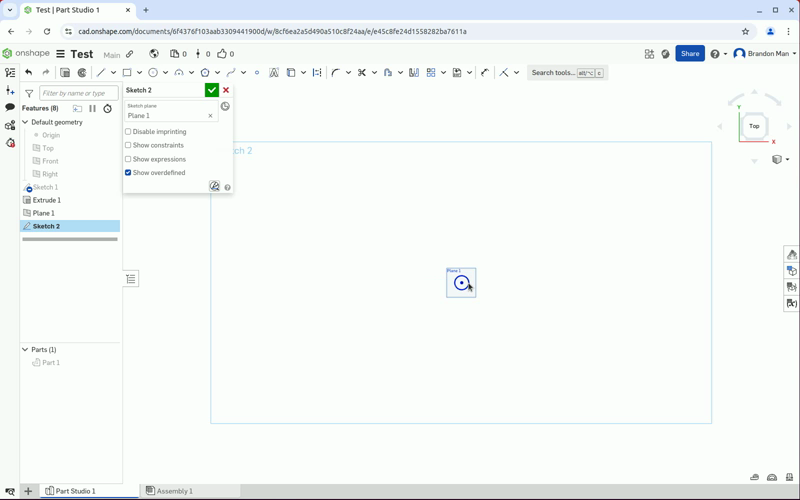
key(c)
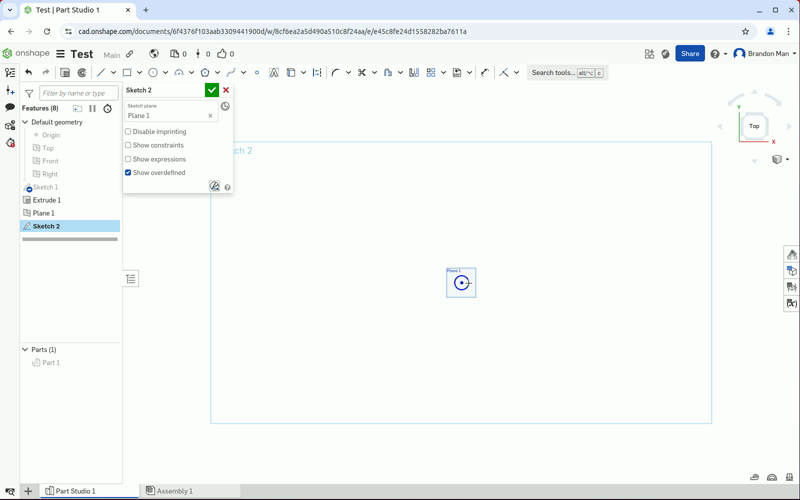
key_down(shift)
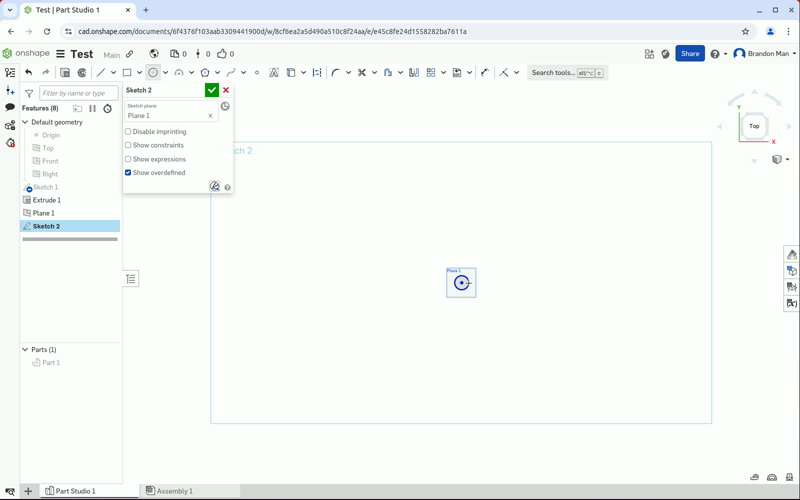
mouse_move(461, 282)
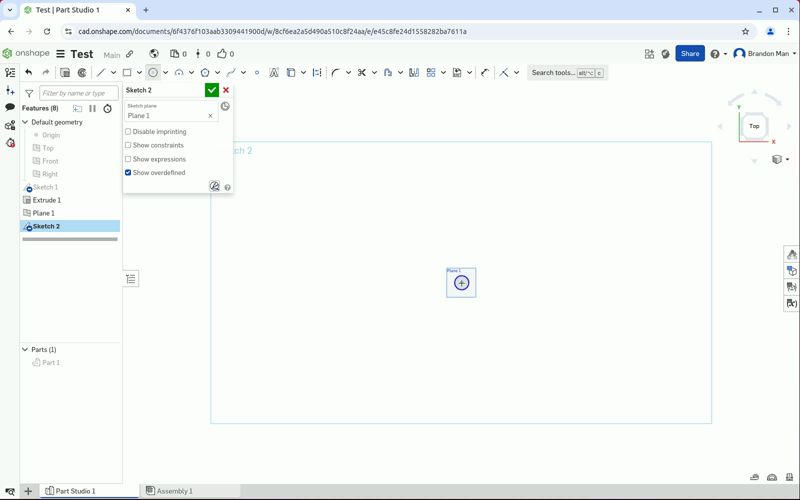
click(461, 282)
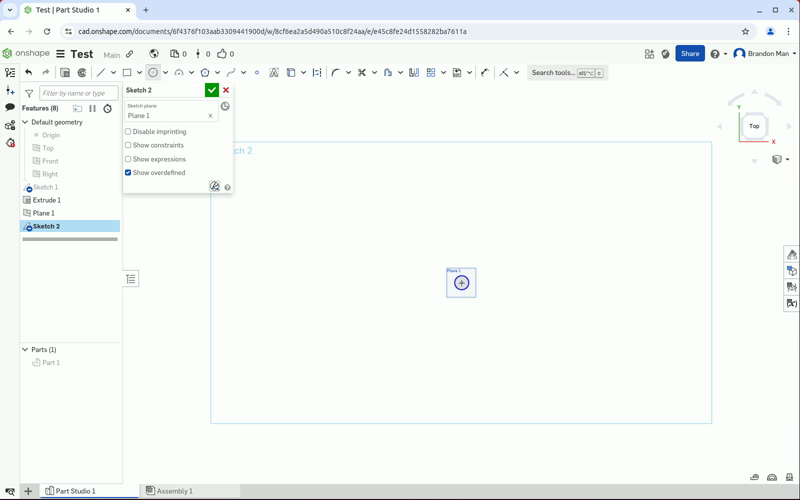
key_up(shift)
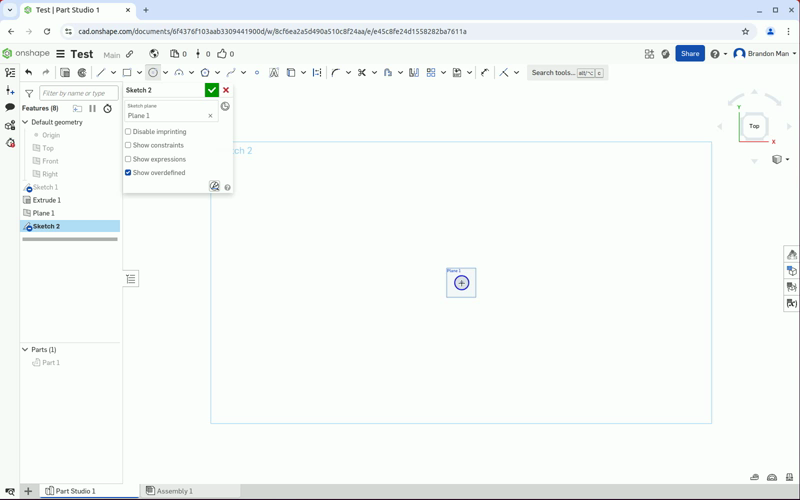
mouse_move(467, 282)
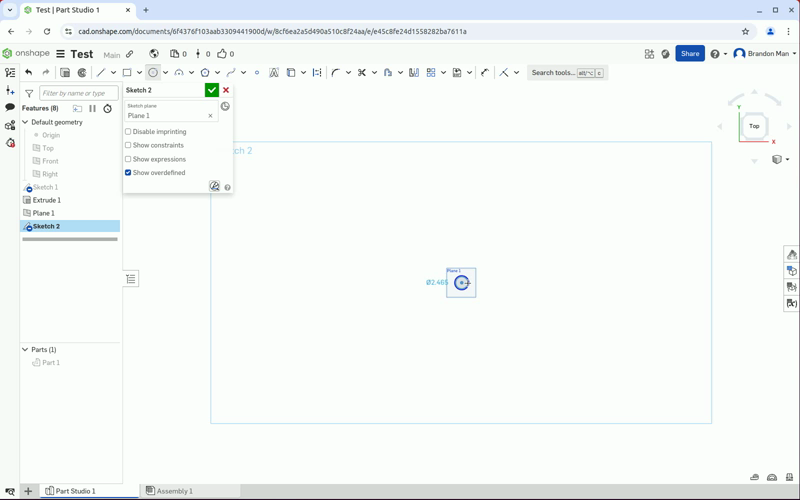
scroll(6)
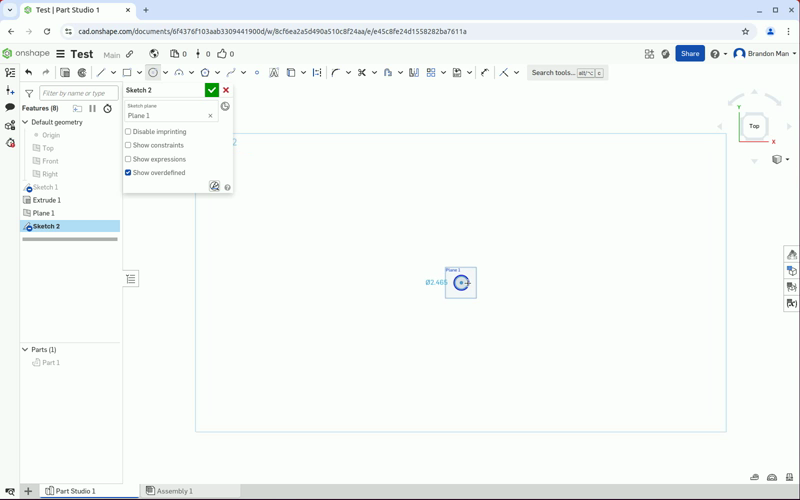
scroll(6)
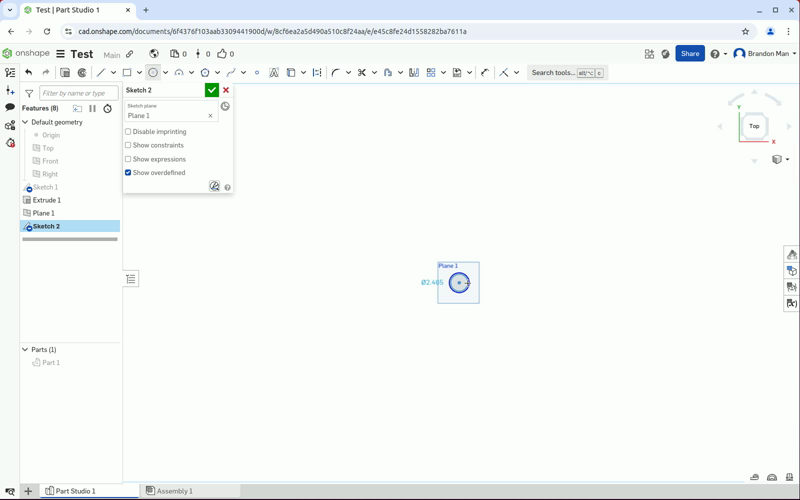
scroll(6)
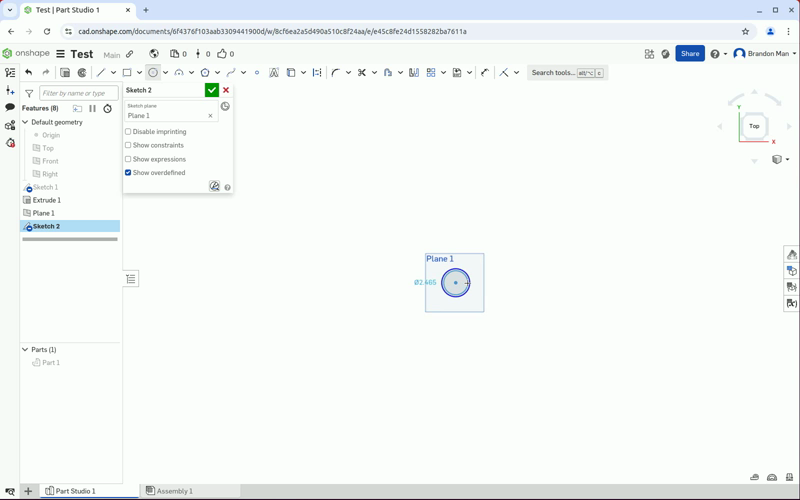
scroll(6)
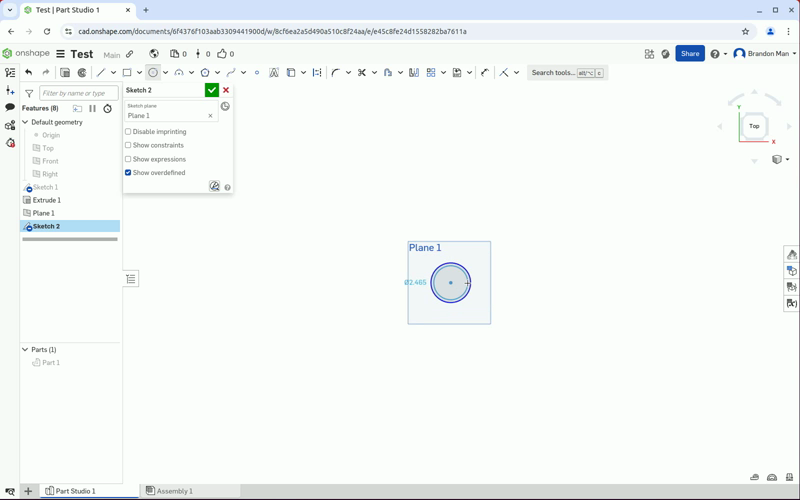
scroll(6)
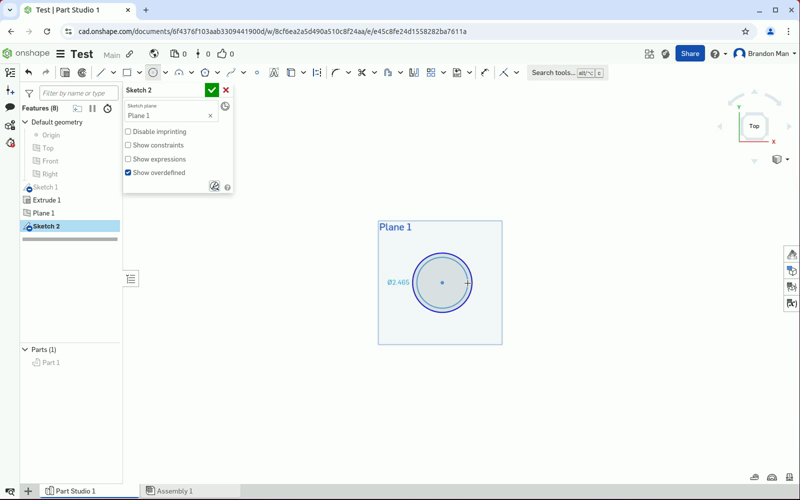
scroll(6)
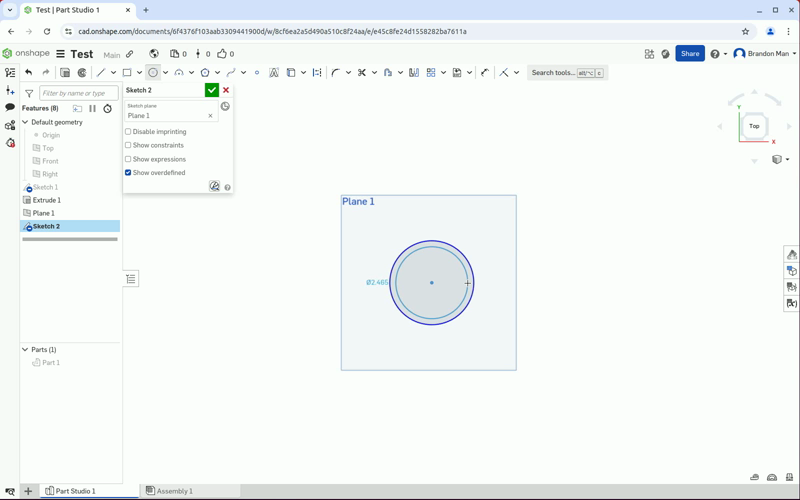
scroll(6)
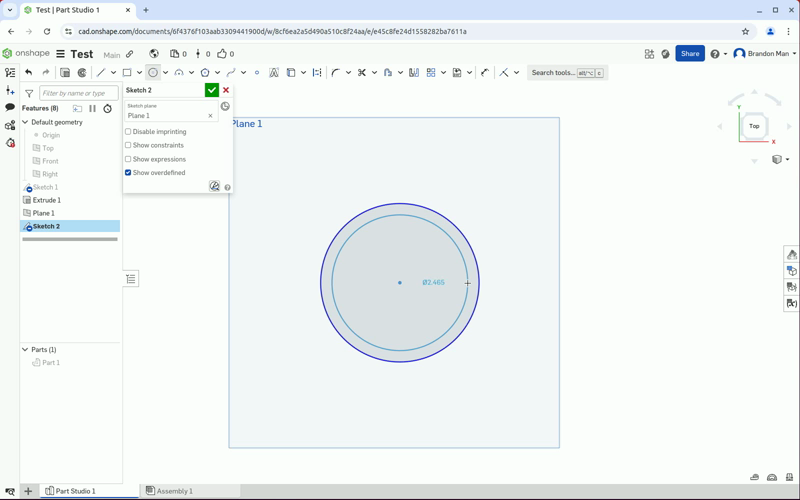
click(467, 282)
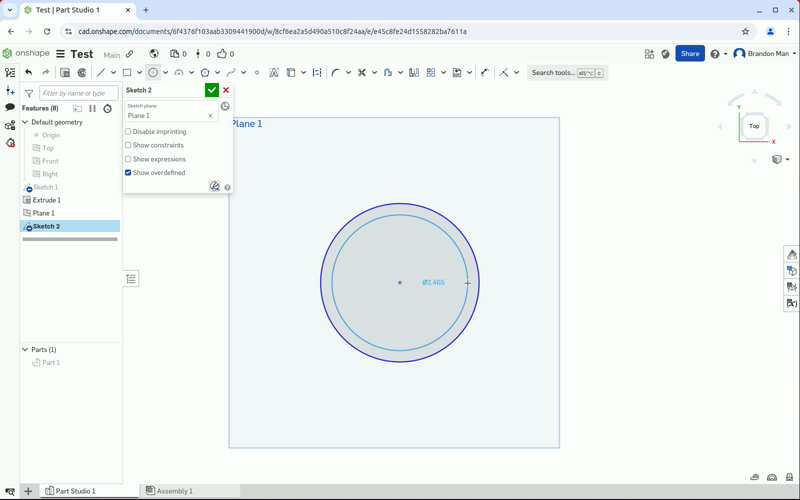
scroll(-6)
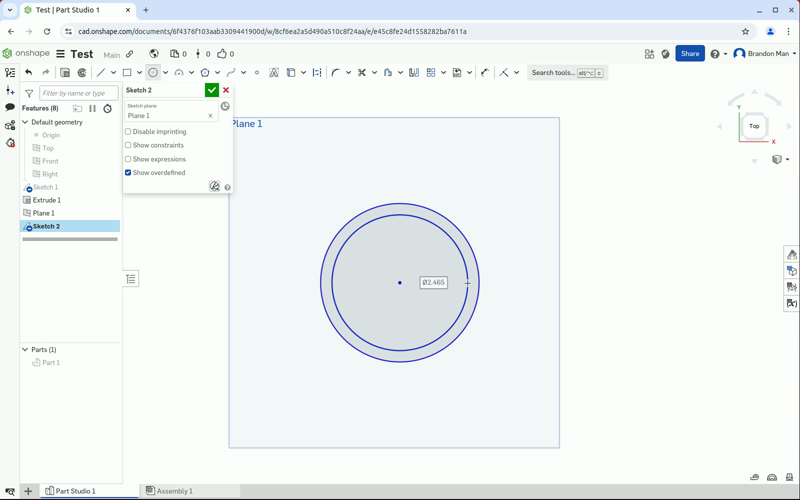
scroll(-6)
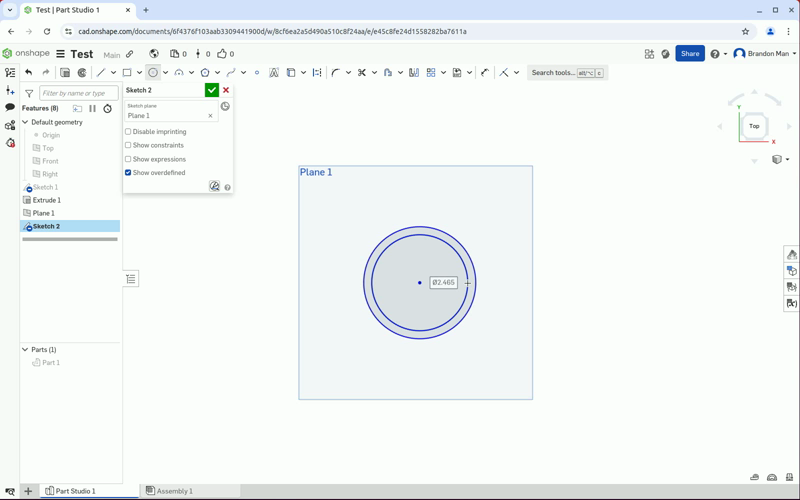
scroll(-6)
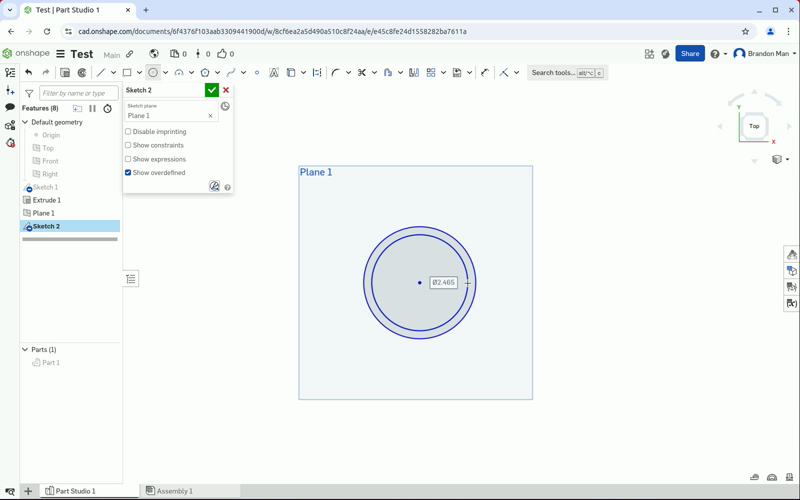
scroll(-6)
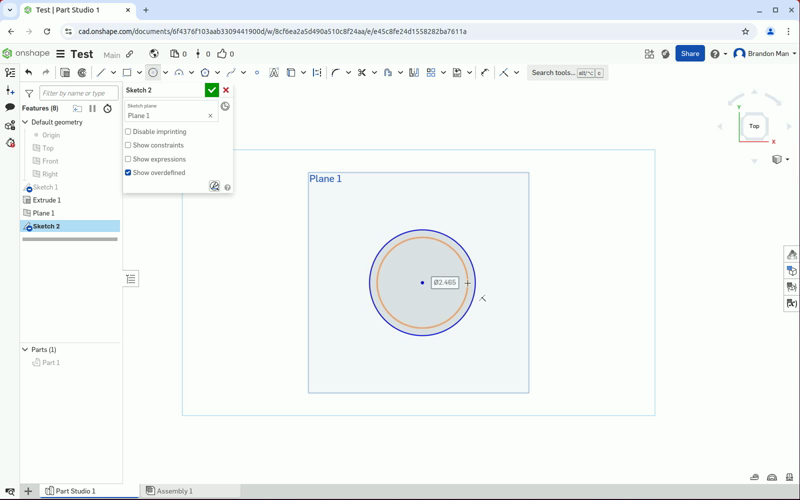
scroll(-6)
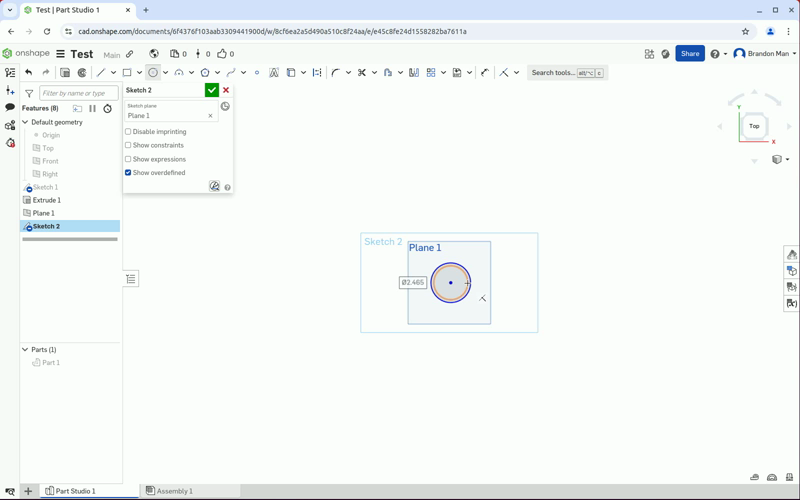
scroll(-6)
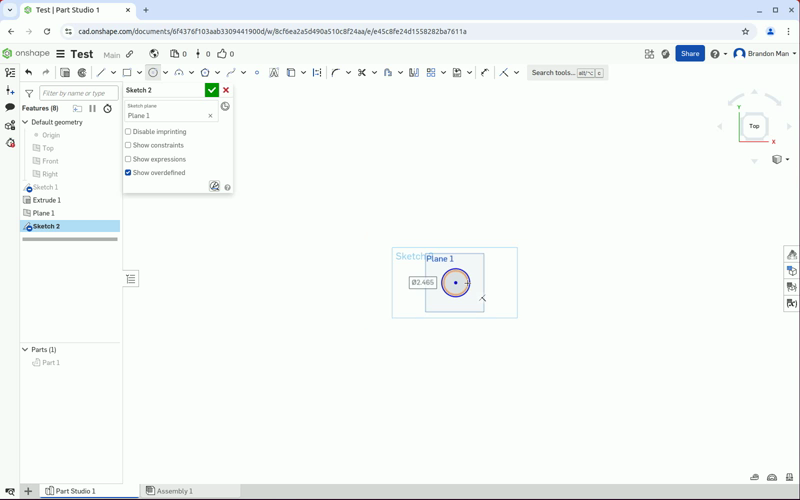
scroll(-6)
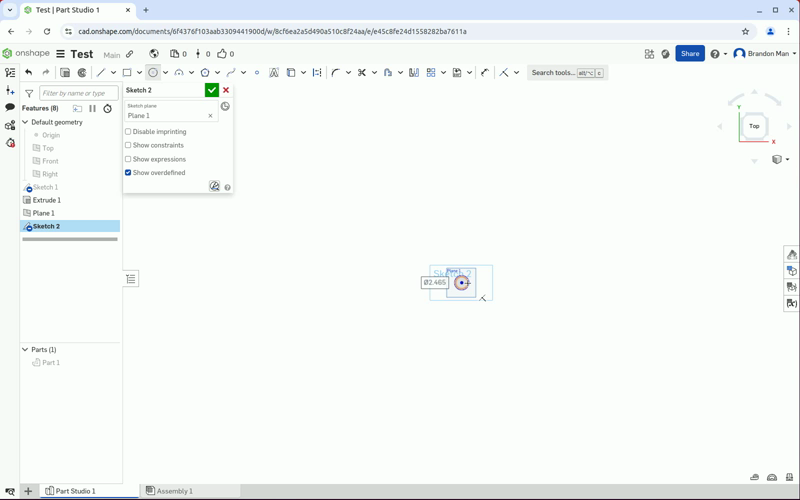
key(esc)
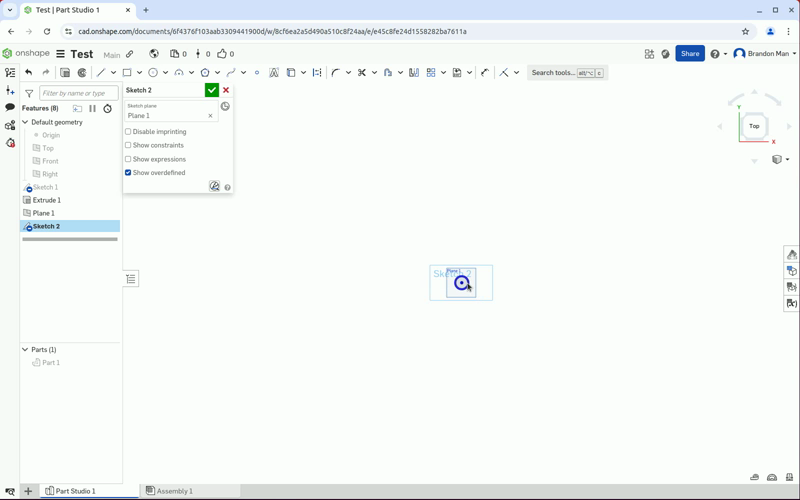
mouse_move(456, 279)
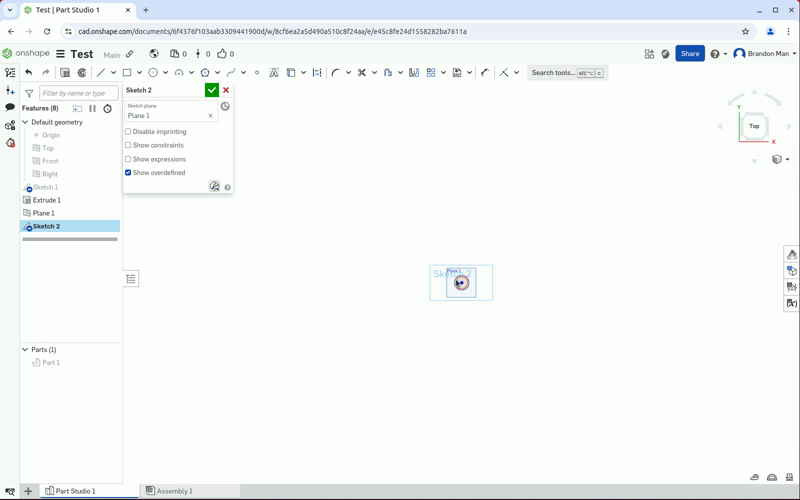
scroll(6)
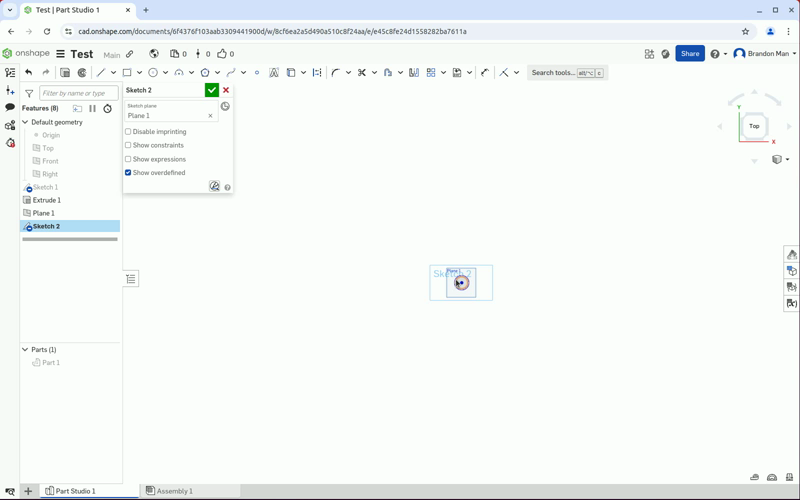
scroll(6)
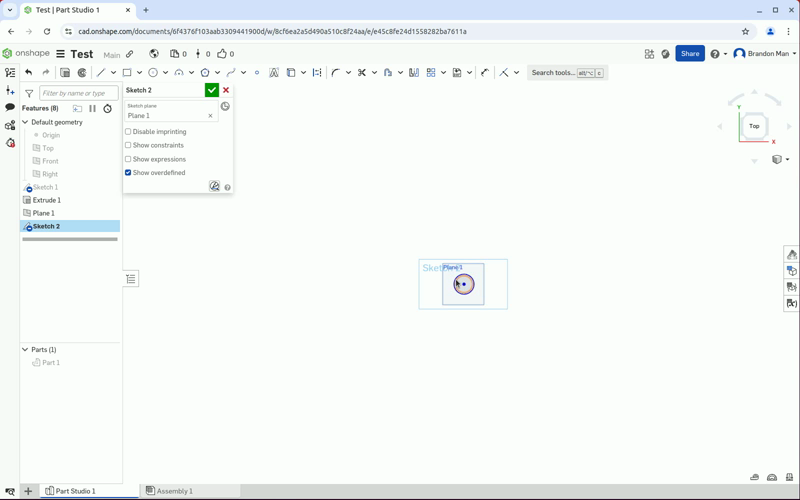
scroll(6)
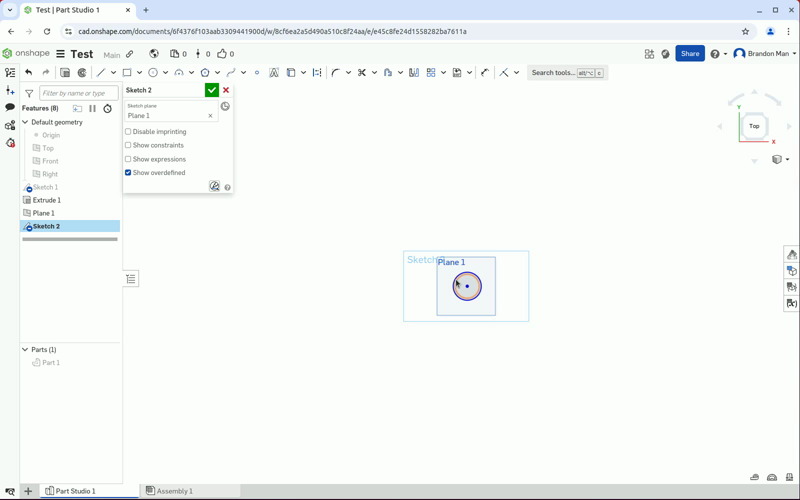
scroll(6)
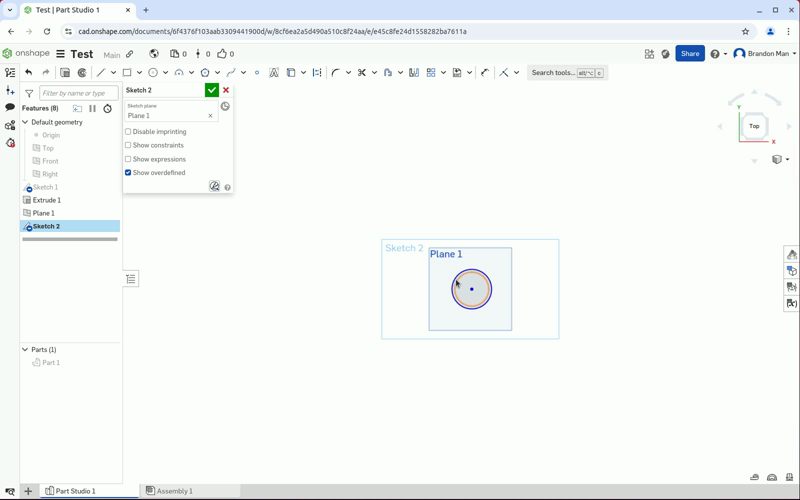
scroll(6)
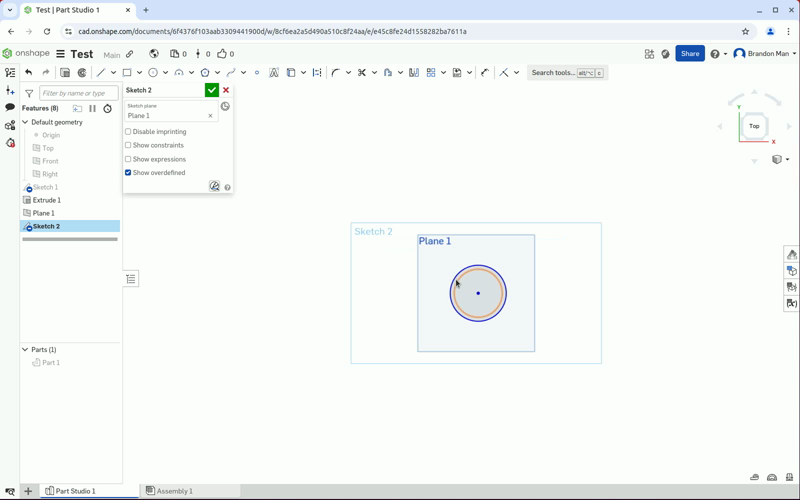
scroll(6)
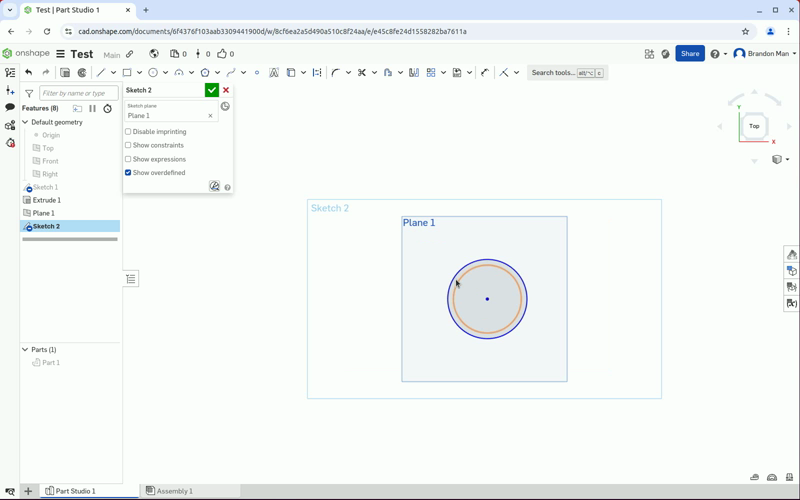
scroll(6)
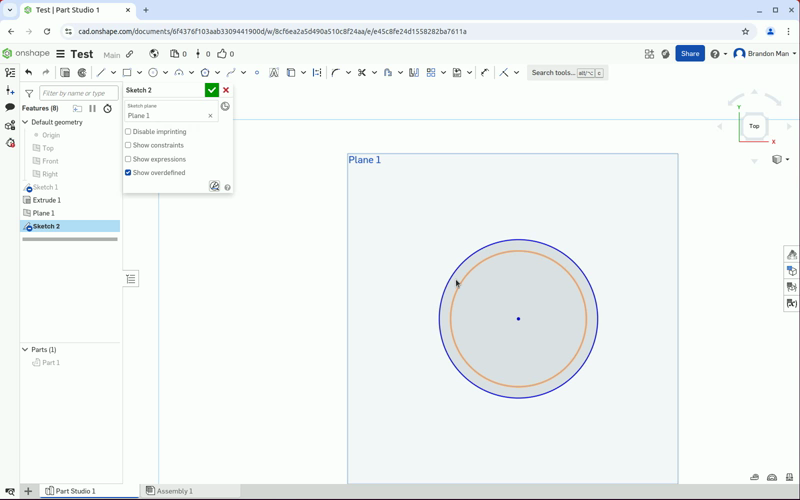
click(456, 279)
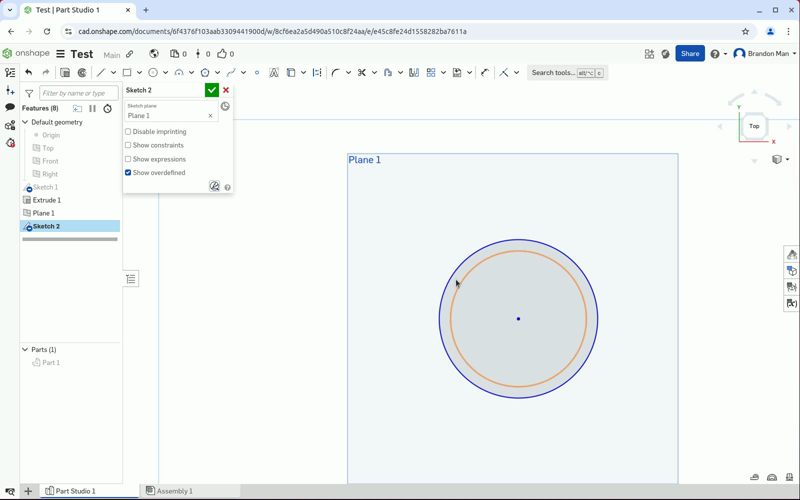
scroll(-6)
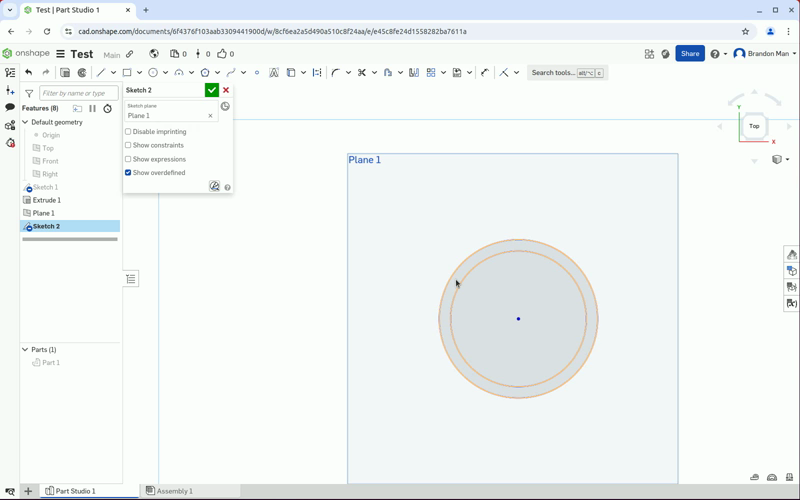
scroll(-6)
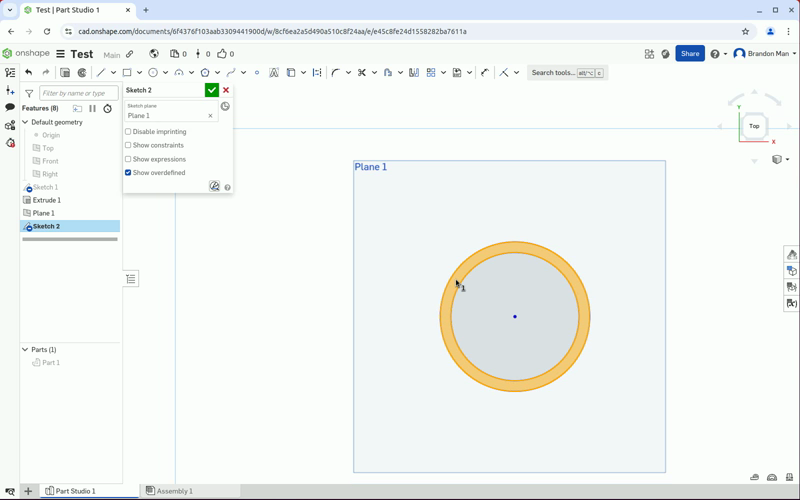
scroll(-6)
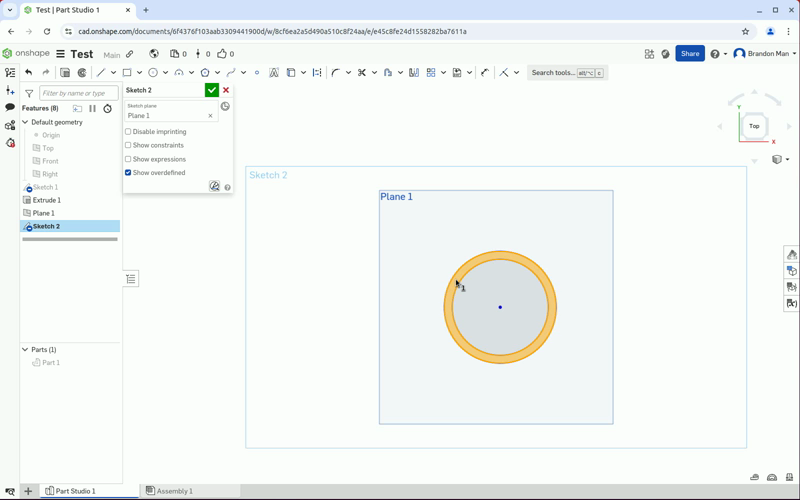
scroll(-6)
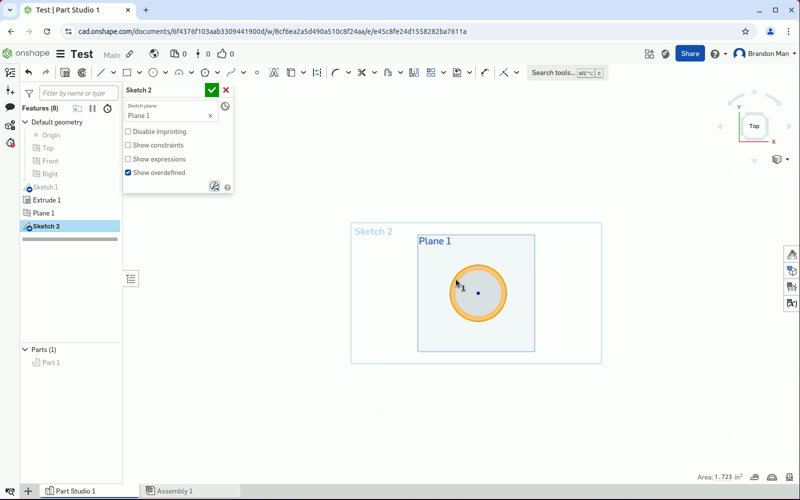
scroll(-6)
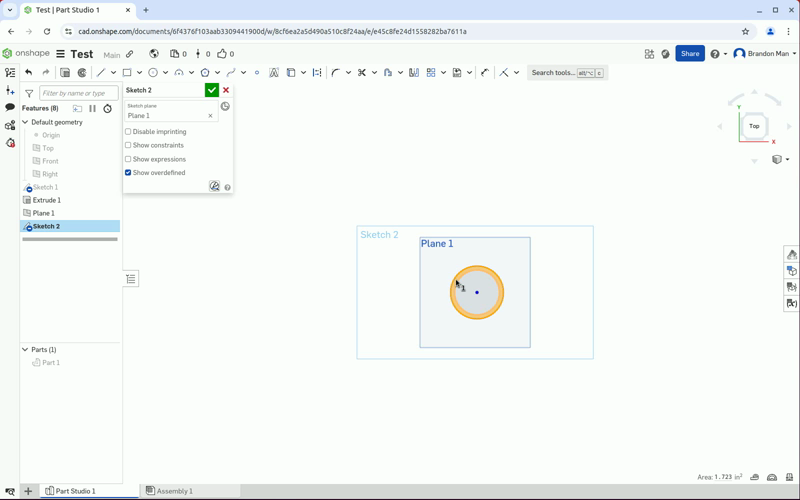
scroll(-6)
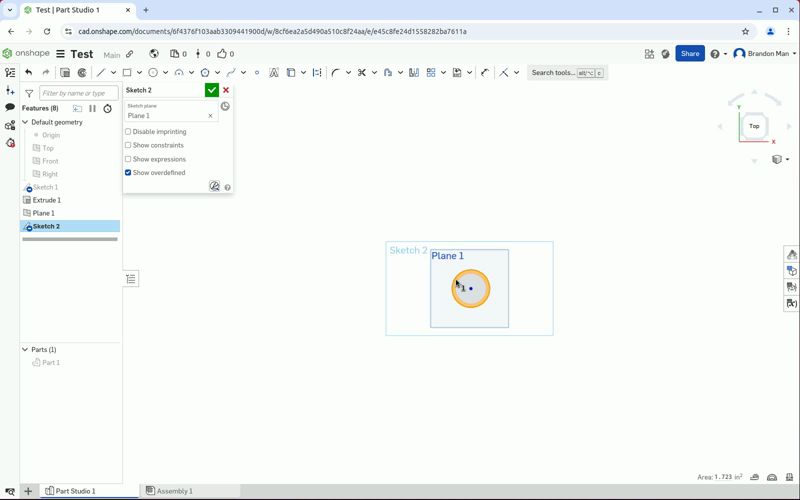
scroll(-6)
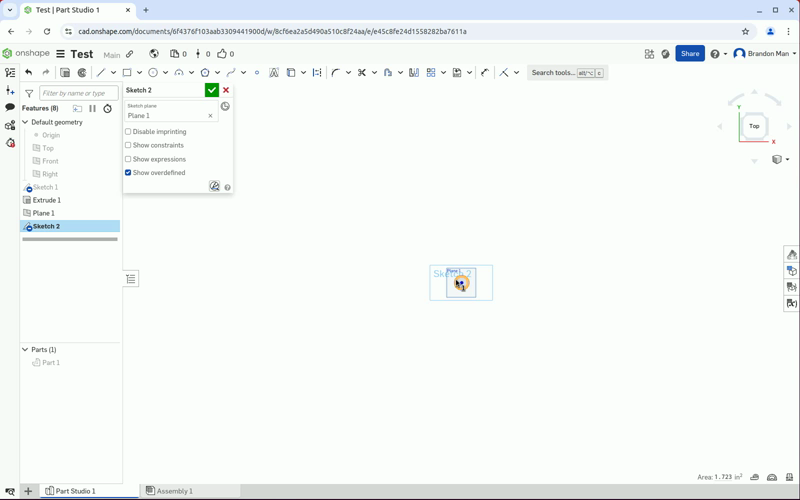
mouse_move(73, 352)
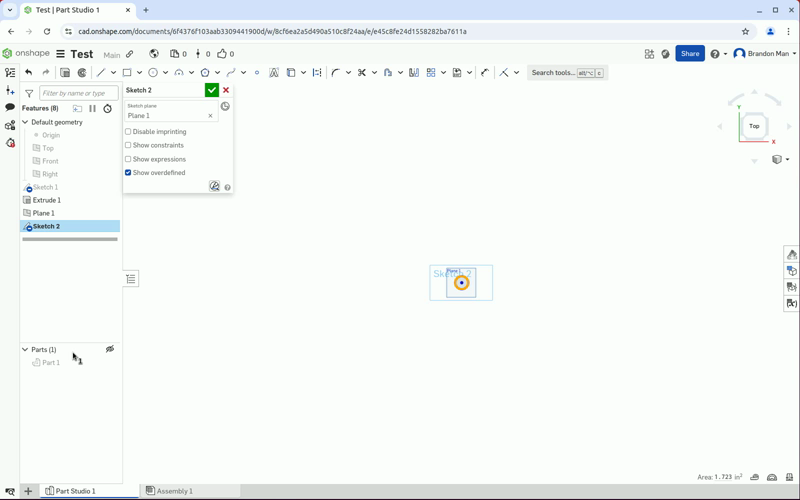
key(shift+y)
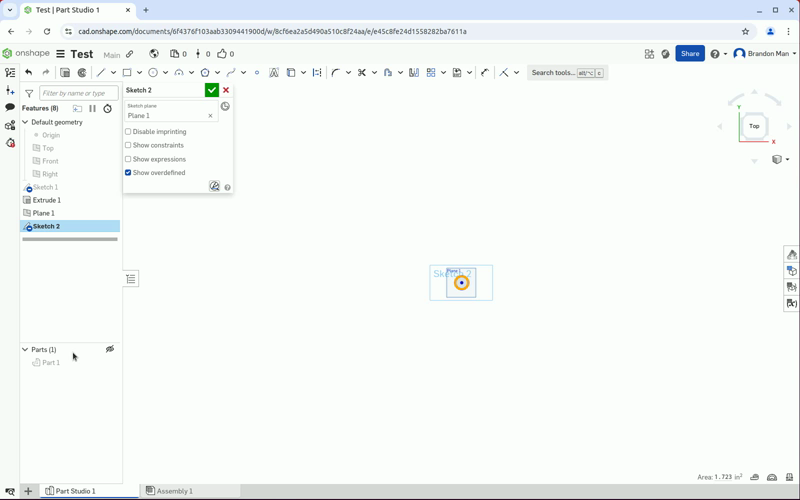
key(shift+e)
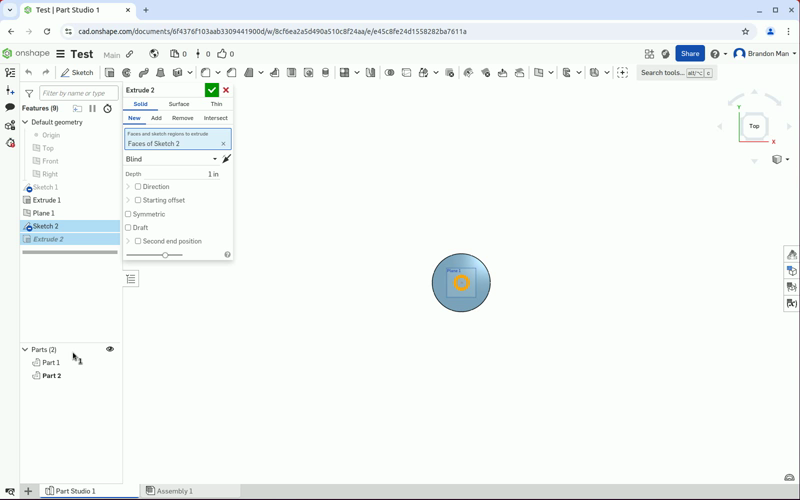
mouse_move(143, 106)
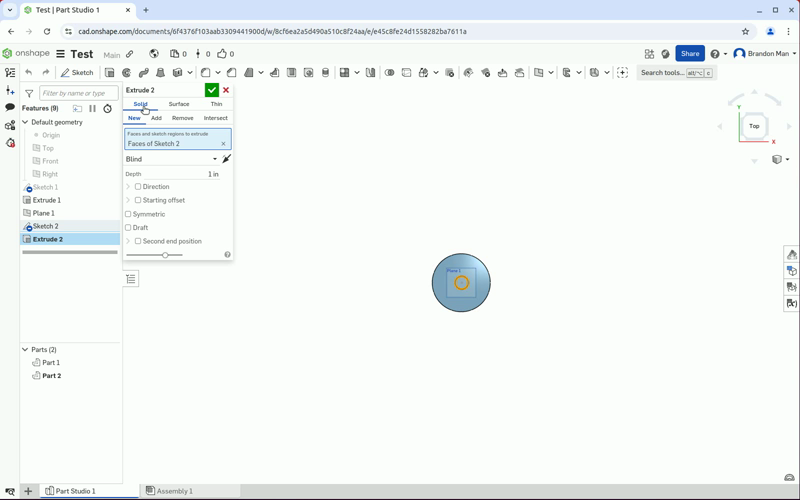
click(143, 106)
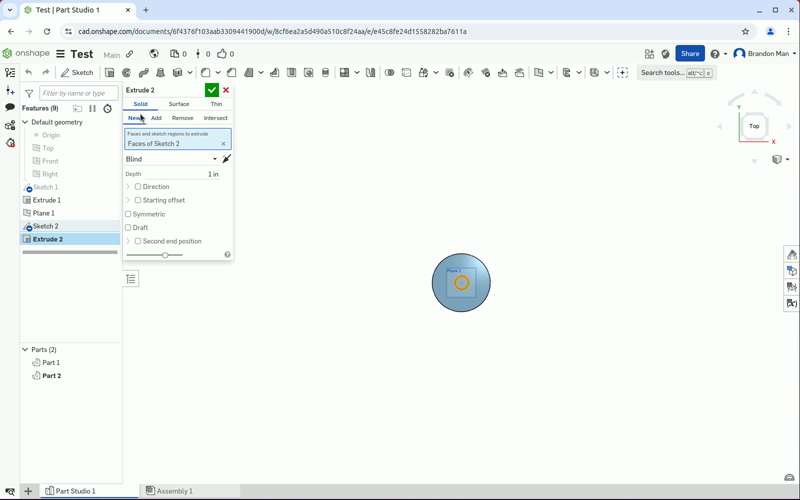
mouse_move(137, 120)
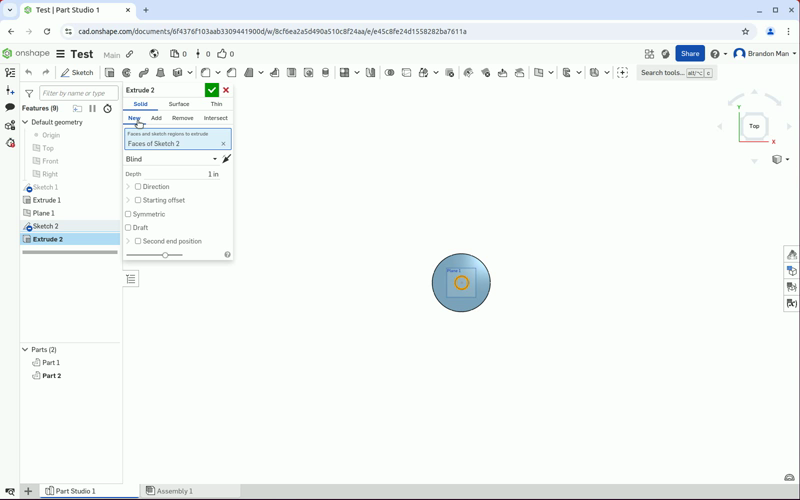
click(137, 120)
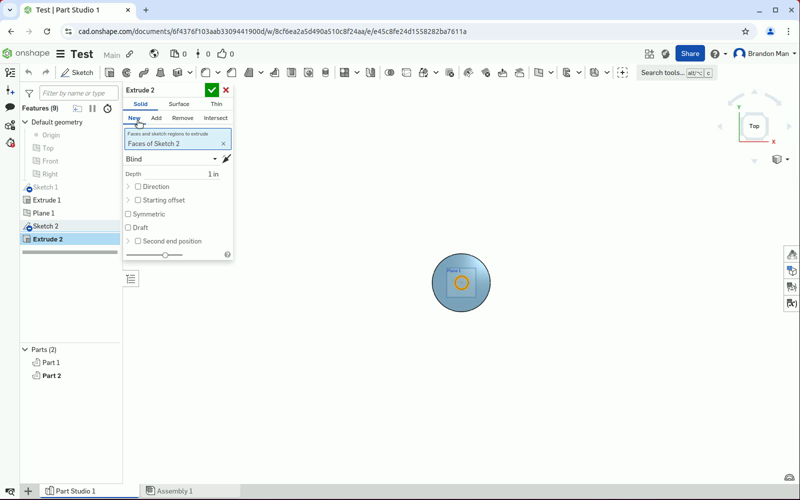
key(tab, 4)
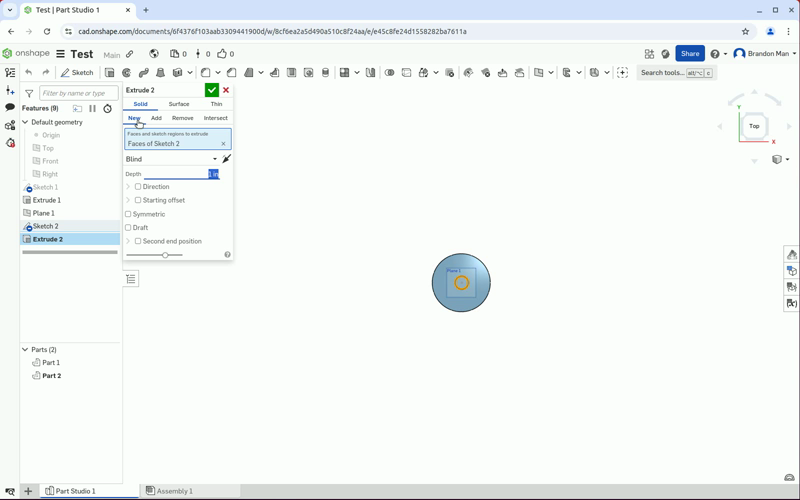
text(5.055)
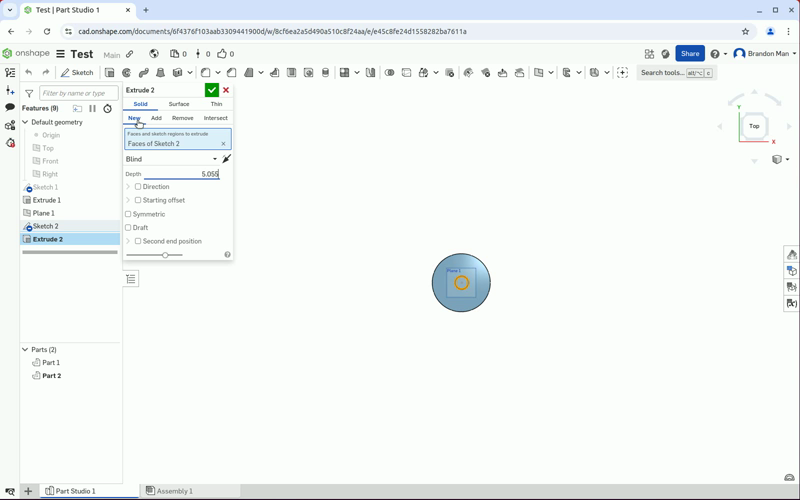
key(enter)
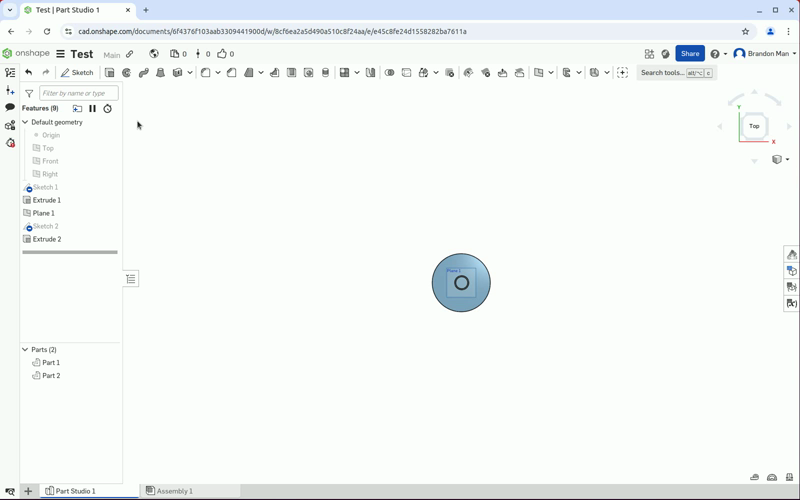
key(shift+h)
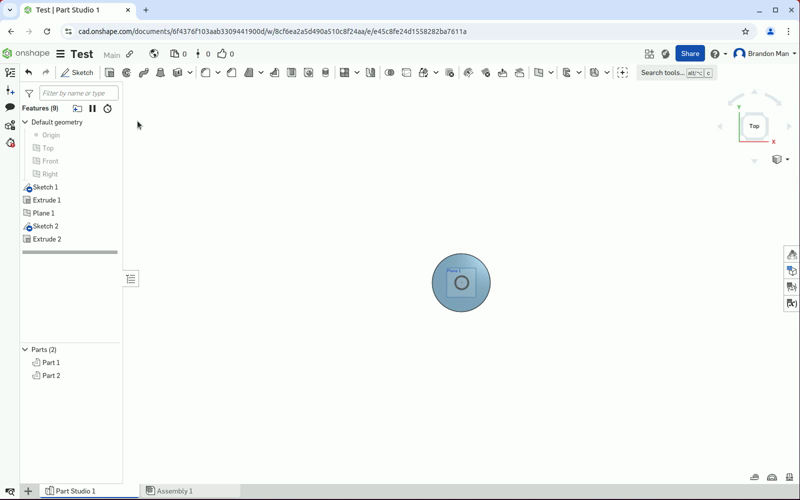
key(shift+h)
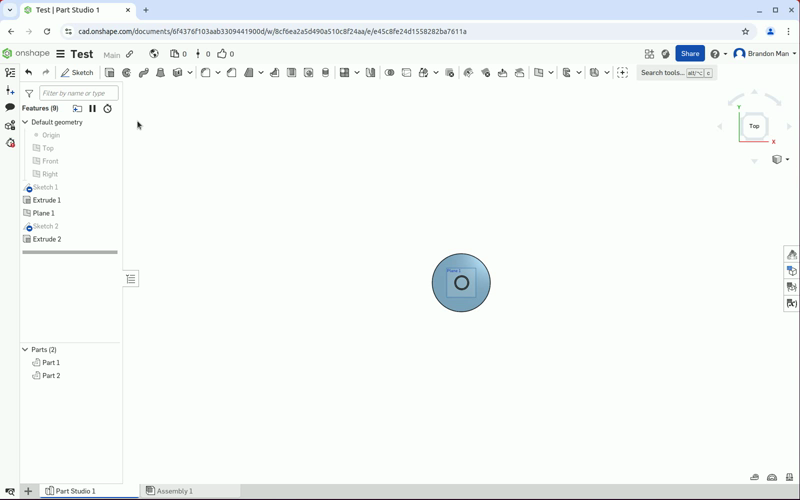
mouse_move(73, 189)
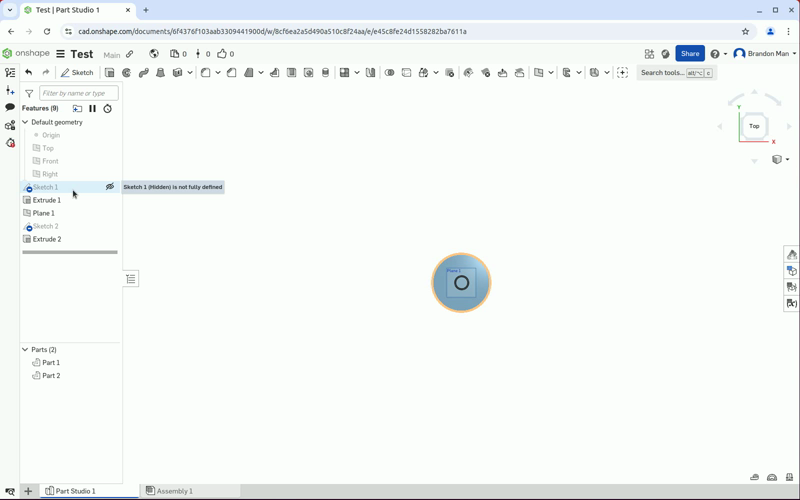
click(73, 189)
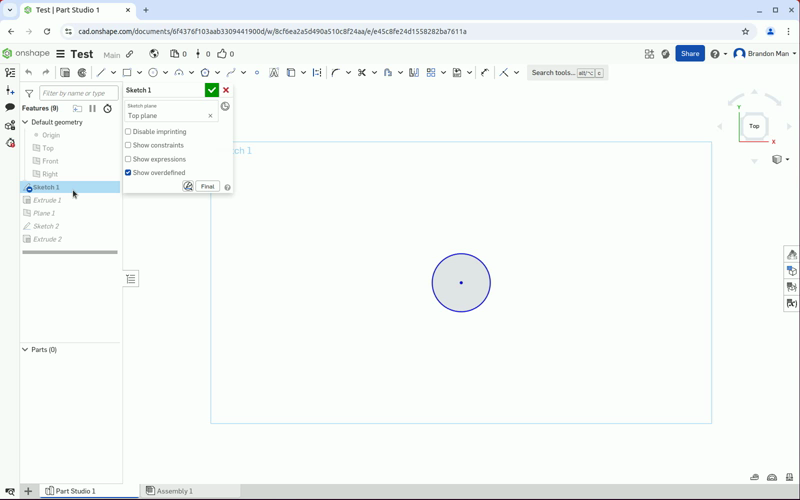
mouse_move(229, 92)
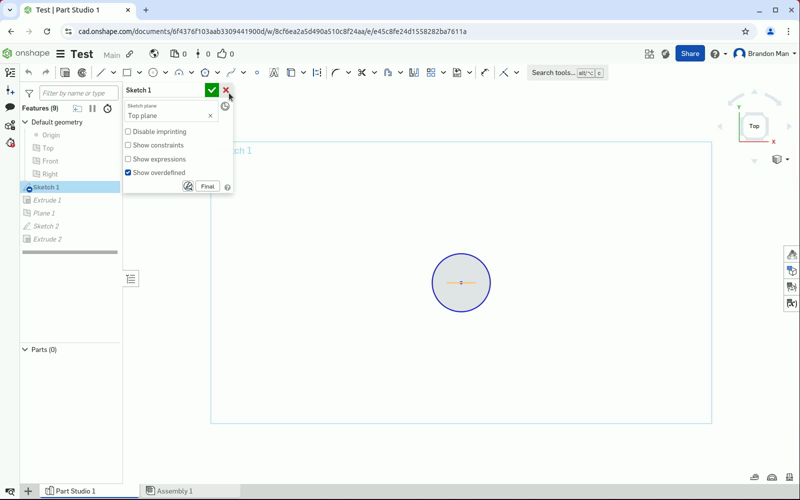
click(229, 92)
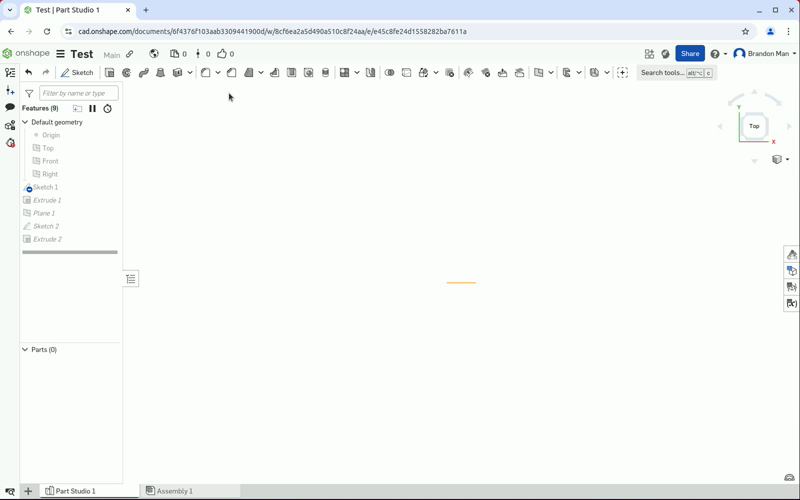
mouse_move(73, 352)
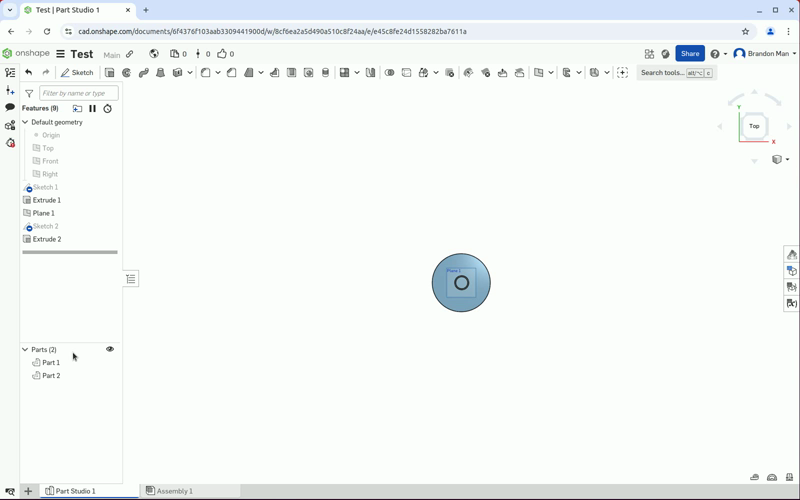
key(y)
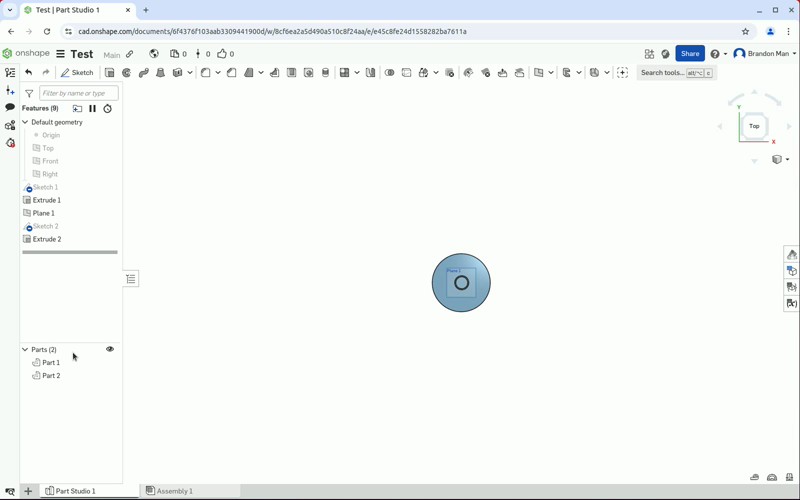
key(shift+p)
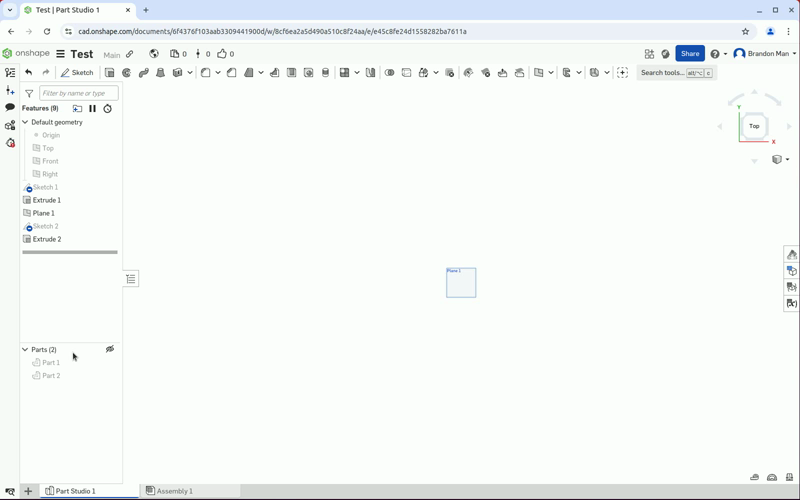
key(space)
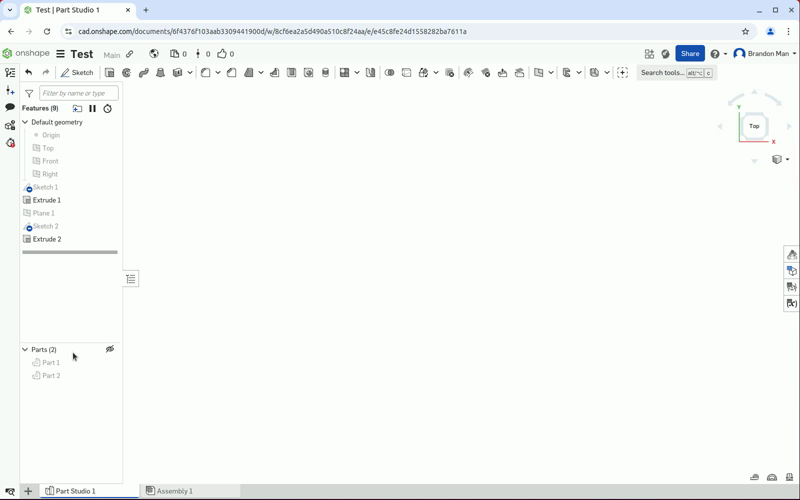
key_down(shift)
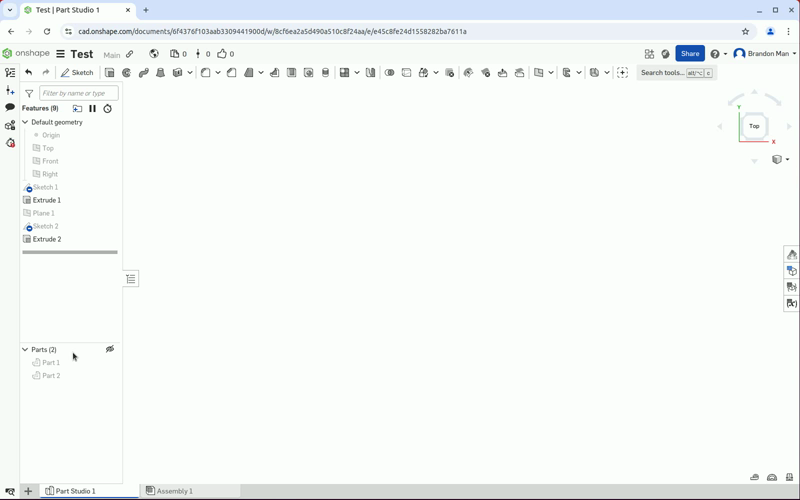
key(up)
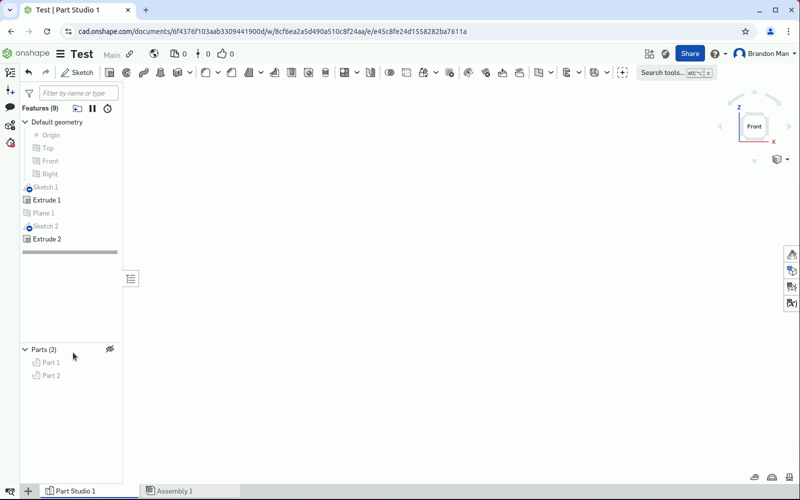
key_up(shift)
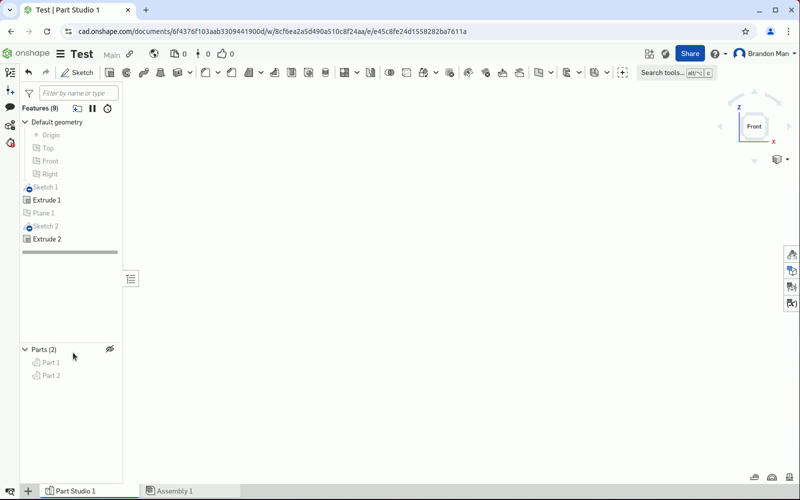
mouse_move(73, 352)
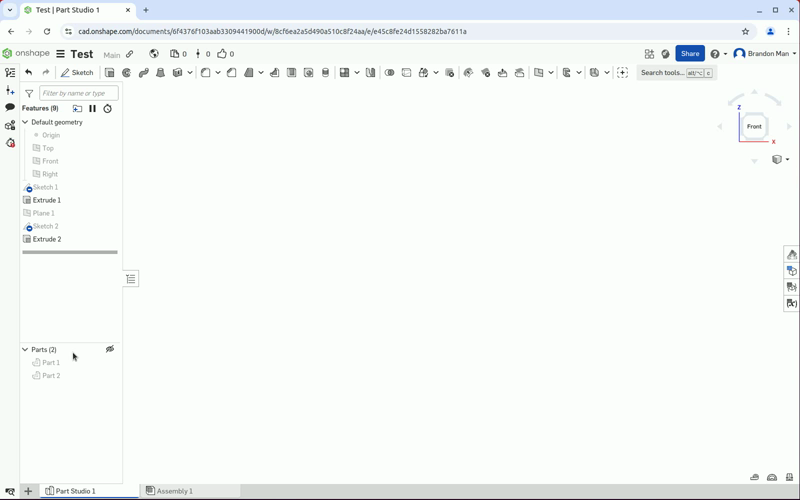
key(shift+y)
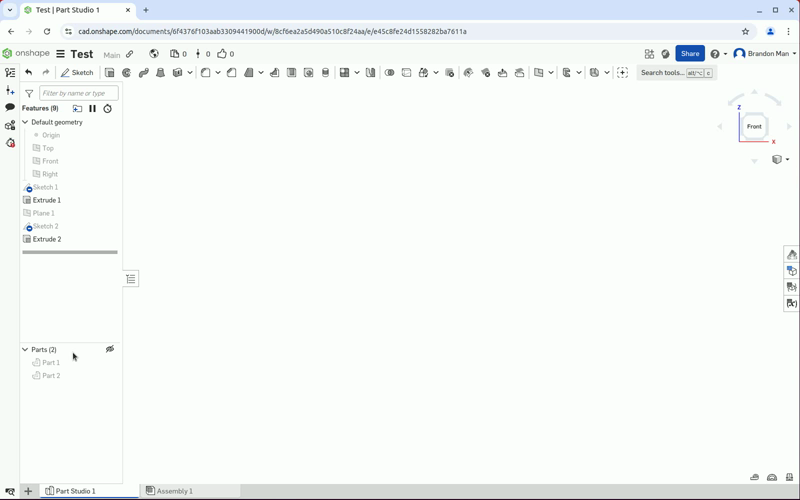
key(shift+s)
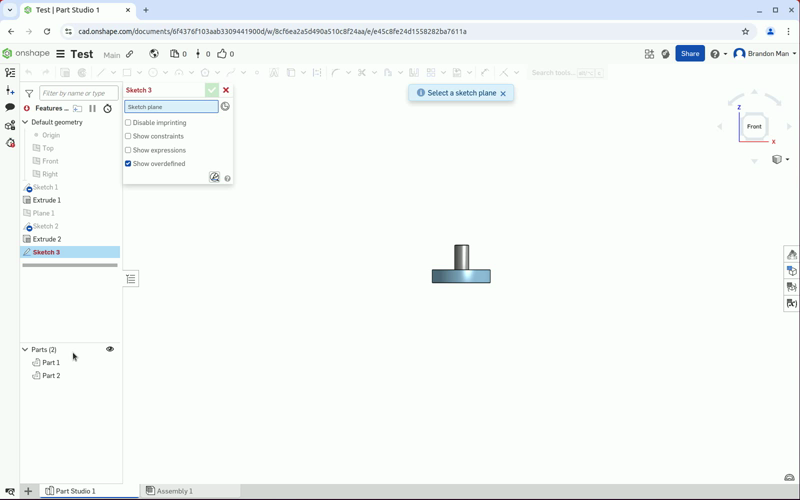
mouse_move(73, 163)
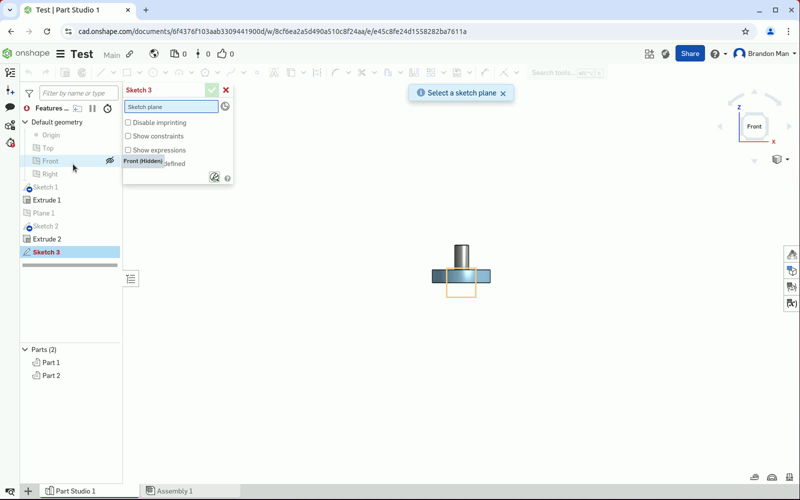
click(73, 163)
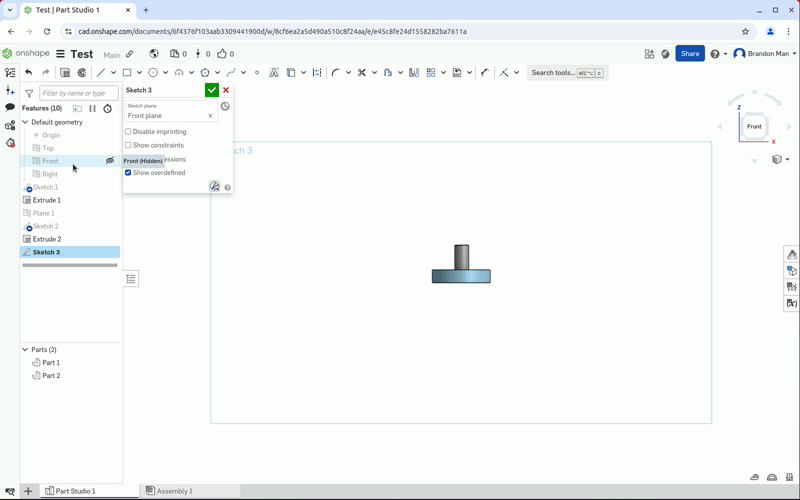
mouse_move(73, 352)
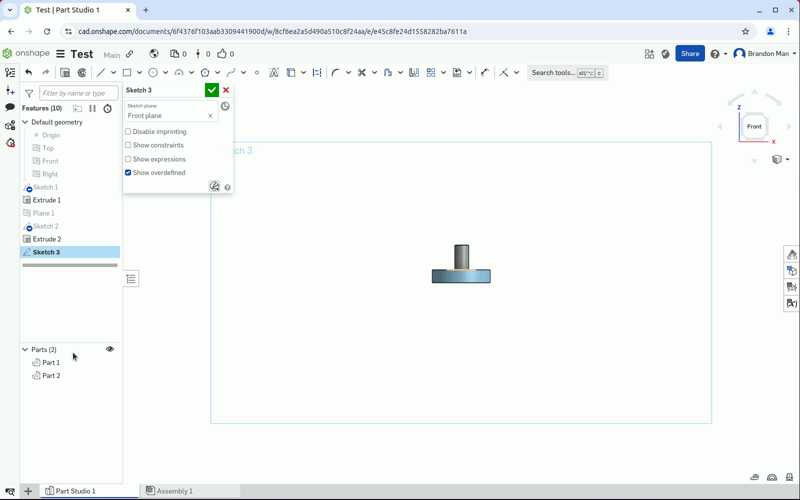
key(y)
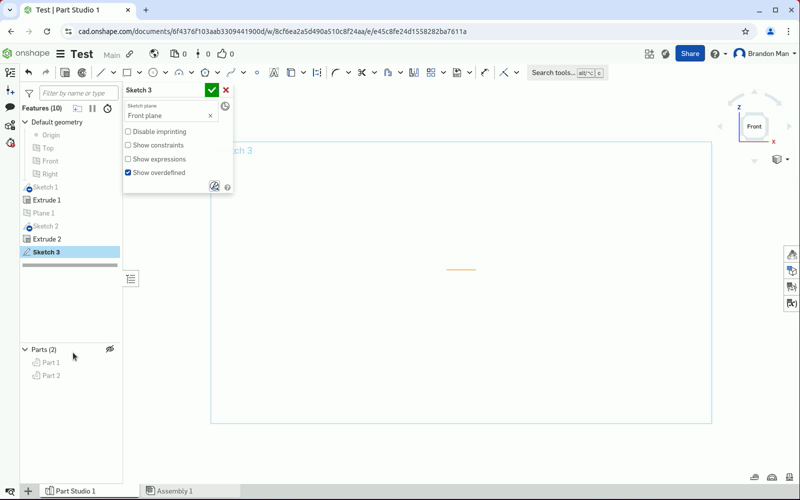
key(c)
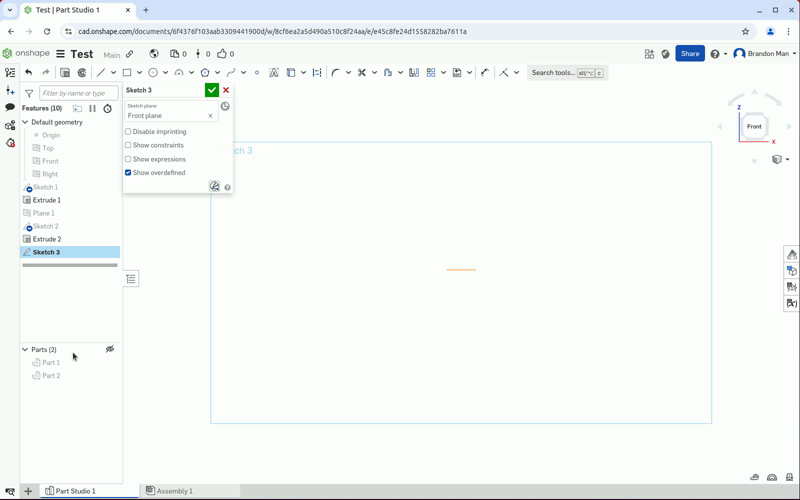
key_down(shift)
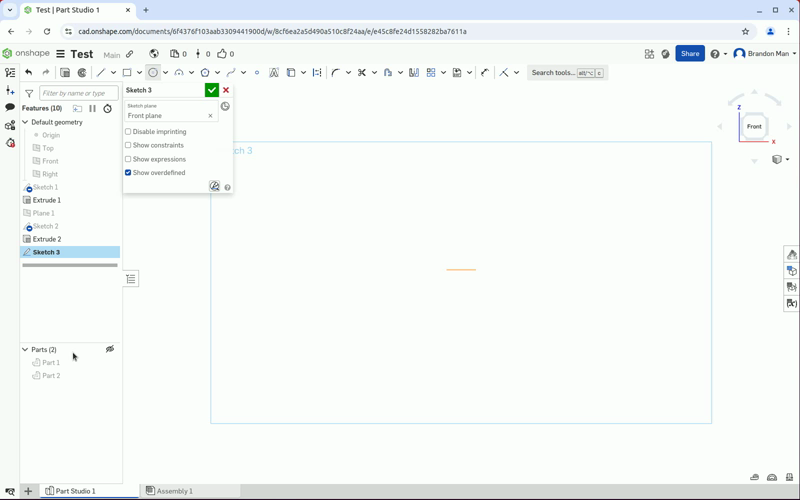
mouse_move(461, 207)
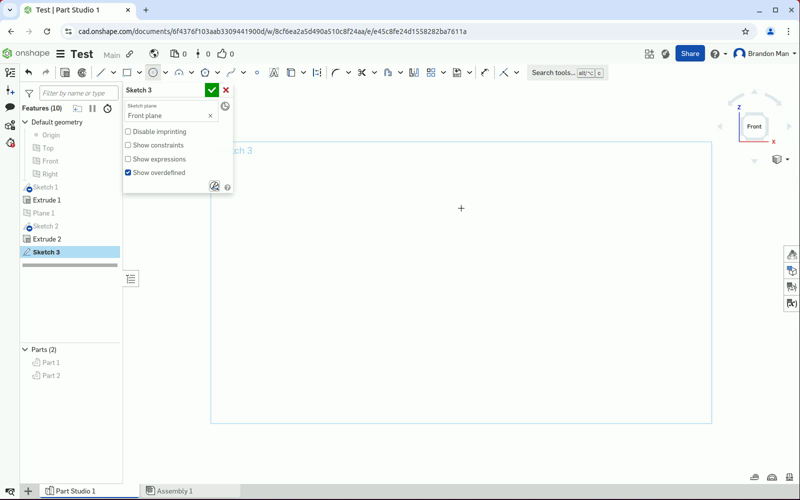
click(461, 207)
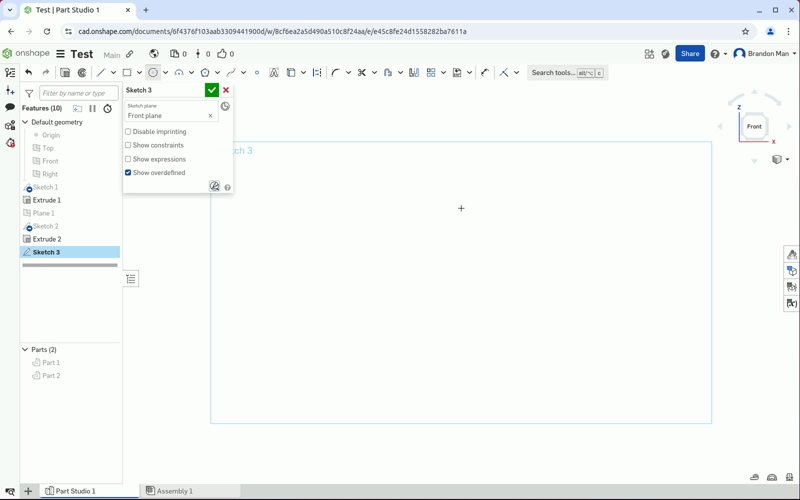
key_up(shift)
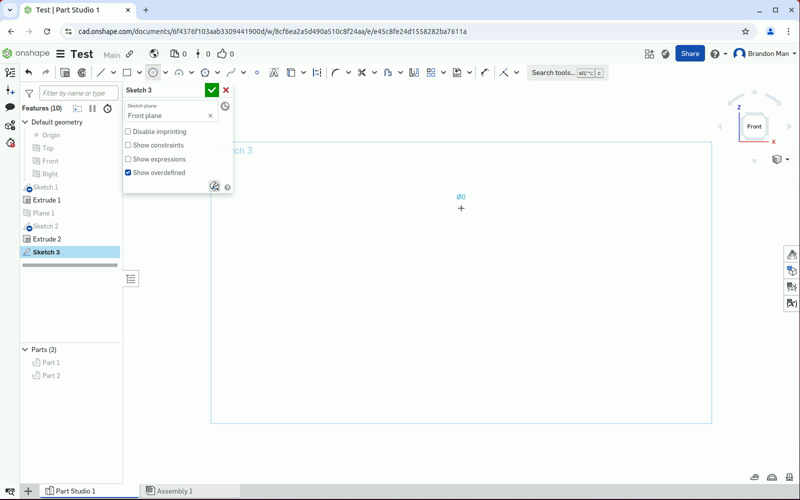
mouse_move(498, 207)
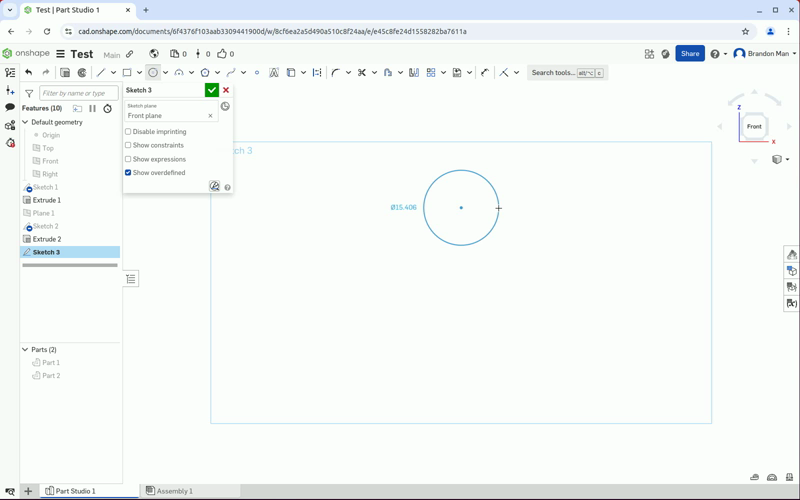
click(498, 207)
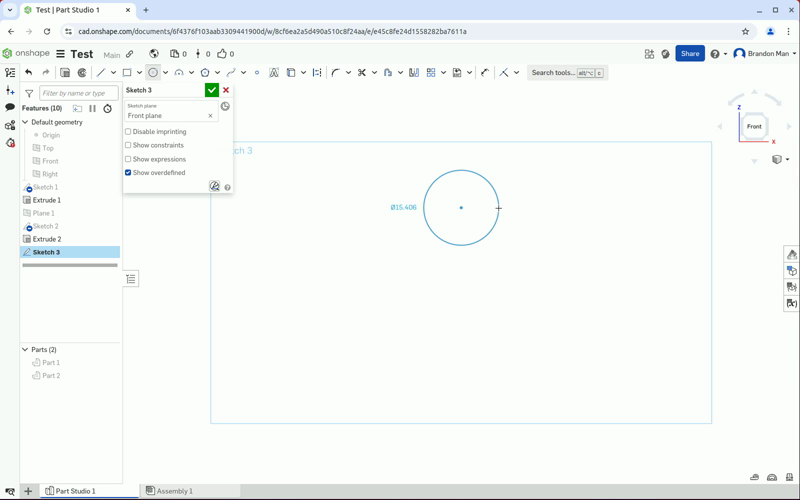
key(esc)
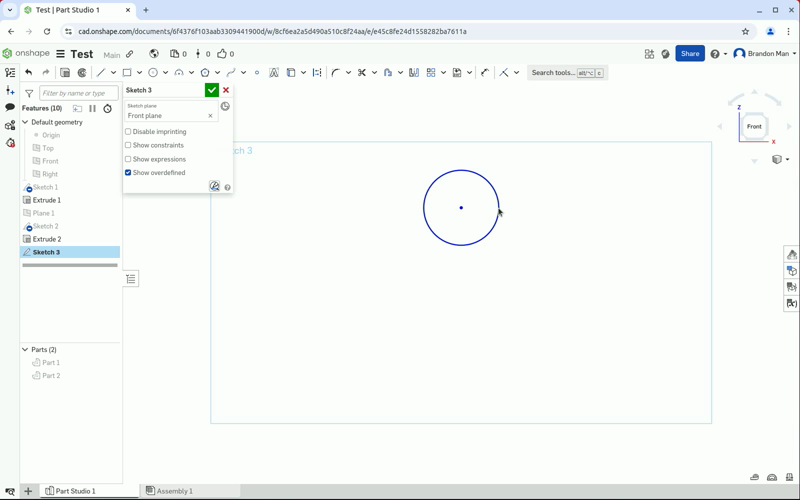
mouse_move(438, 182)
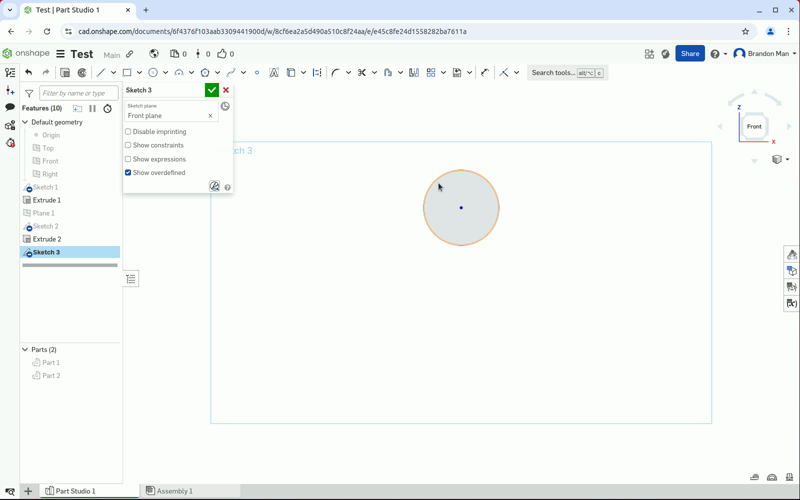
click(438, 182)
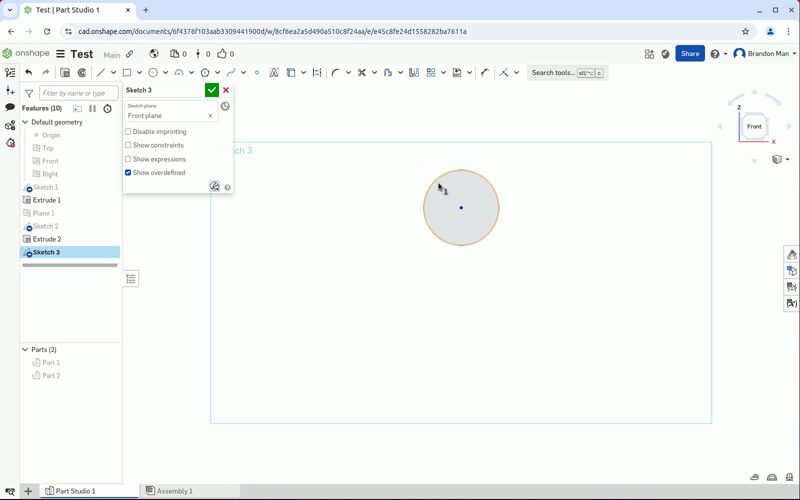
mouse_move(73, 352)
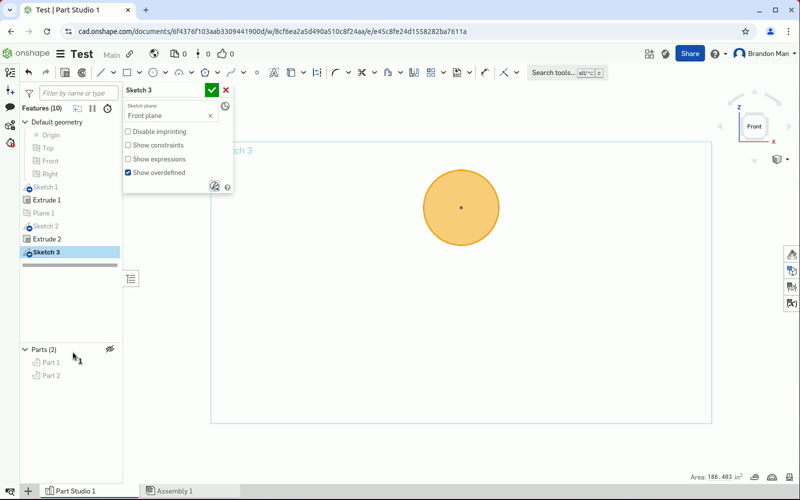
key(shift+y)
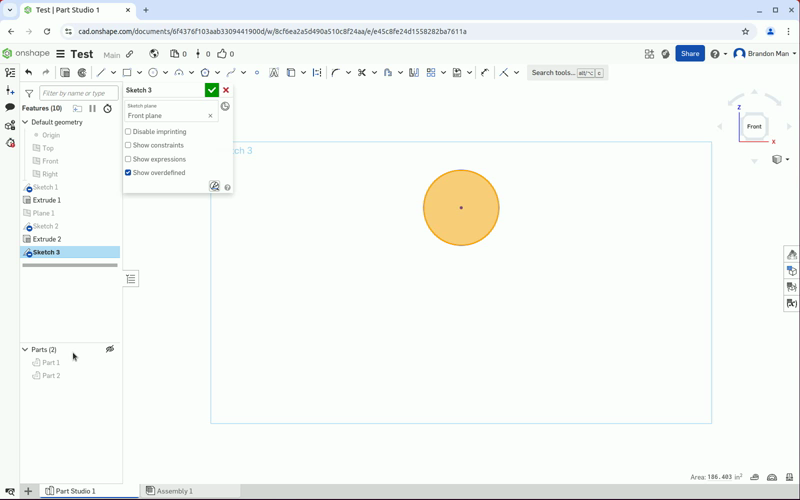
key(shift+e)
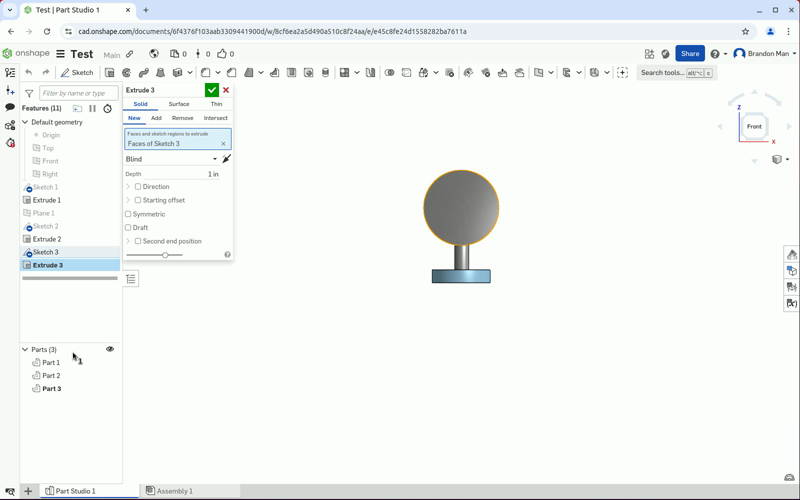
mouse_move(143, 106)
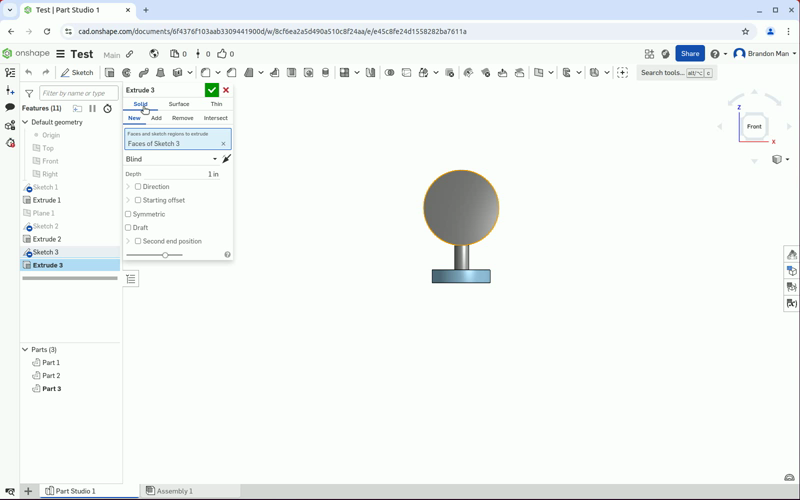
click(143, 106)
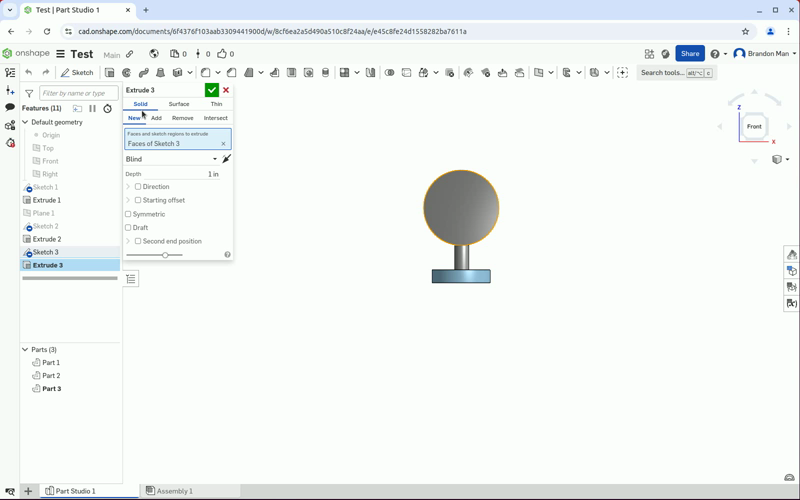
mouse_move(137, 120)
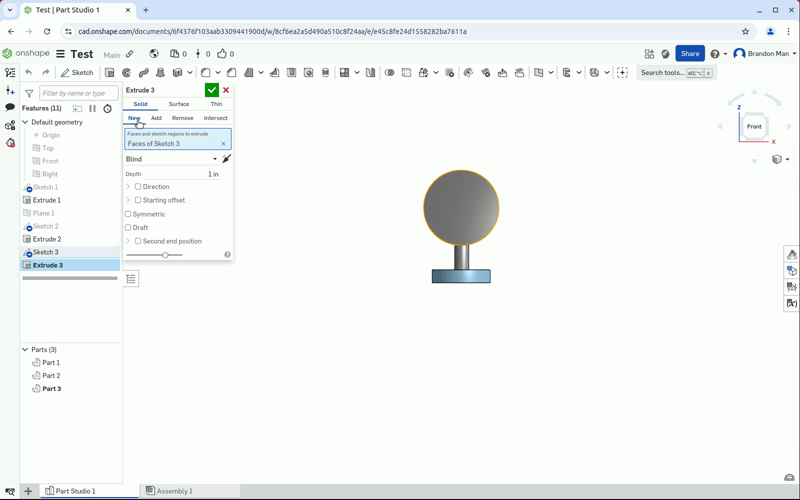
click(137, 120)
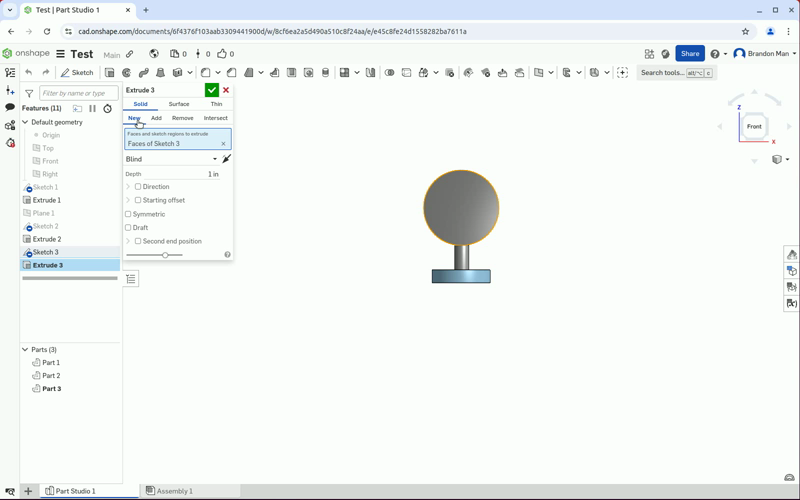
key(tab, 4)
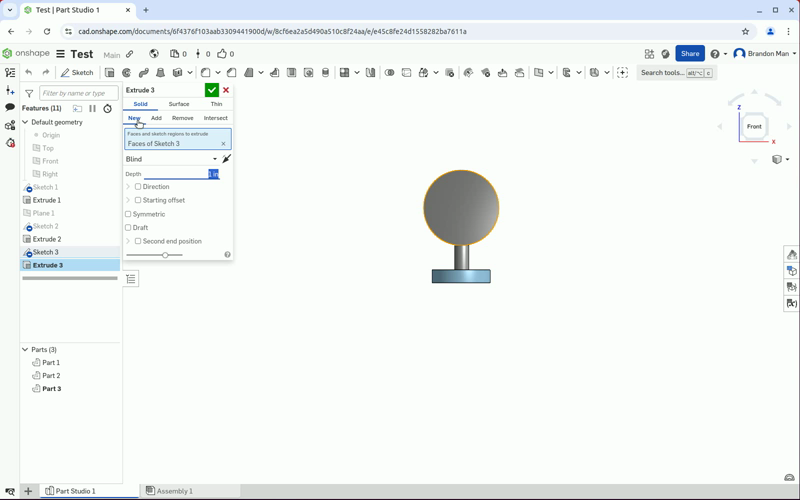
text(5.296)
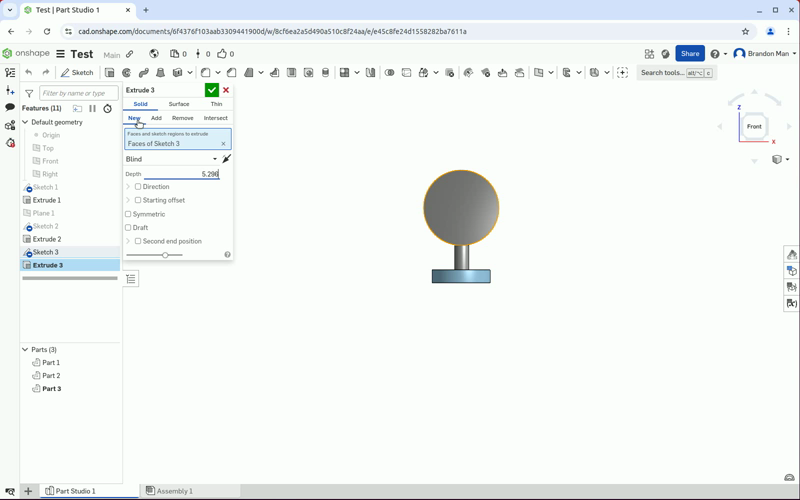
key(tab, 3)
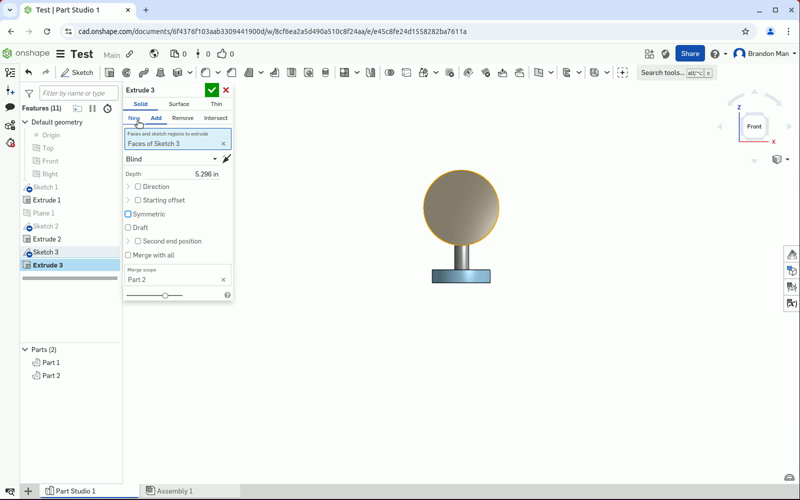
key(space)
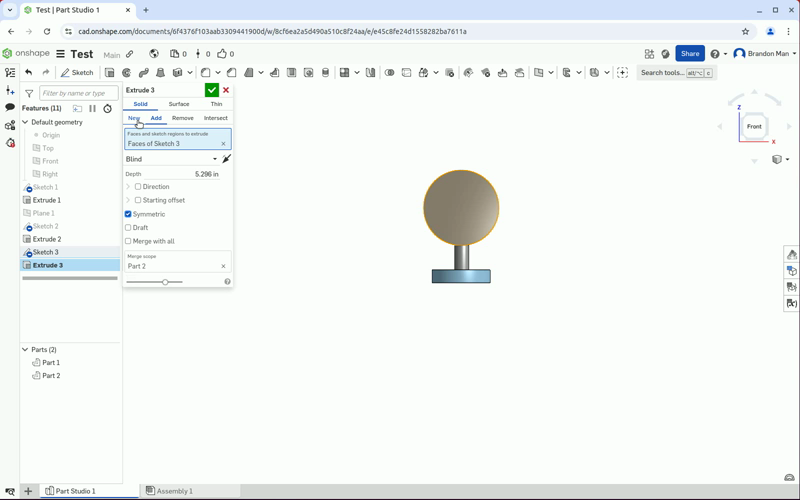
key(enter)
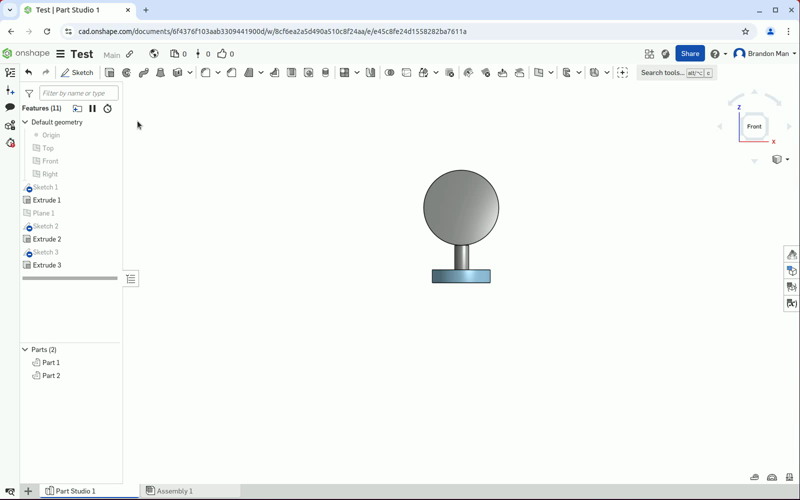
key(shift+h)
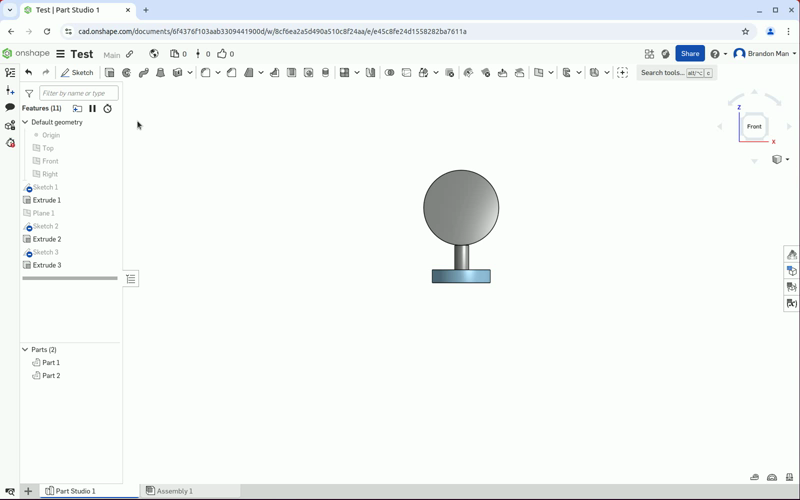
key(shift+h)
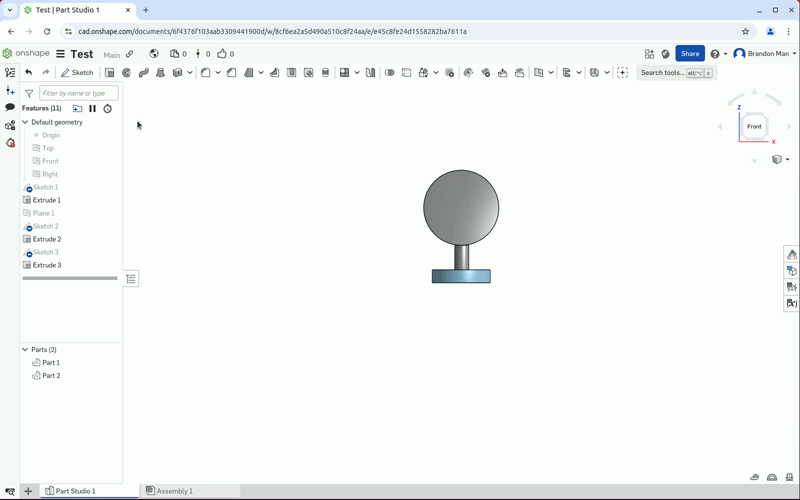
mouse_move(73, 189)
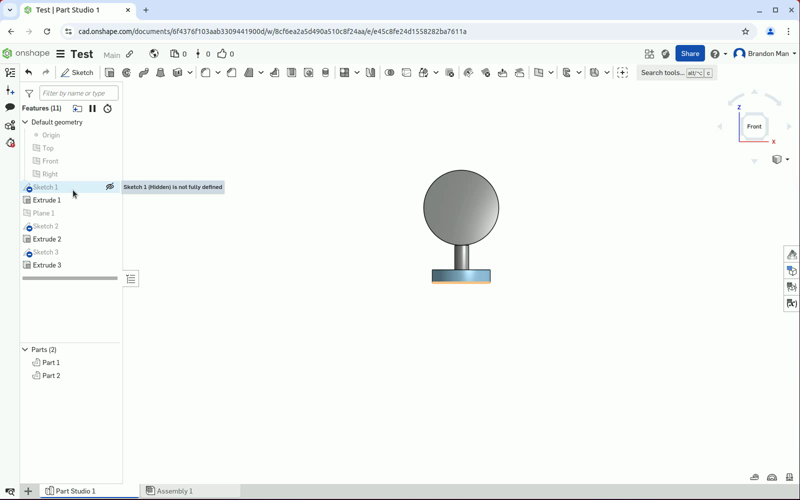
click(73, 189)
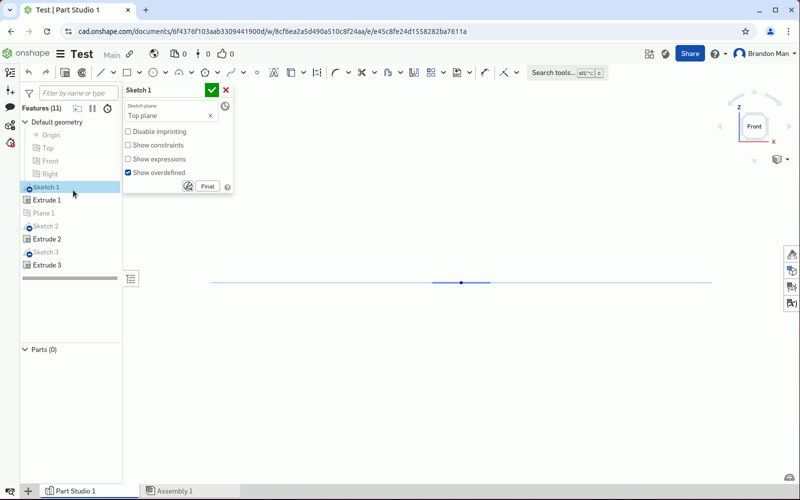
mouse_move(229, 92)
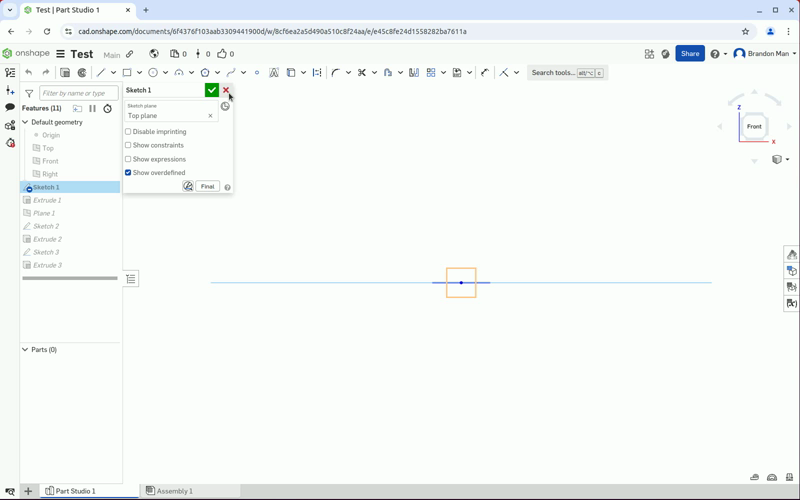
click(229, 92)
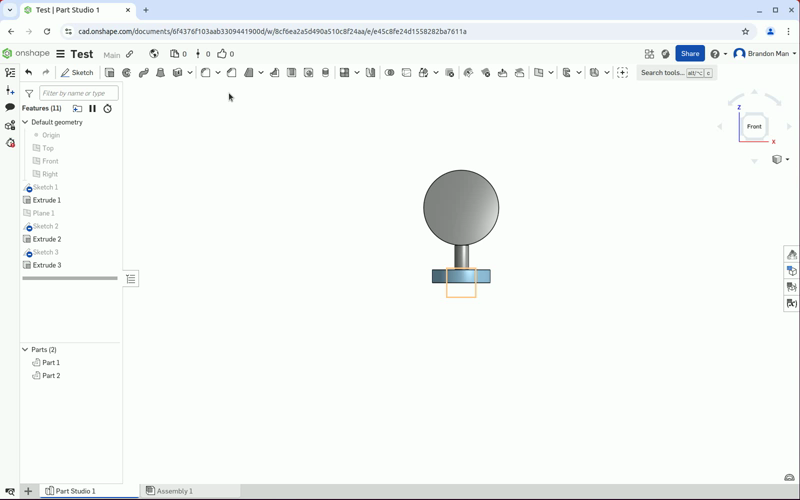
mouse_move(541, 75)
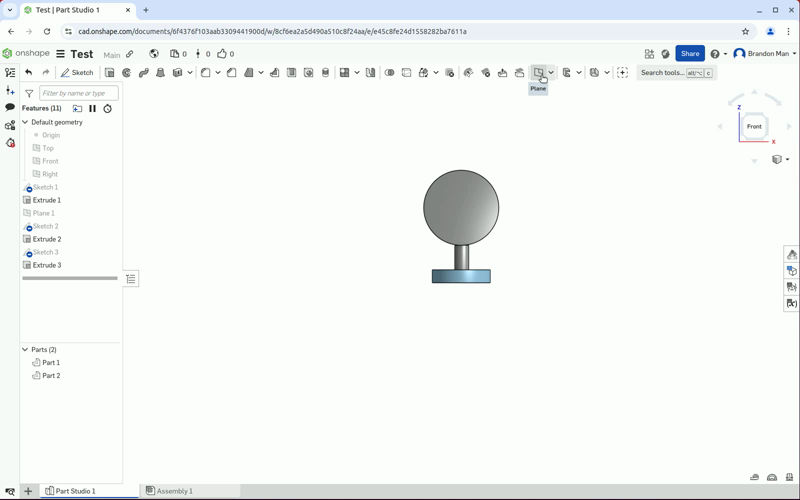
click(541, 75)
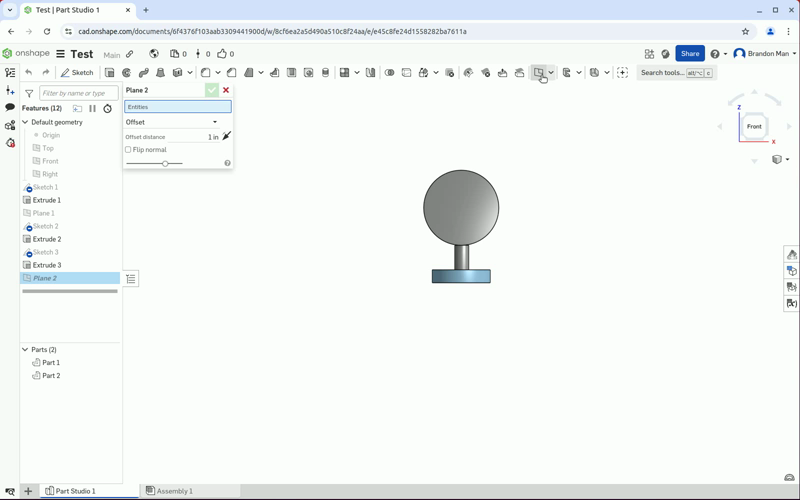
mouse_move(73, 163)
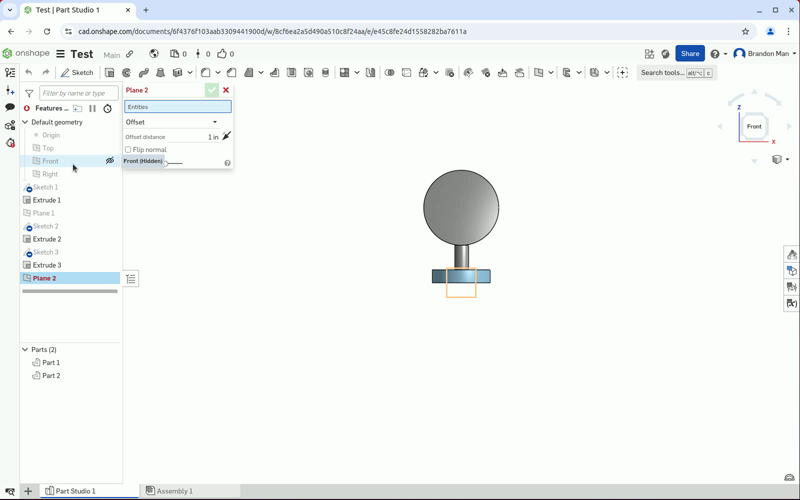
click(73, 163)
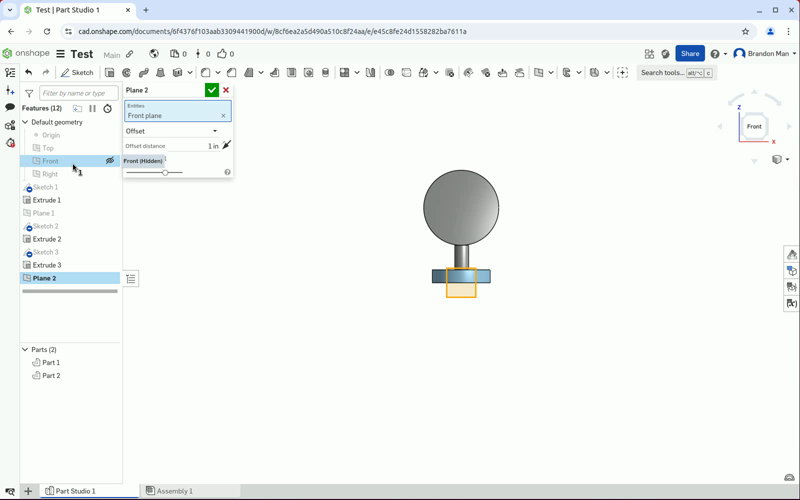
key(tab, 2)
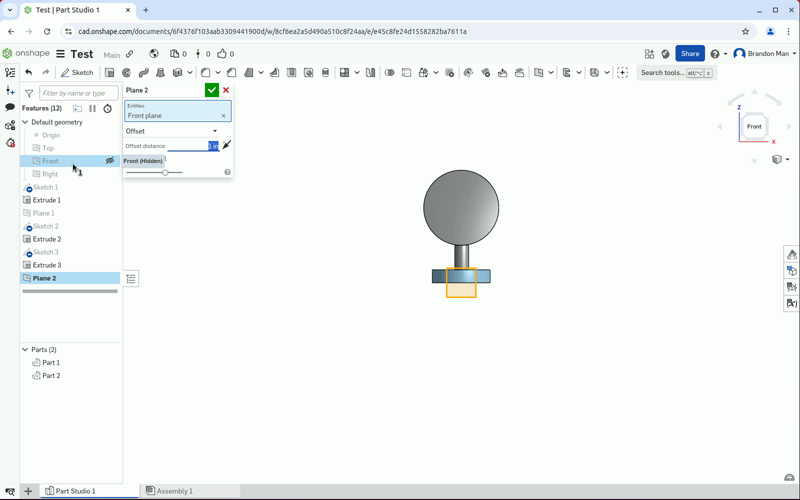
text(2.65)
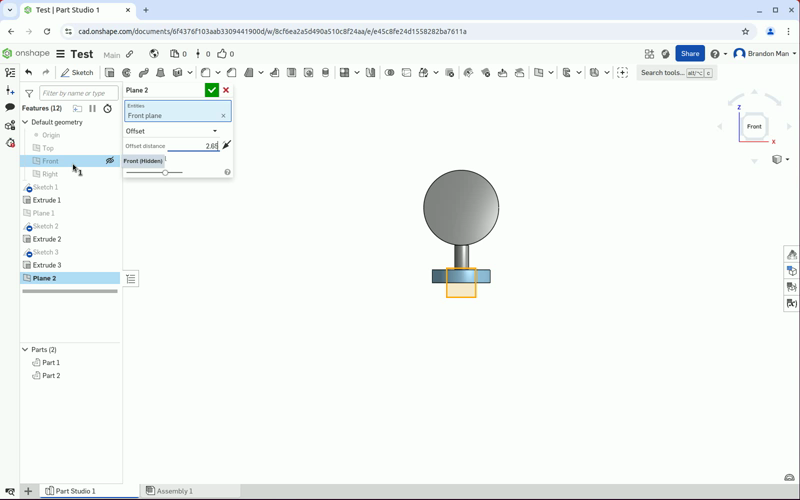
key(enter, 2)
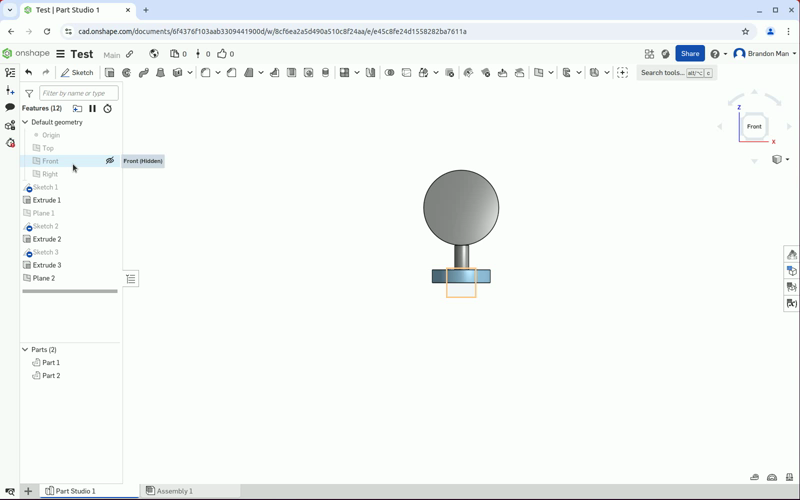
key(shift+s)
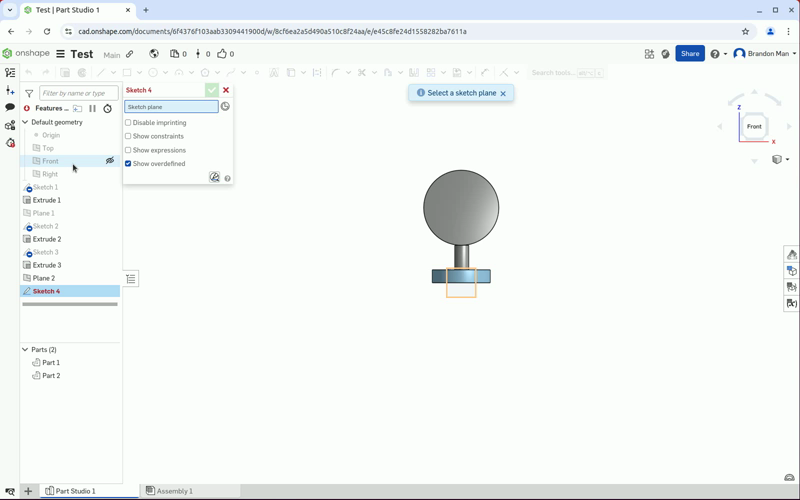
mouse_move(73, 280)
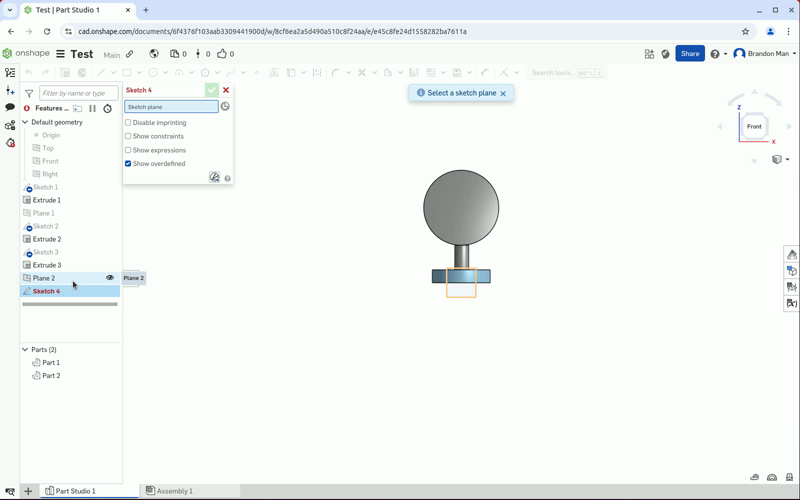
click(73, 280)
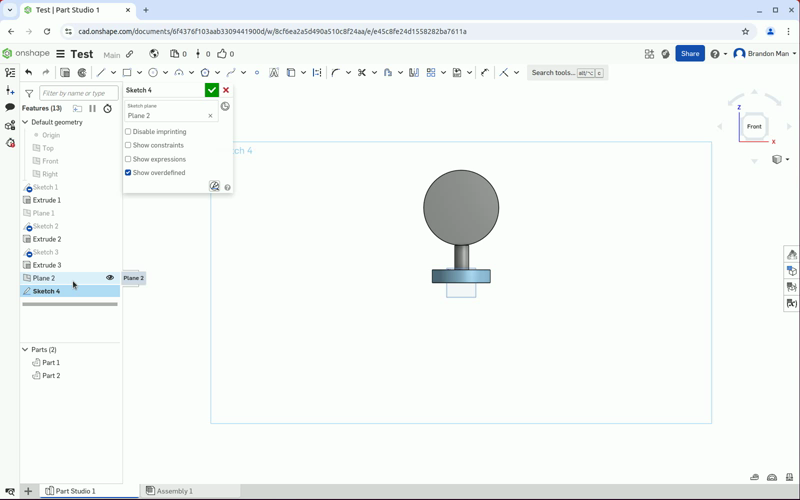
mouse_move(73, 352)
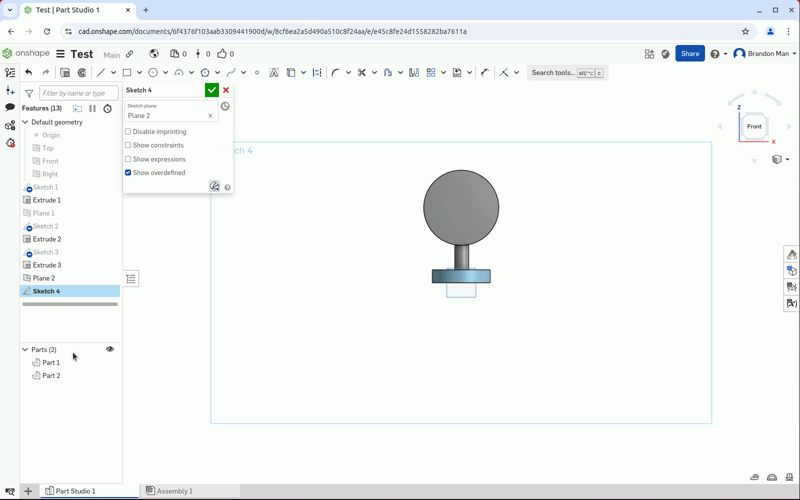
key(y)
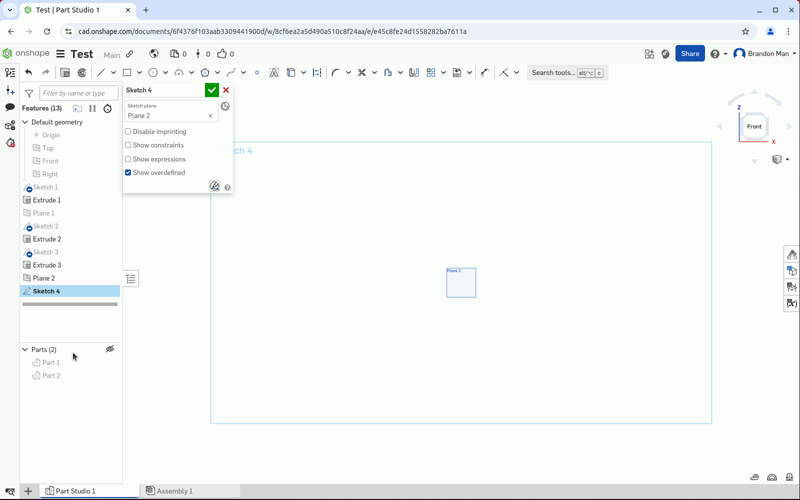
key(c)
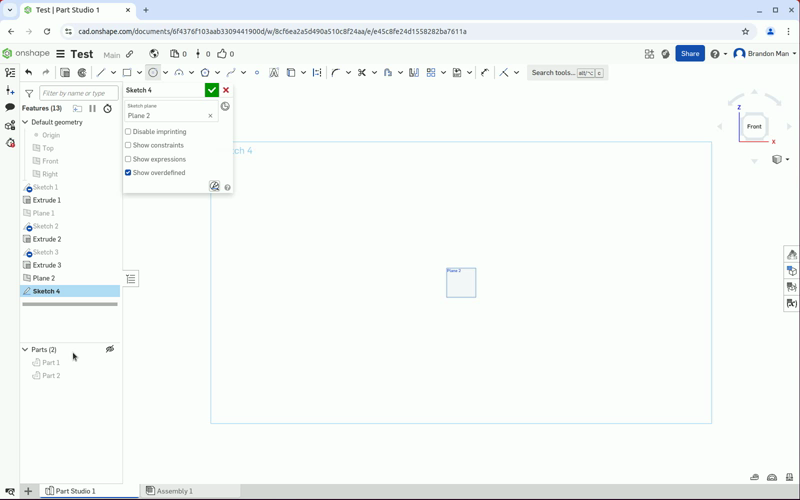
key_down(shift)
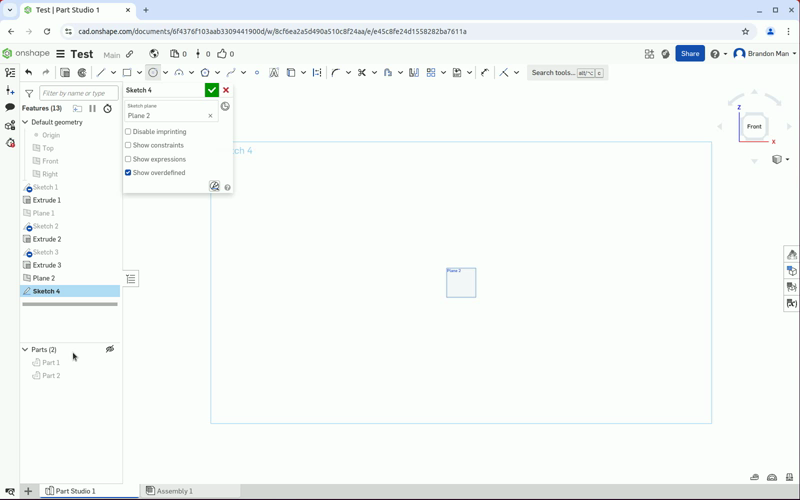
mouse_move(461, 207)
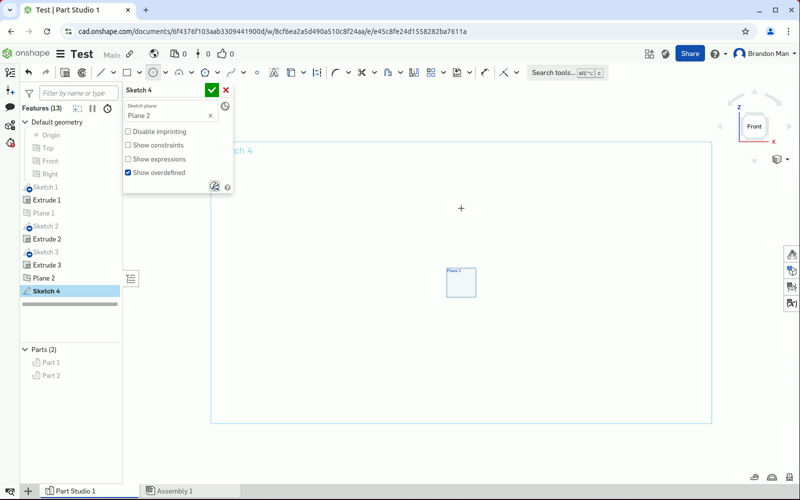
click(461, 207)
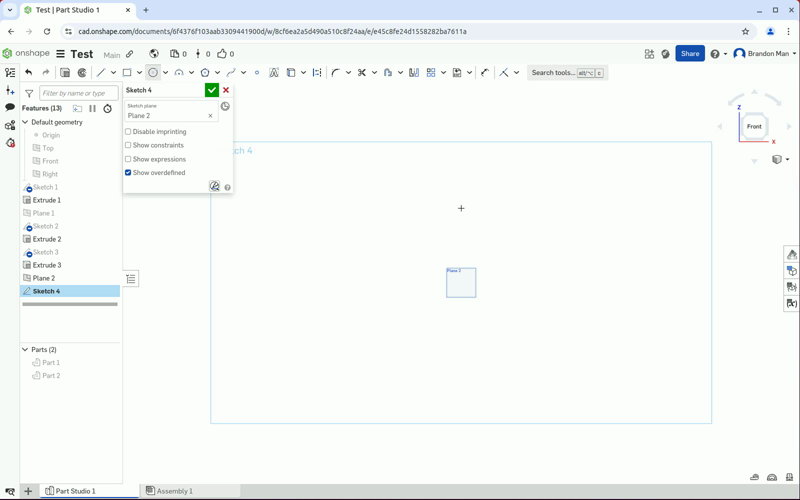
key_up(shift)
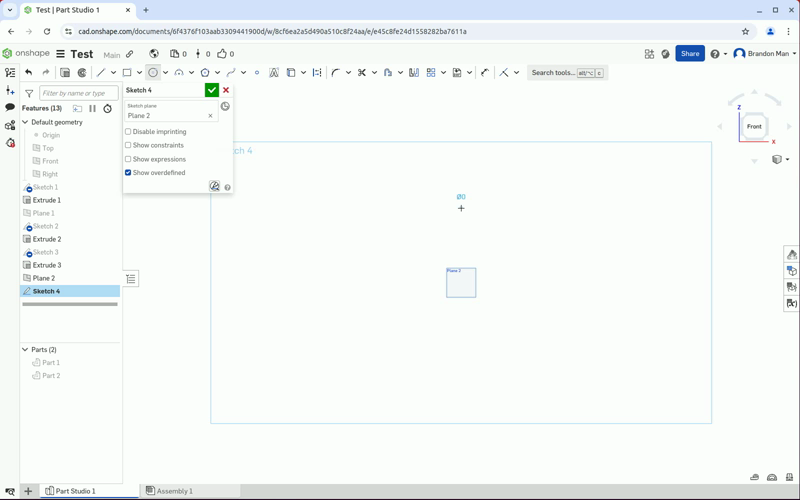
mouse_move(497, 207)
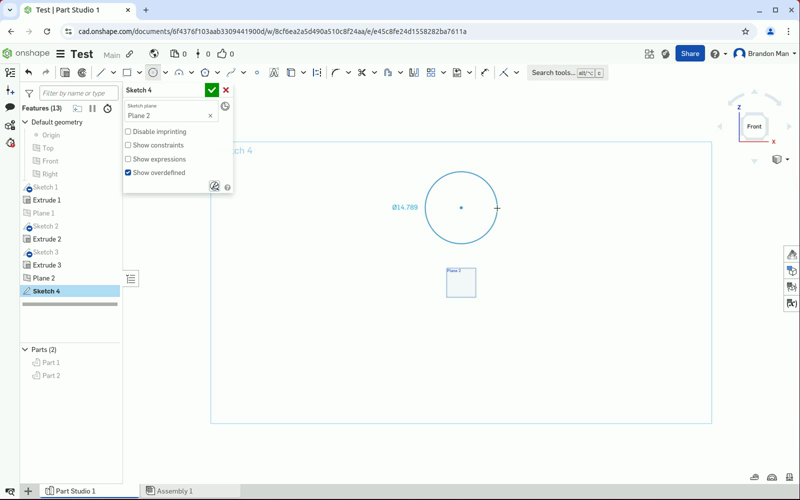
click(497, 207)
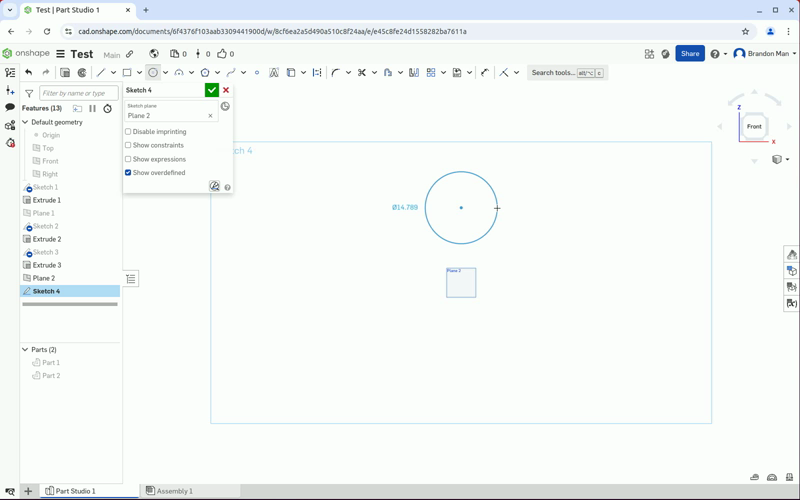
key(esc)
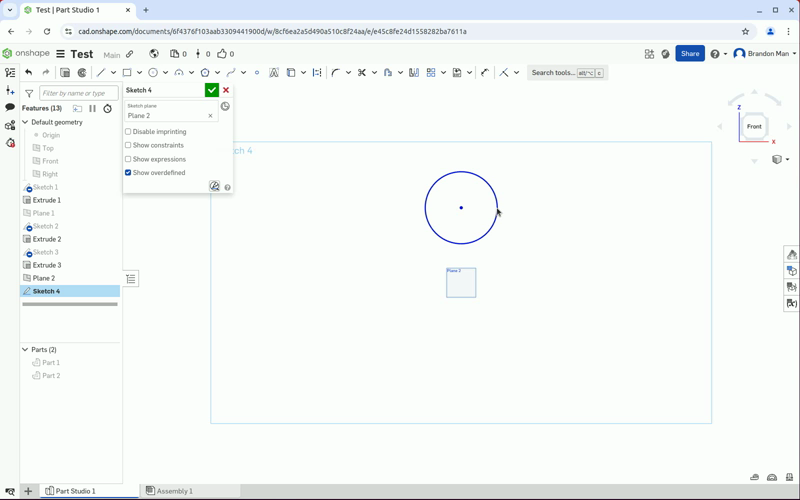
mouse_move(480, 223)
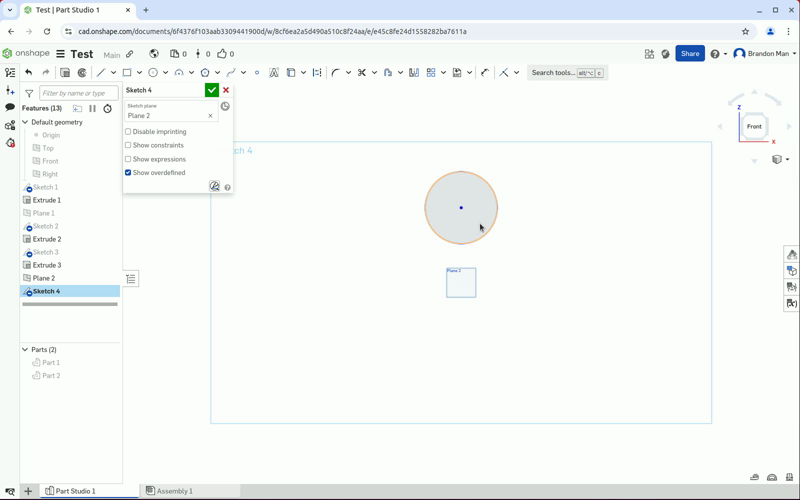
click(480, 223)
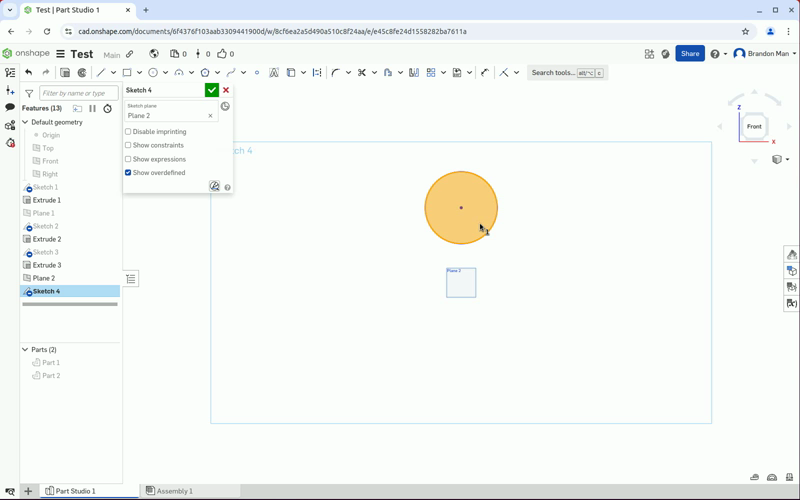
mouse_move(73, 352)
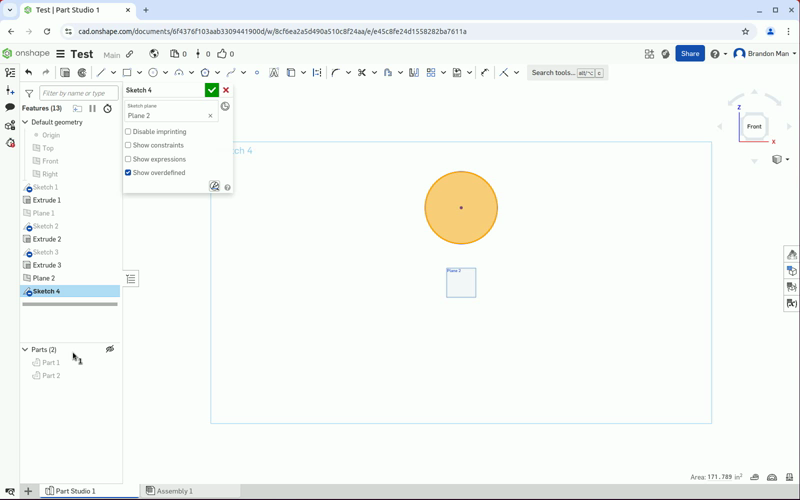
key(shift+y)
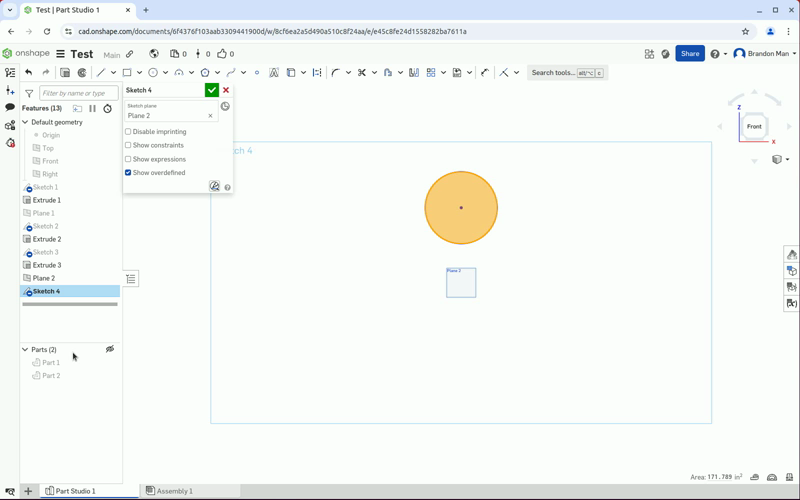
key(shift+e)
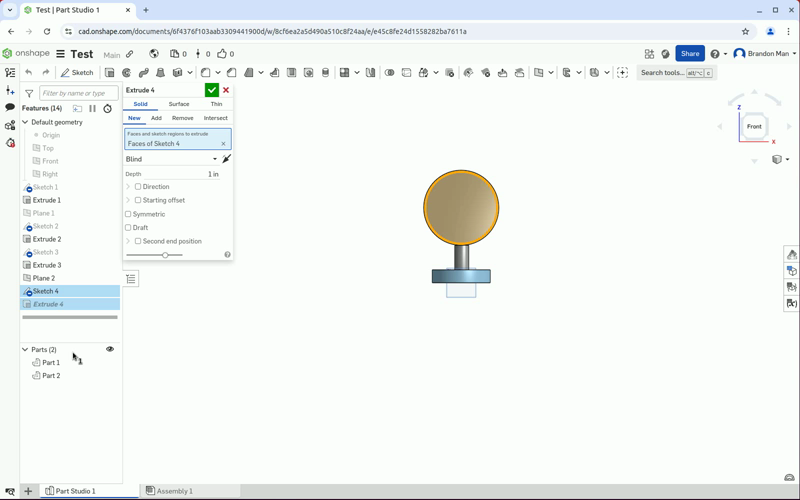
mouse_move(143, 106)
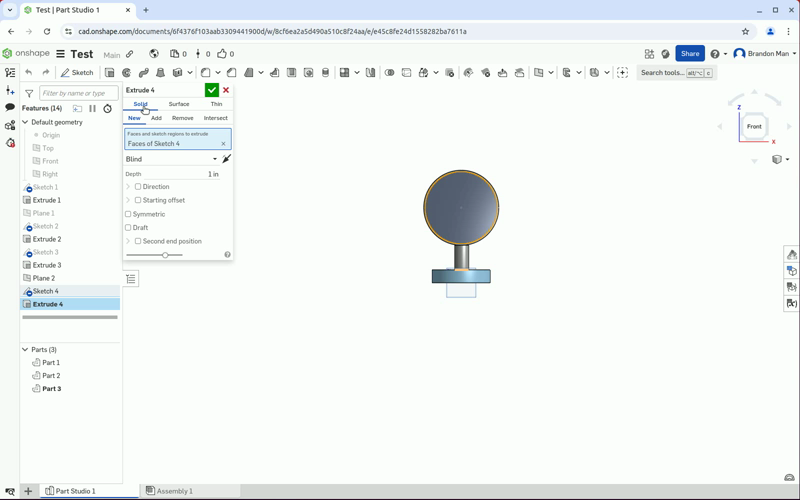
click(143, 106)
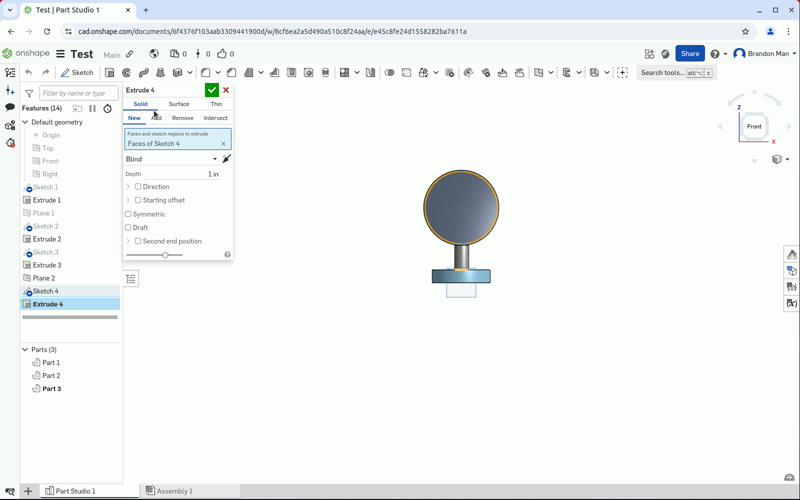
mouse_move(186, 120)
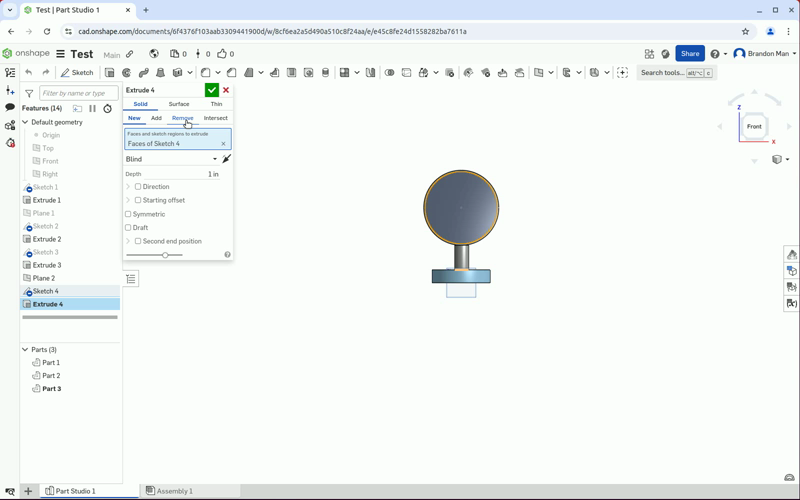
click(186, 120)
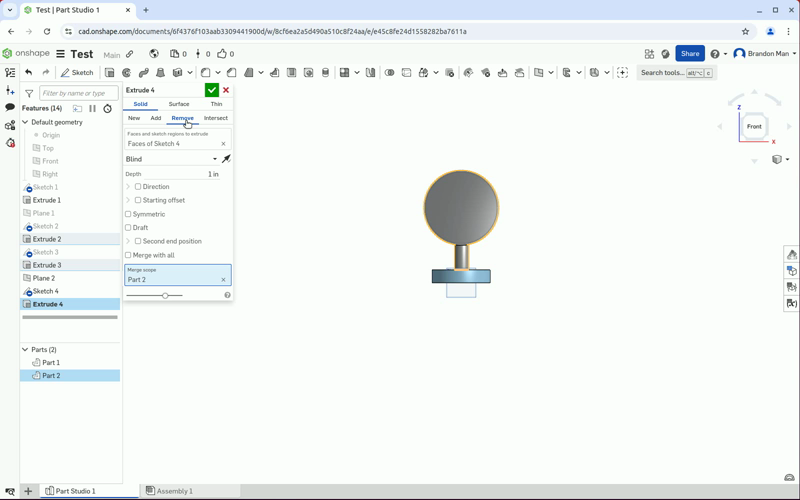
key(tab, 4)
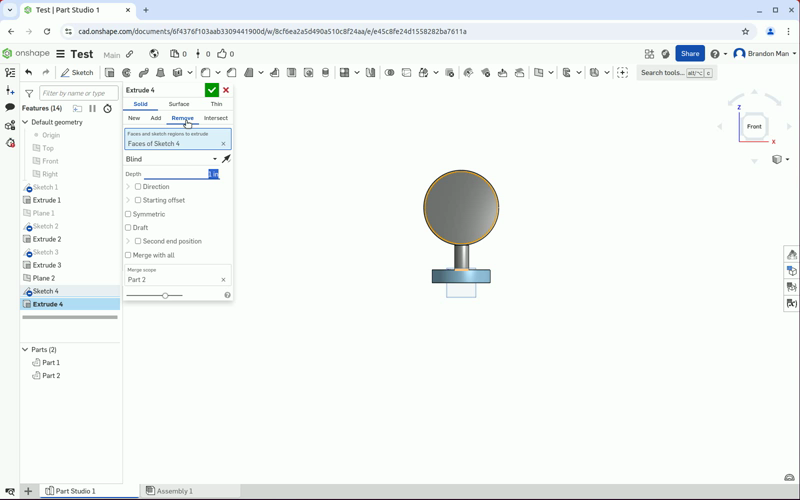
text(1.204)
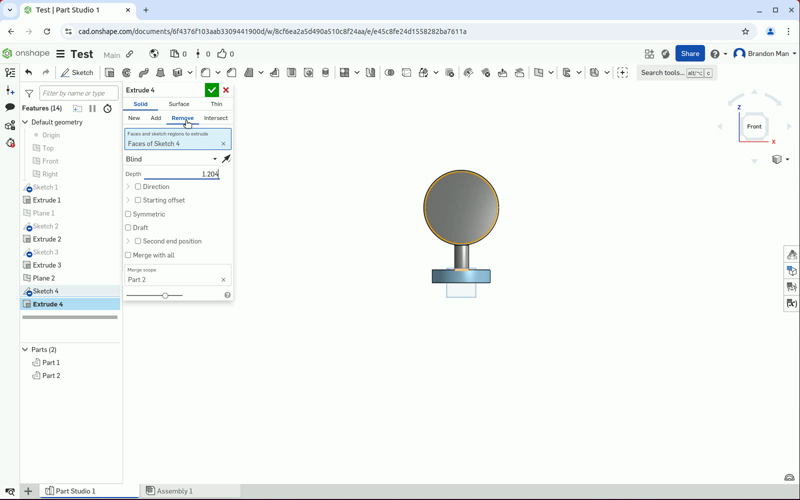
key(tab, 6)
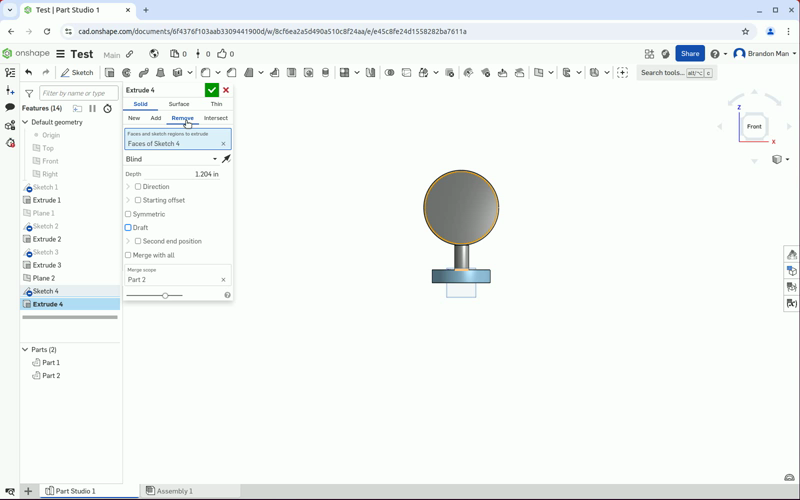
key(space)
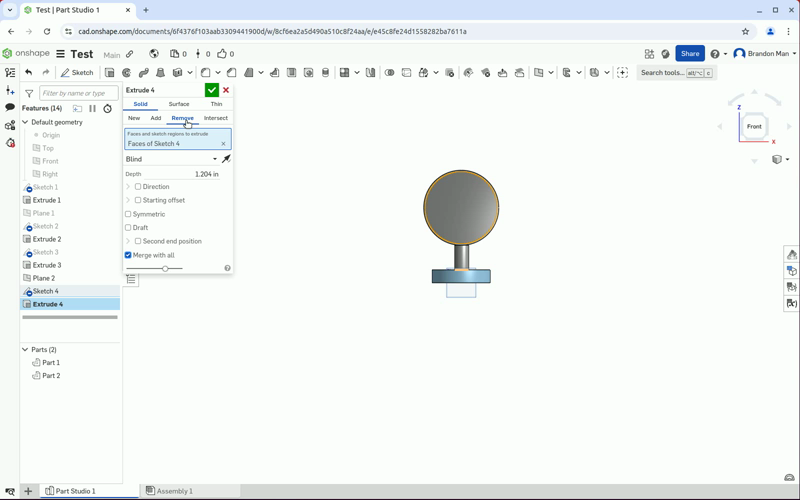
key(enter)
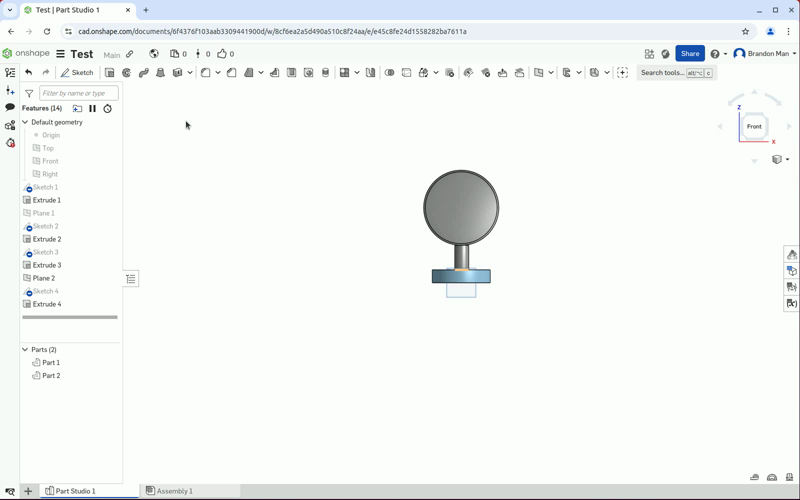
key(shift+h)
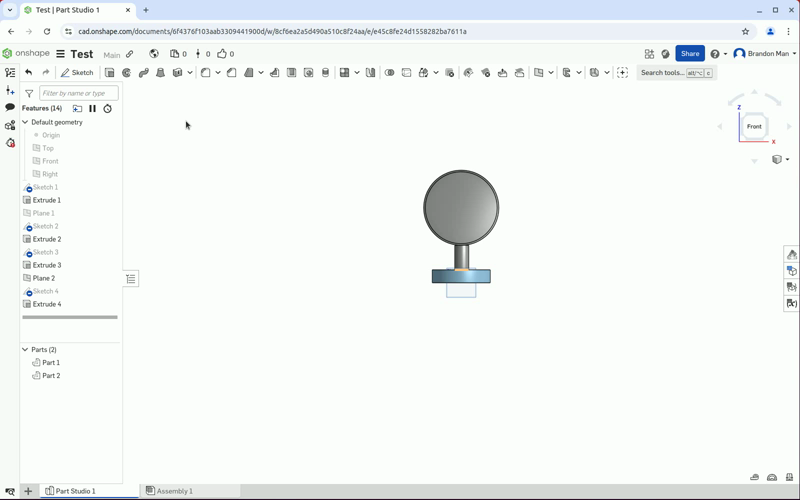
key(shift+h)
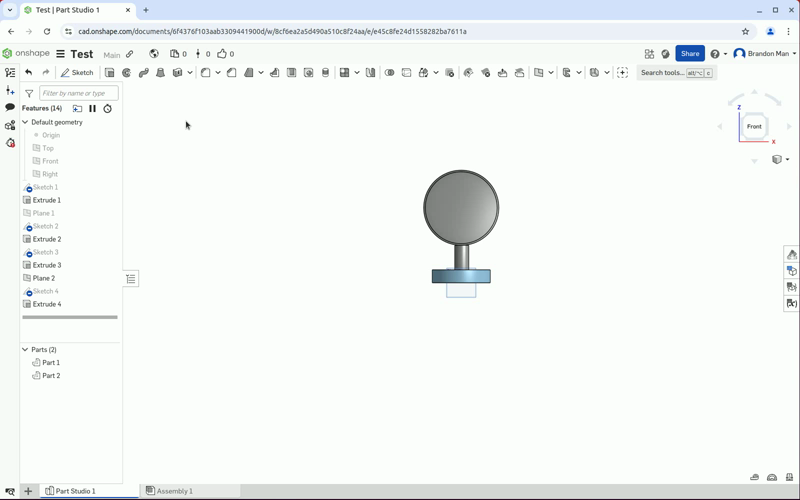
mouse_move(73, 189)
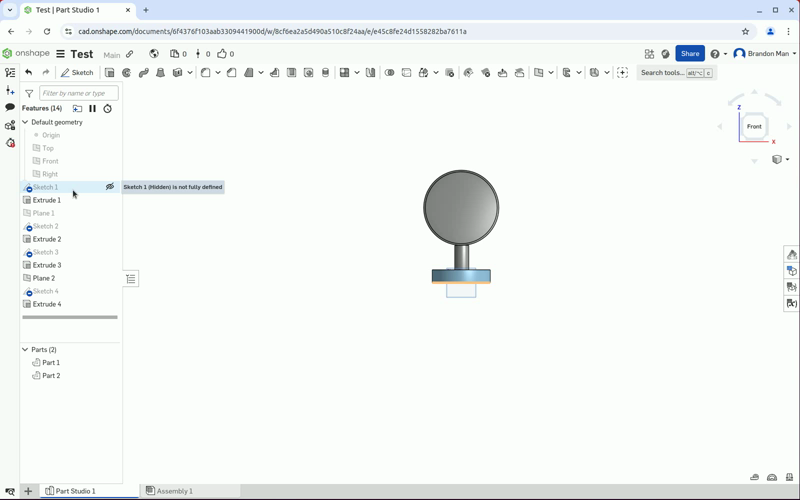
click(73, 189)
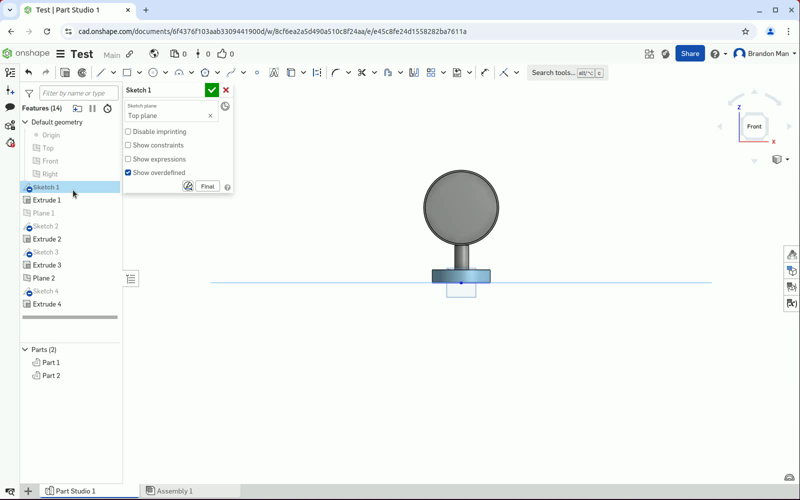
mouse_move(229, 92)
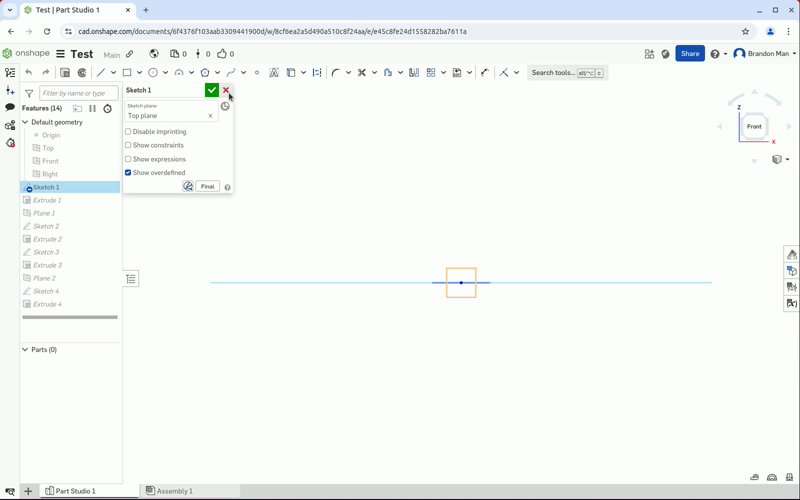
click(229, 92)
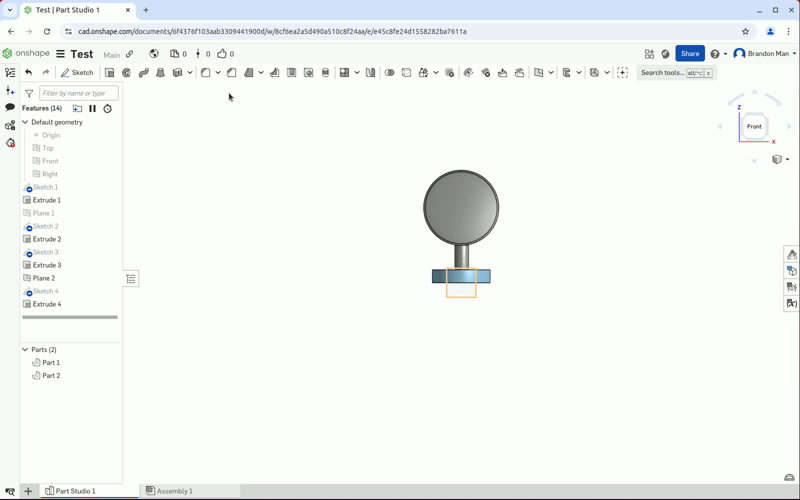
mouse_move(541, 75)
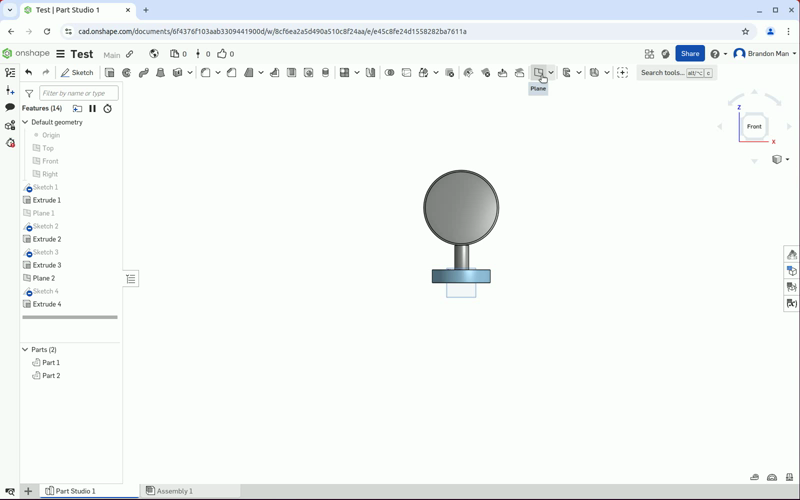
click(541, 75)
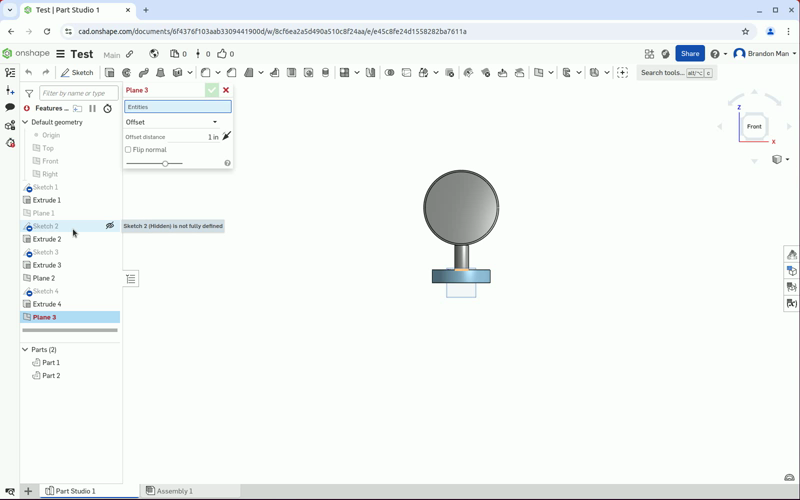
scroll(3)
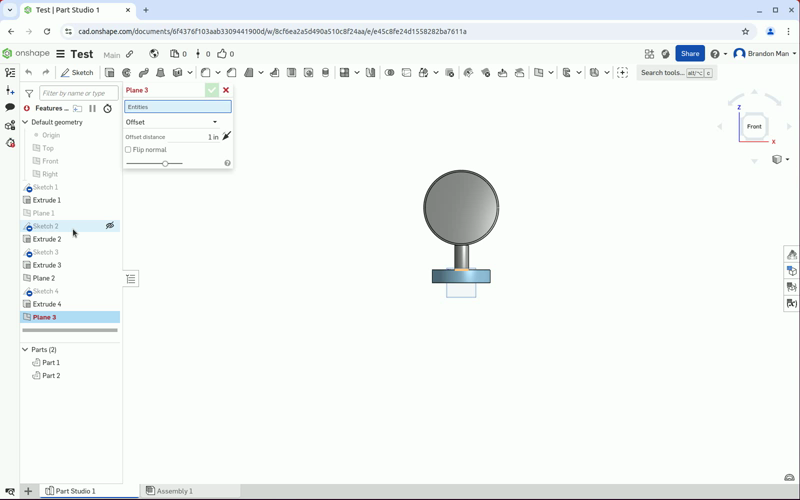
mouse_move(73, 163)
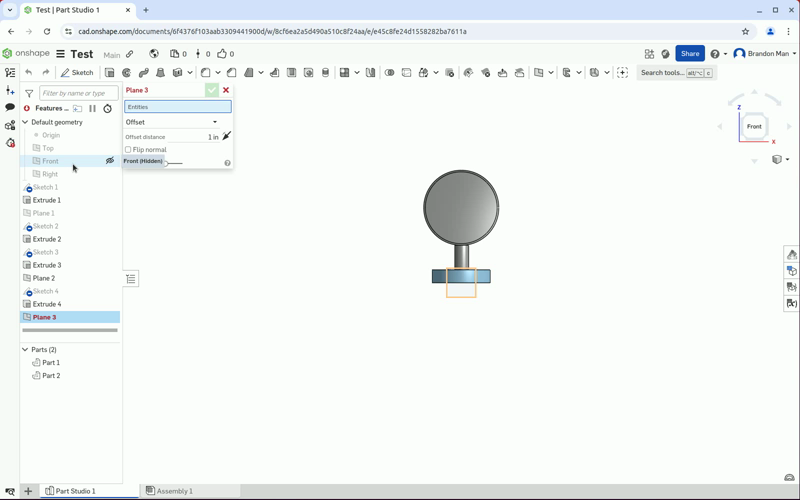
click(73, 163)
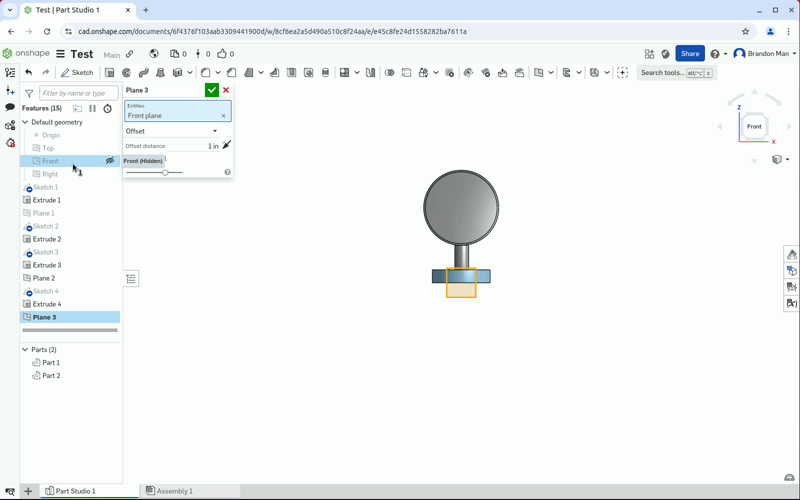
key(tab, 2)
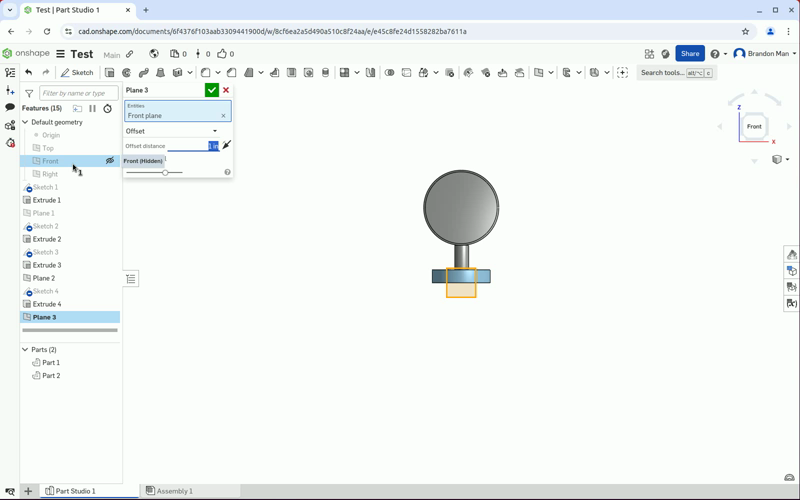
text(1.202)
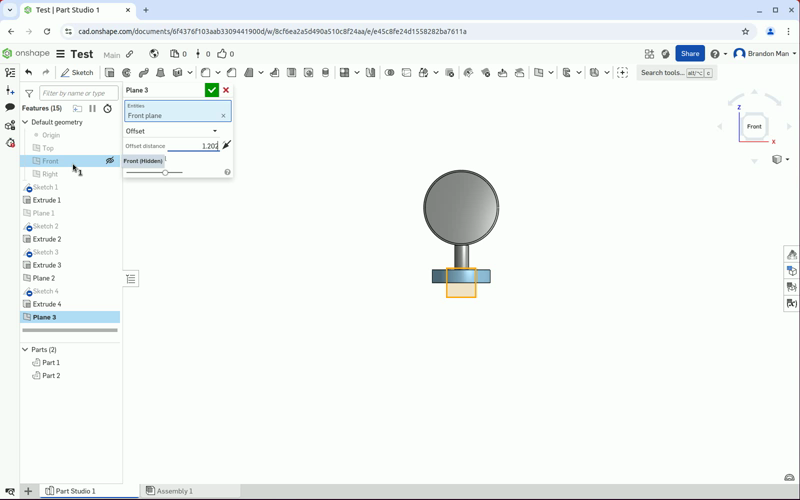
key(enter, 2)
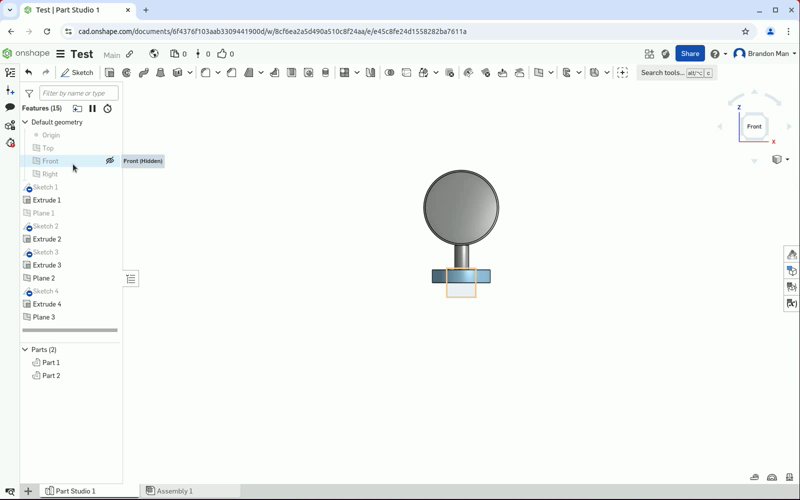
key(shift+s)
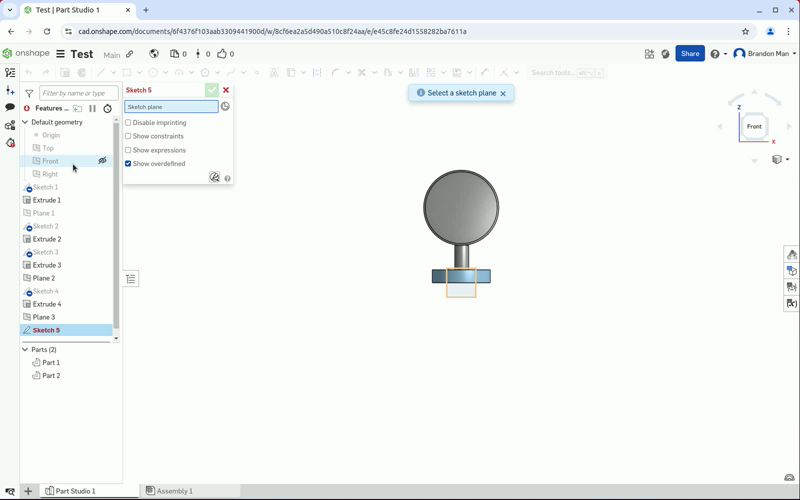
mouse_move(69, 319)
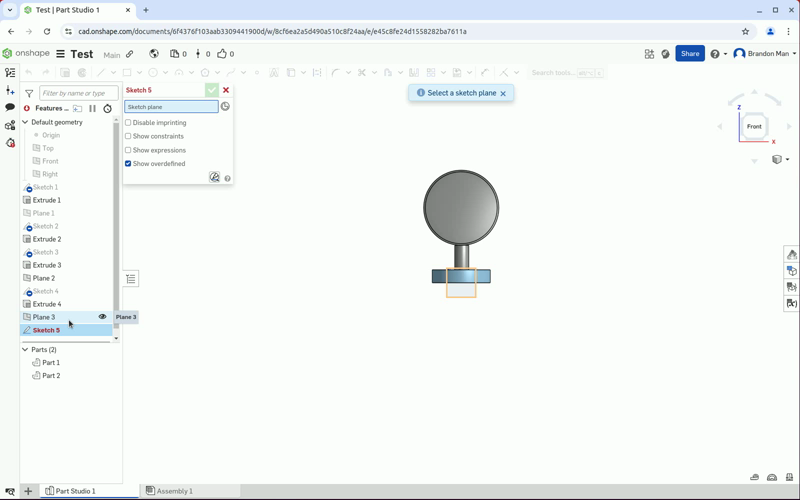
click(69, 319)
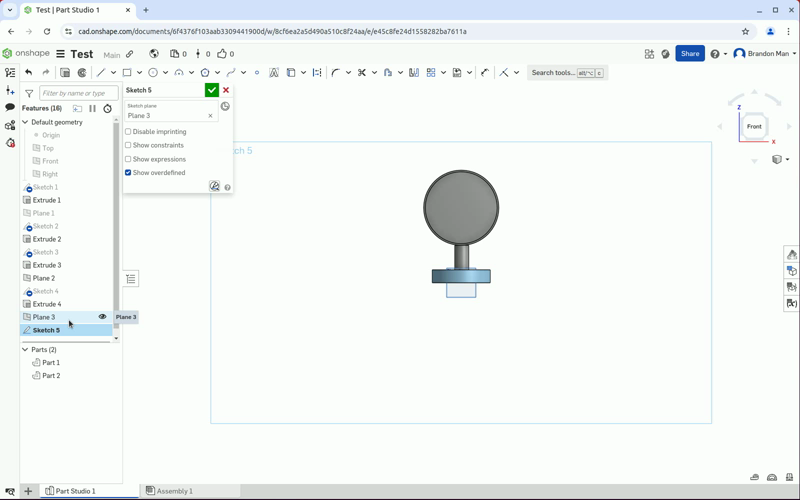
mouse_move(73, 352)
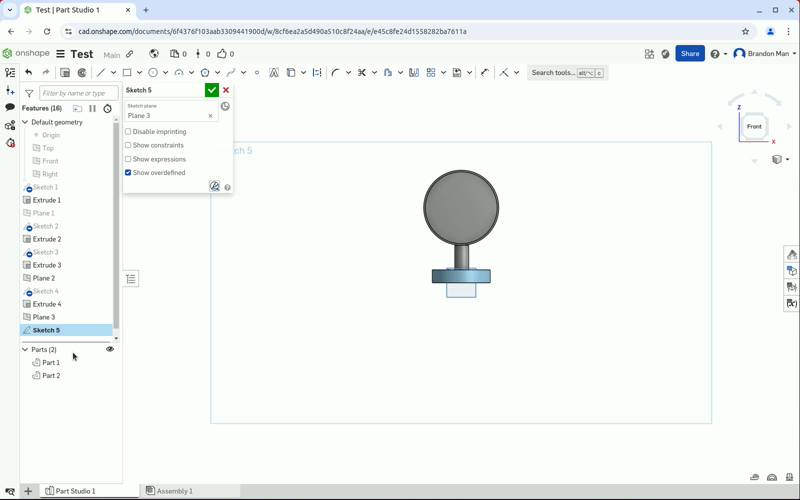
key(y)
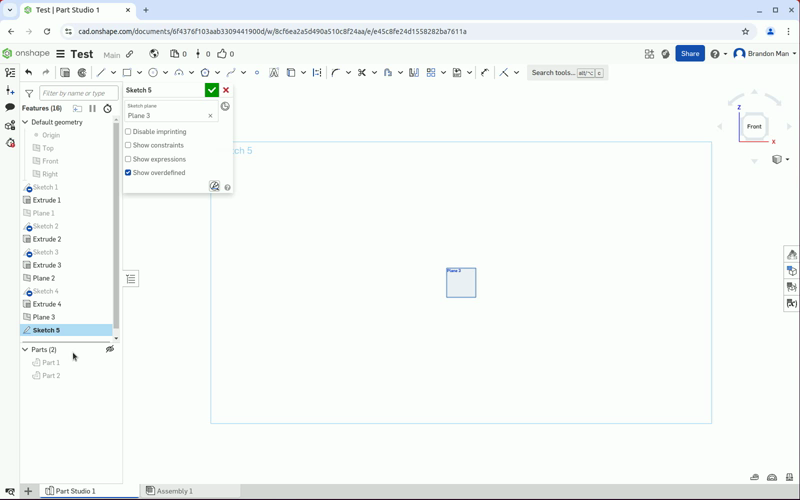
key(l)
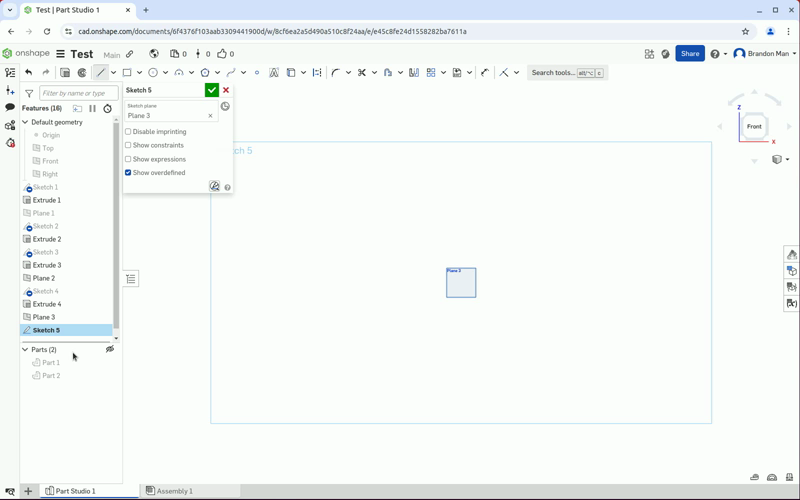
key_down(shift)
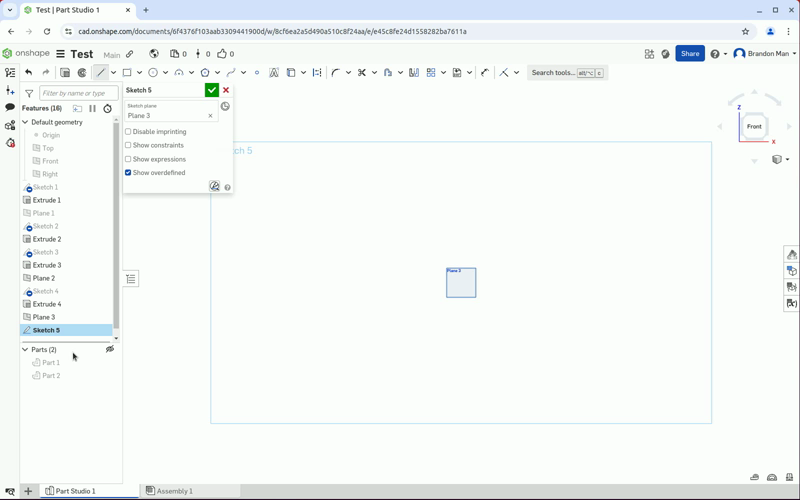
mouse_move(460, 207)
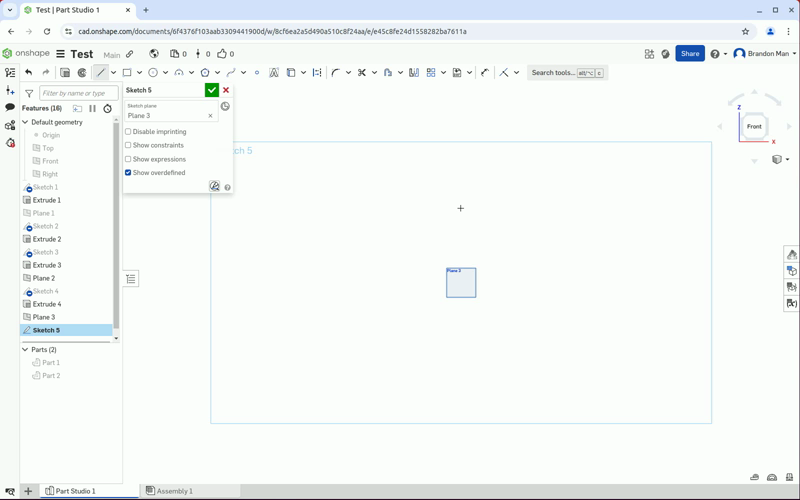
click(460, 207)
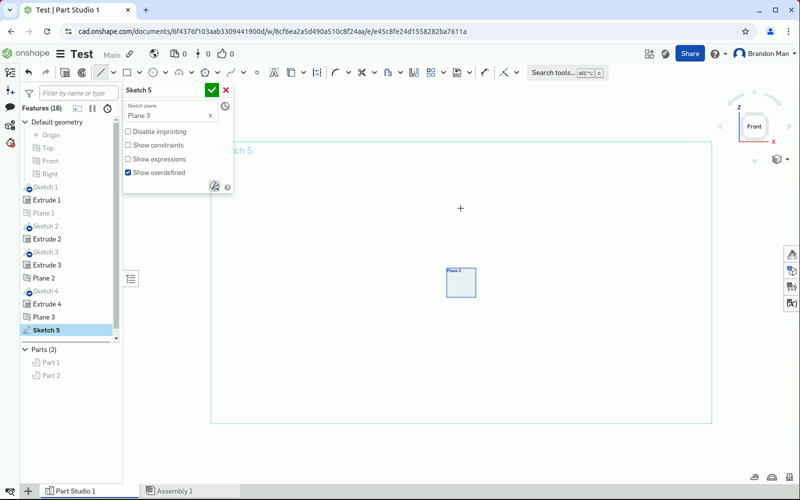
key_up(shift)
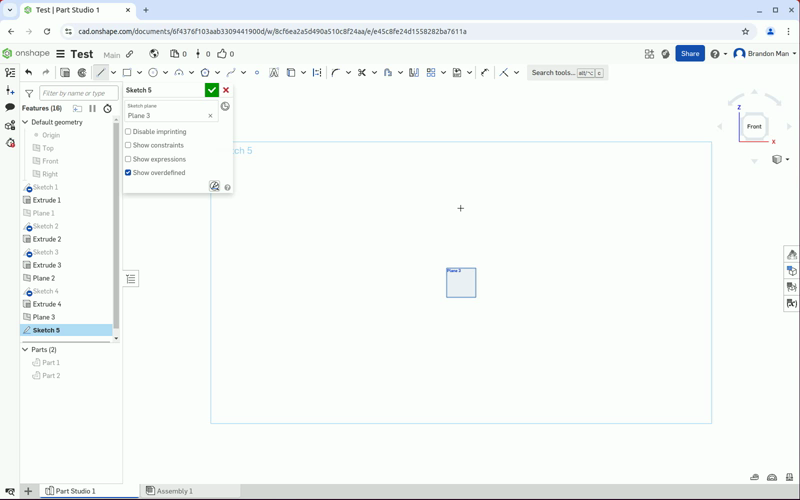
key_down(shift)
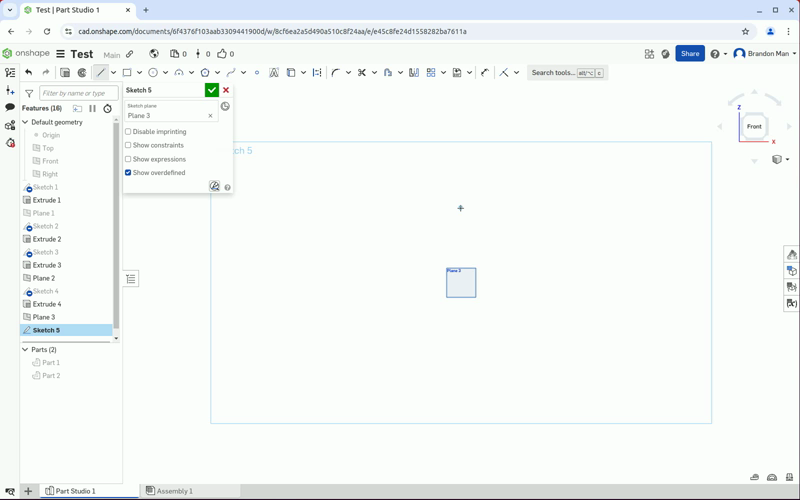
mouse_move(490, 207)
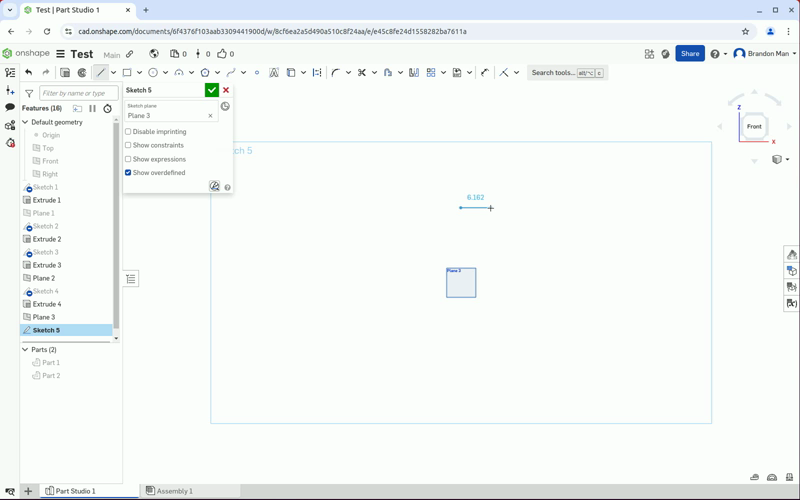
mouse_move(493, 207)
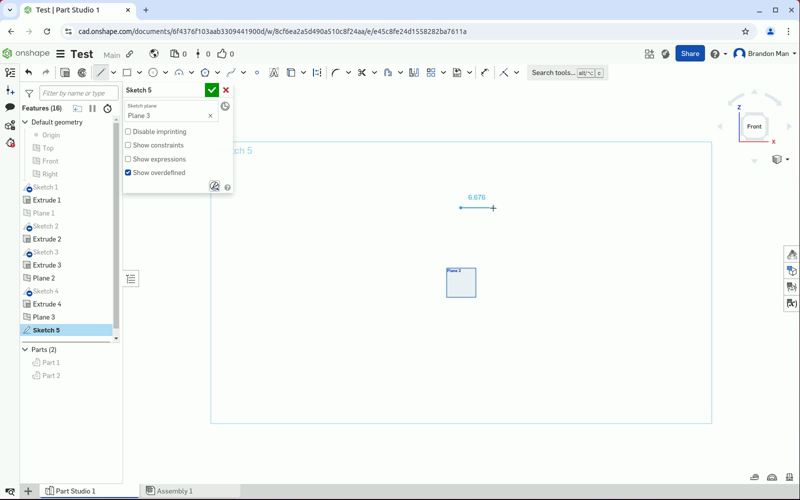
click(493, 207)
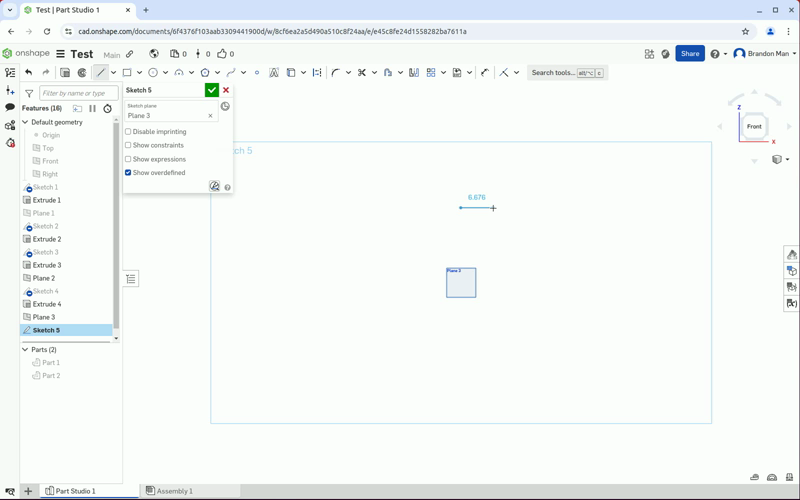
key_up(shift)
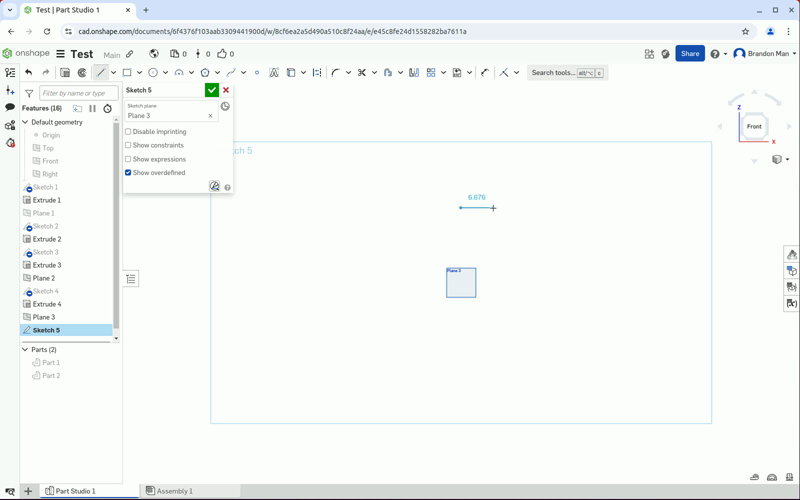
key_down(shift)
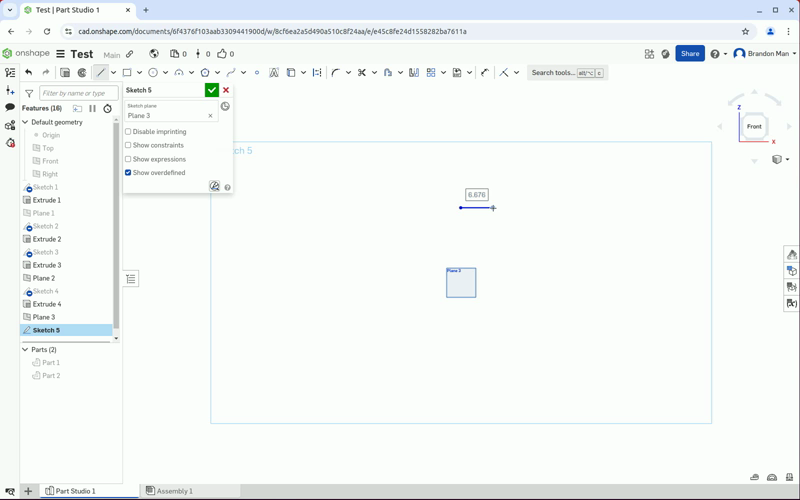
mouse_move(523, 207)
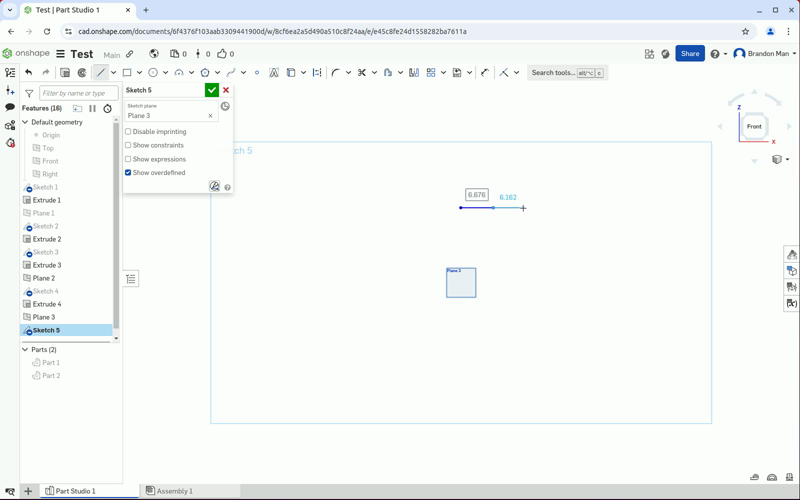
mouse_move(493, 206)
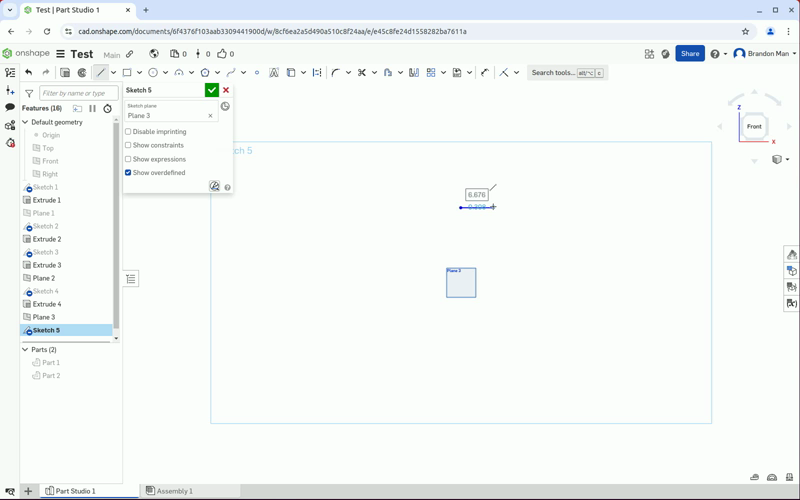
scroll(6)
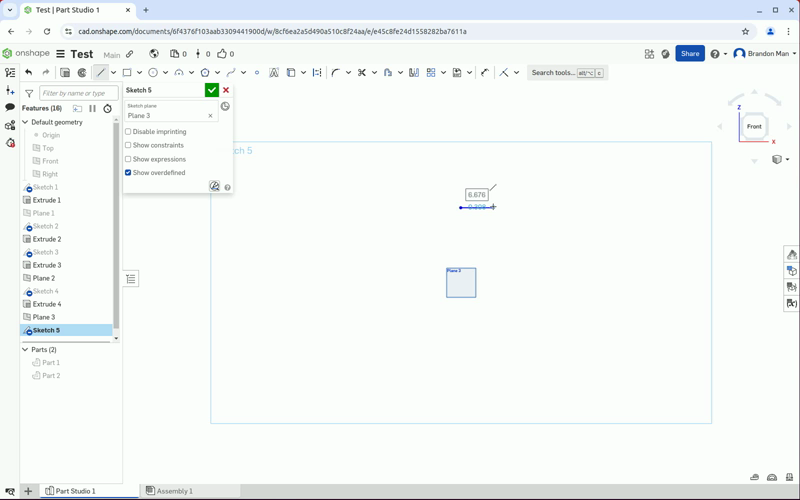
scroll(6)
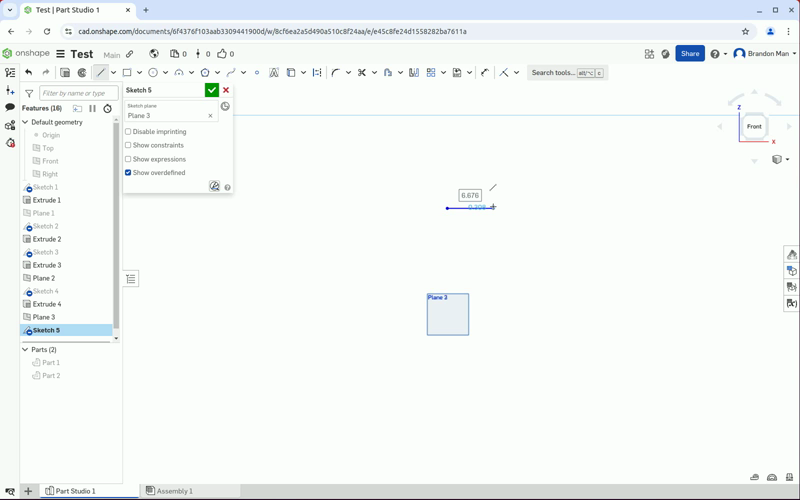
scroll(6)
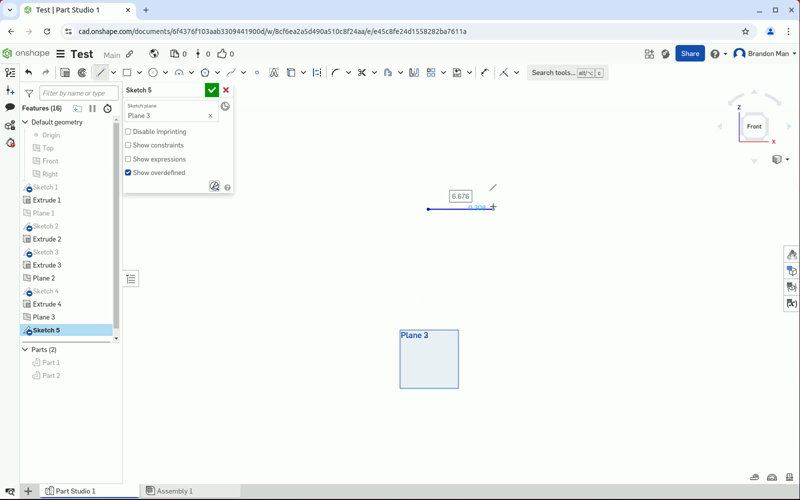
scroll(6)
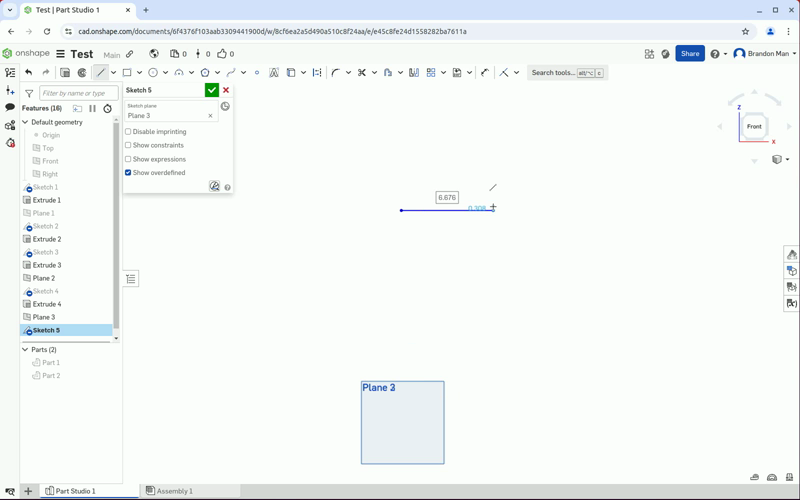
scroll(6)
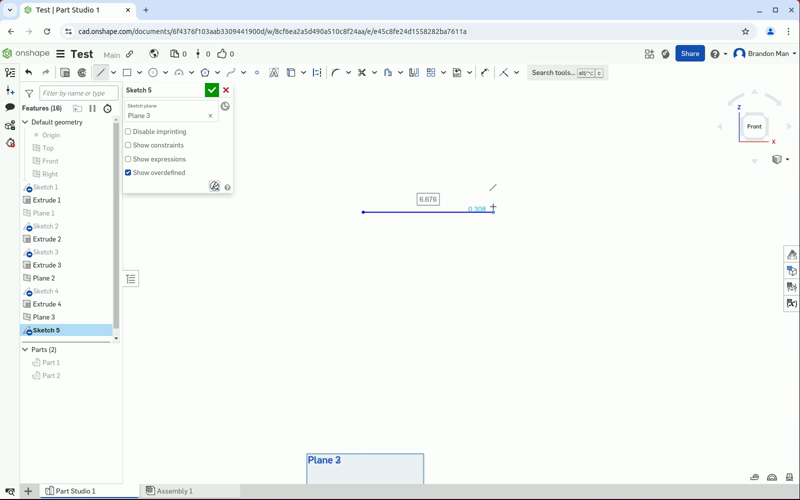
scroll(6)
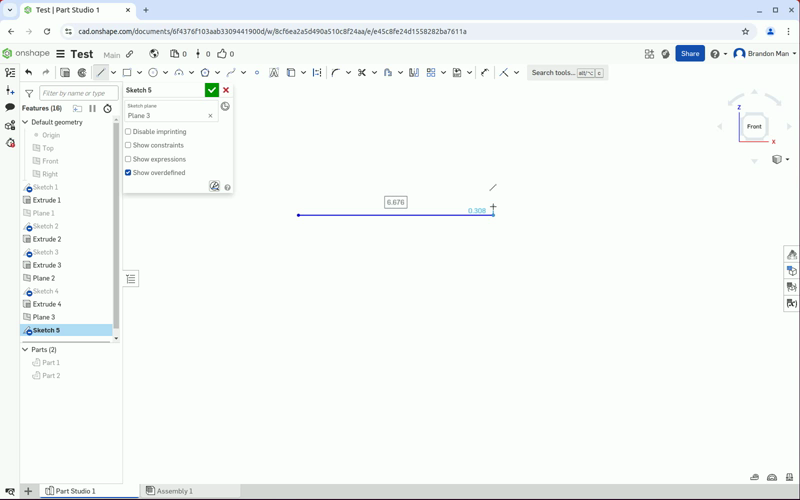
scroll(6)
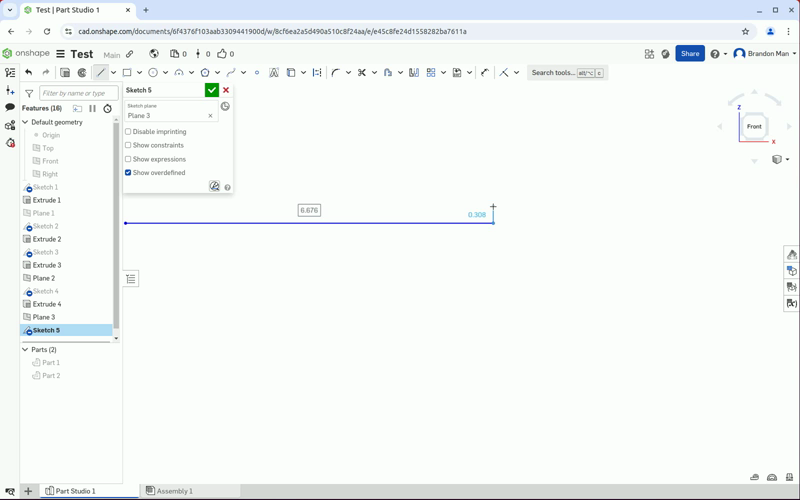
click(493, 206)
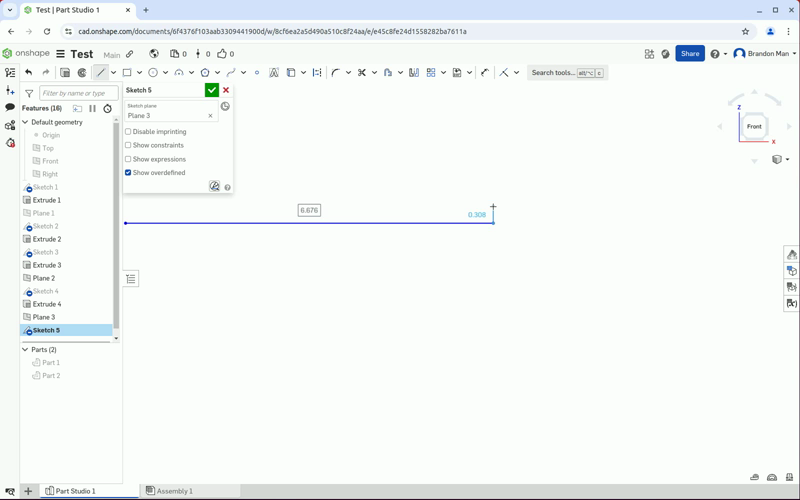
scroll(-6)
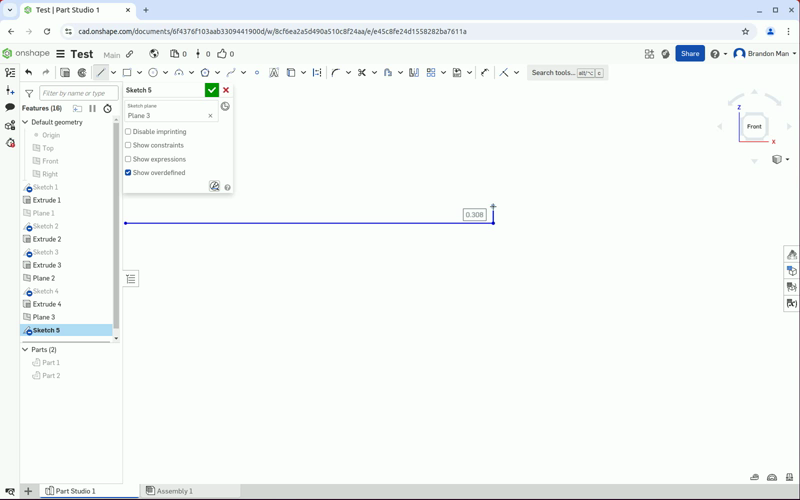
scroll(-6)
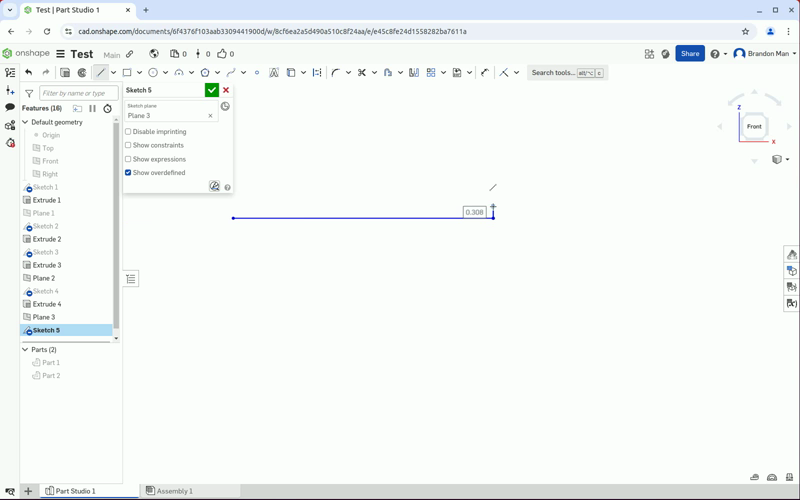
scroll(-6)
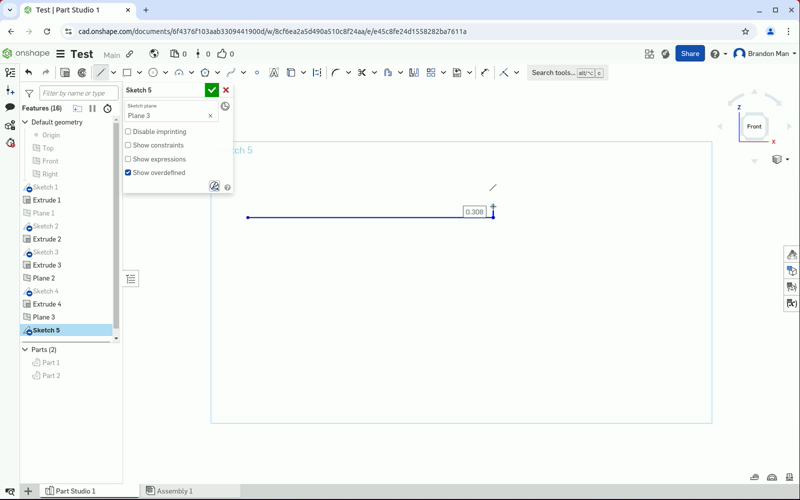
scroll(-6)
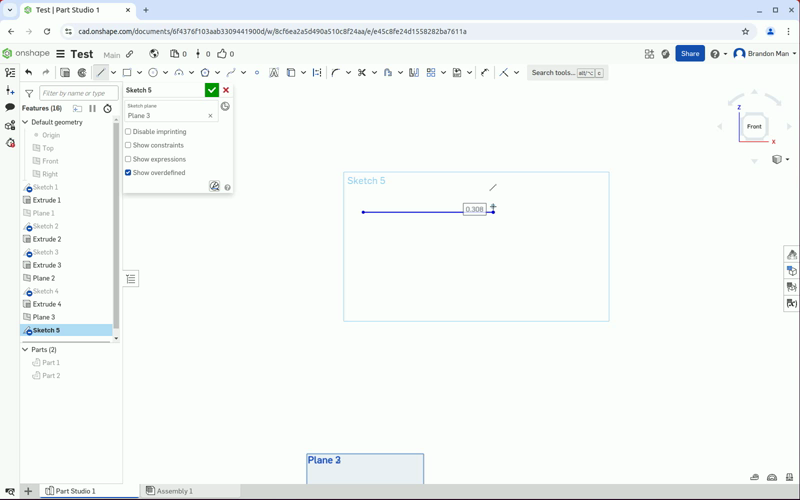
scroll(-6)
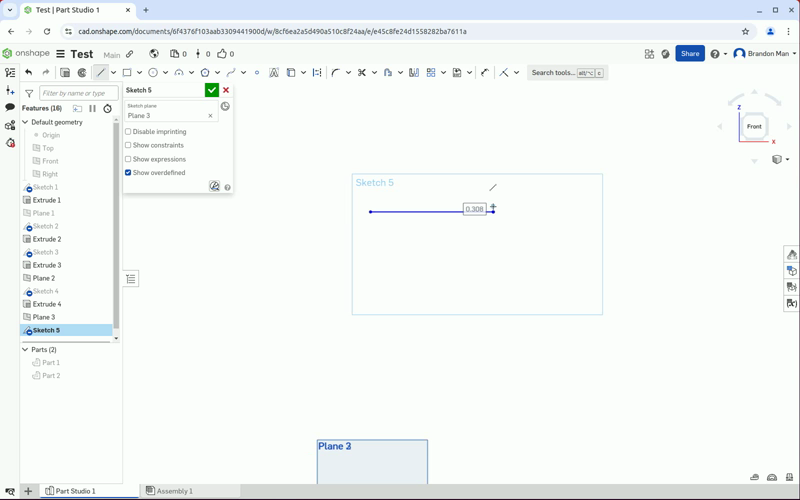
scroll(-6)
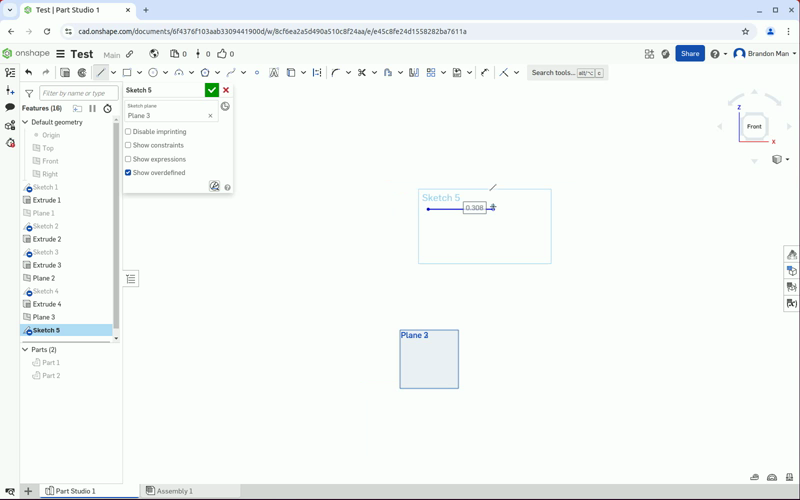
scroll(-6)
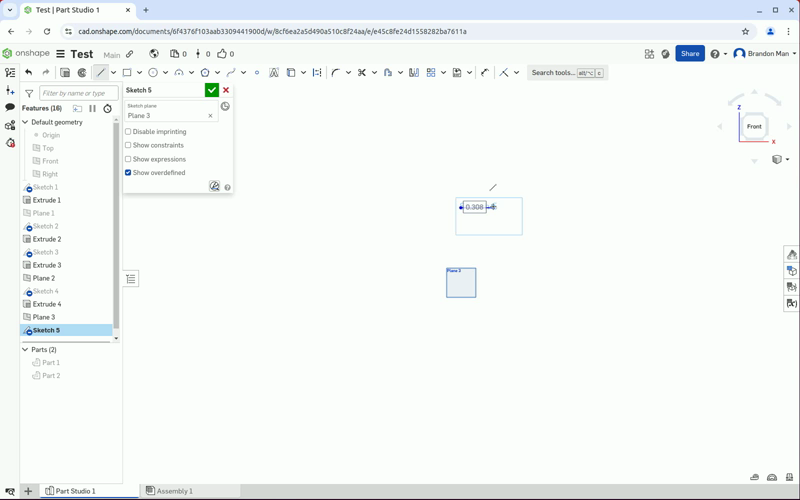
key_up(shift)
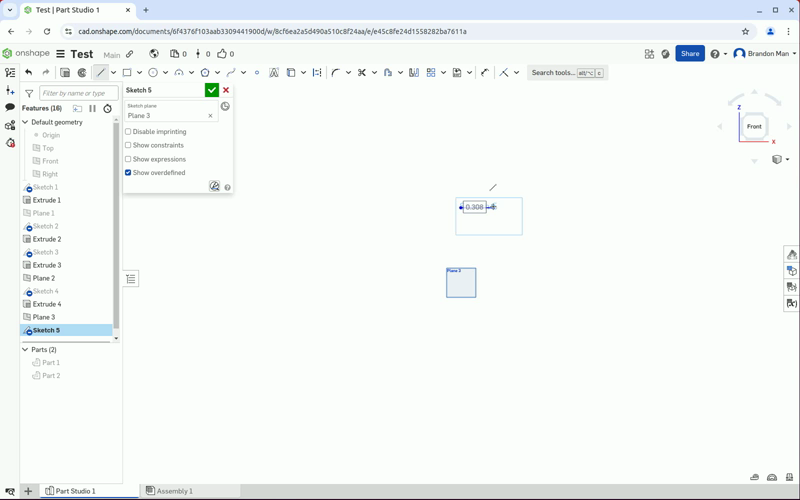
key_down(shift)
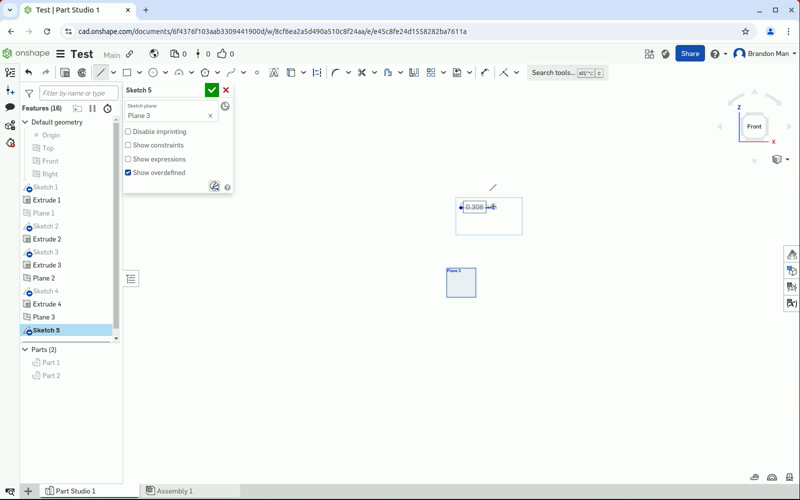
mouse_move(523, 206)
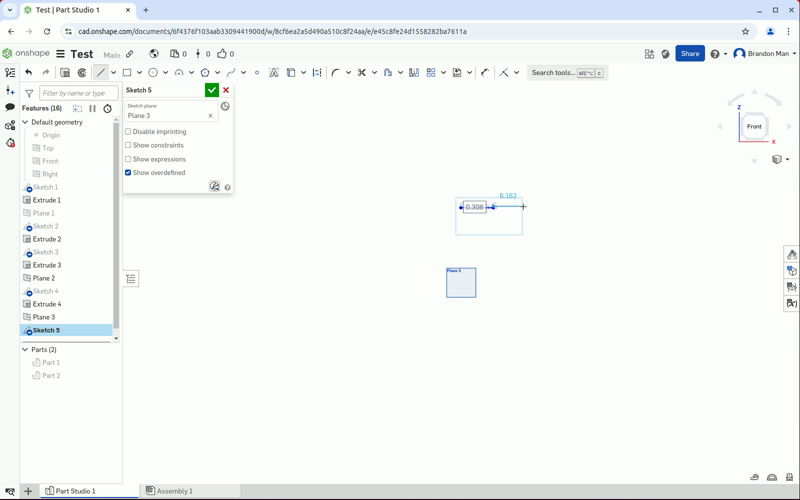
mouse_move(460, 206)
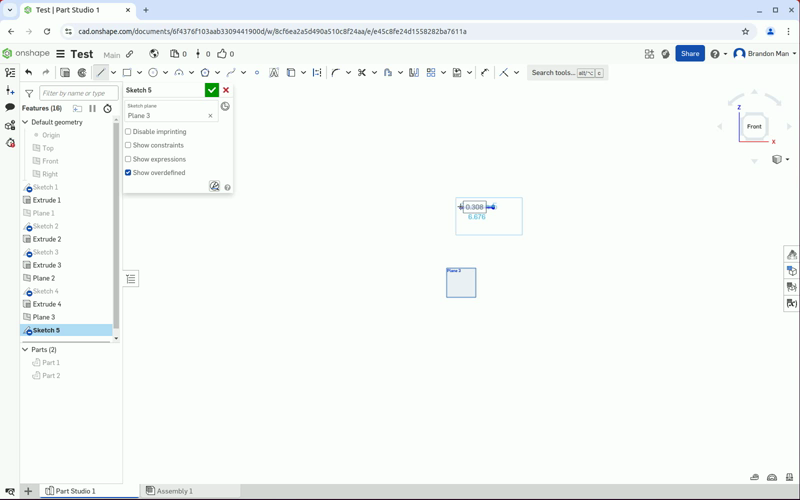
scroll(6)
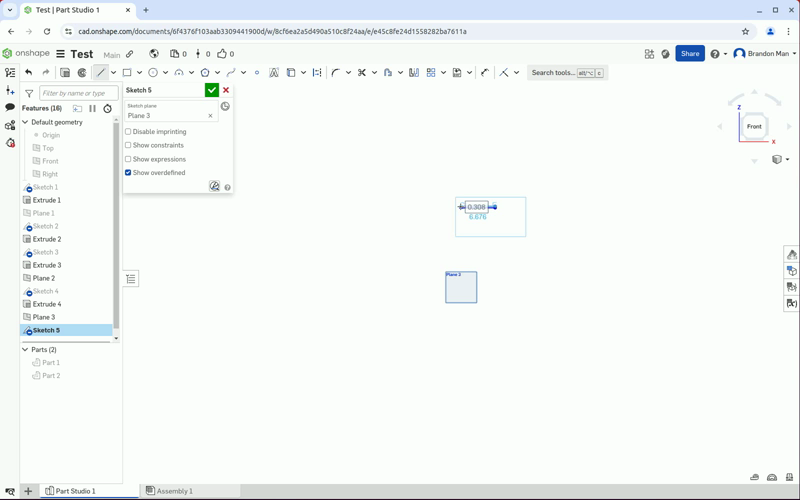
scroll(6)
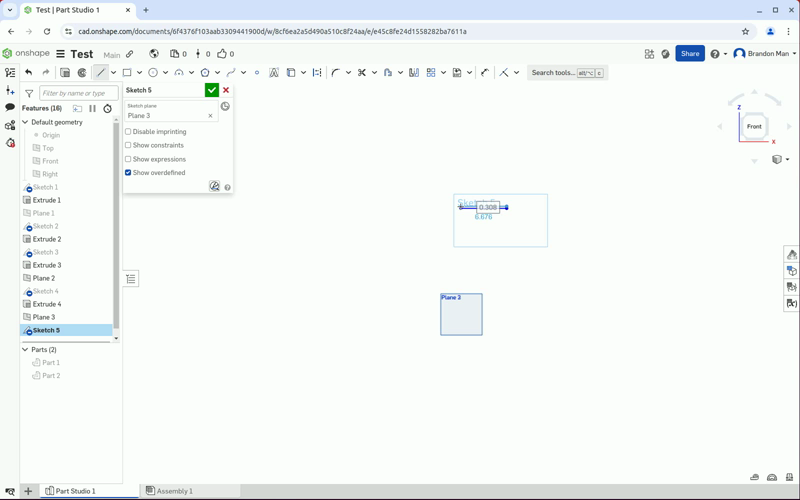
scroll(6)
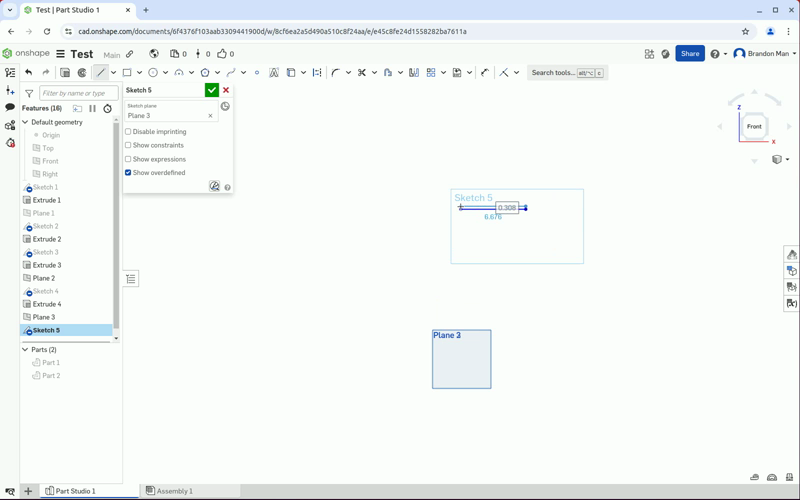
scroll(6)
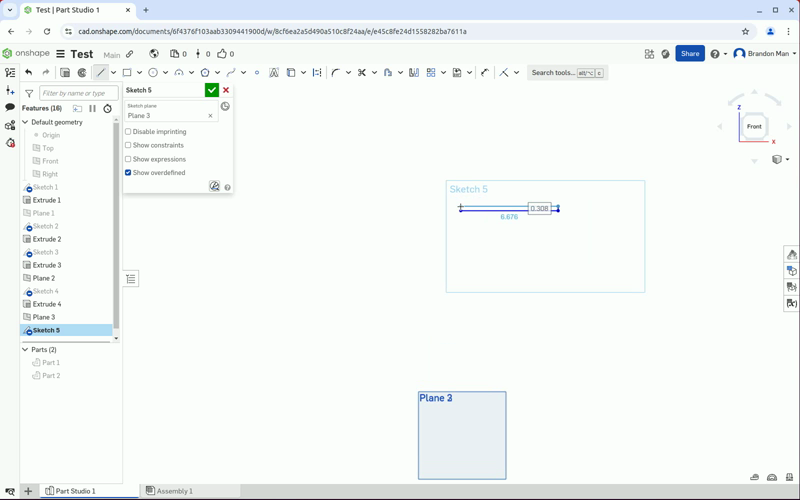
scroll(6)
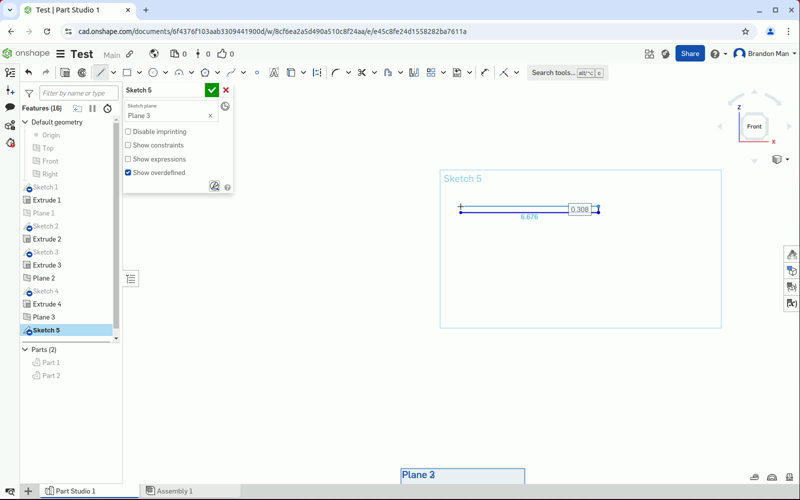
scroll(6)
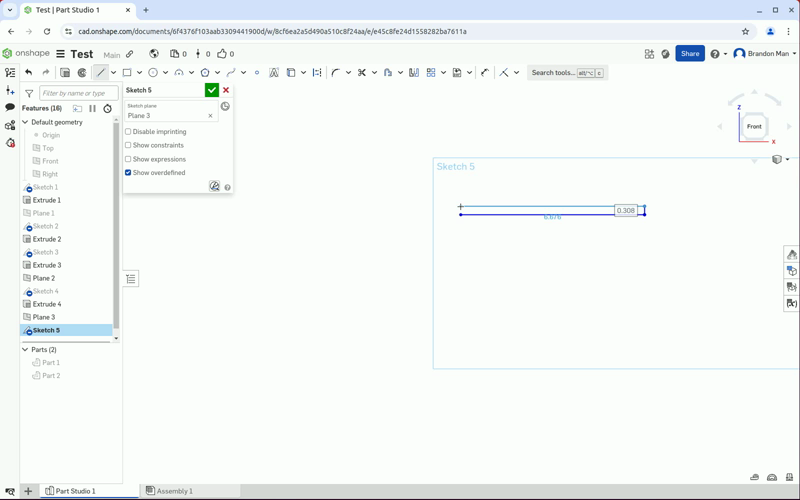
scroll(6)
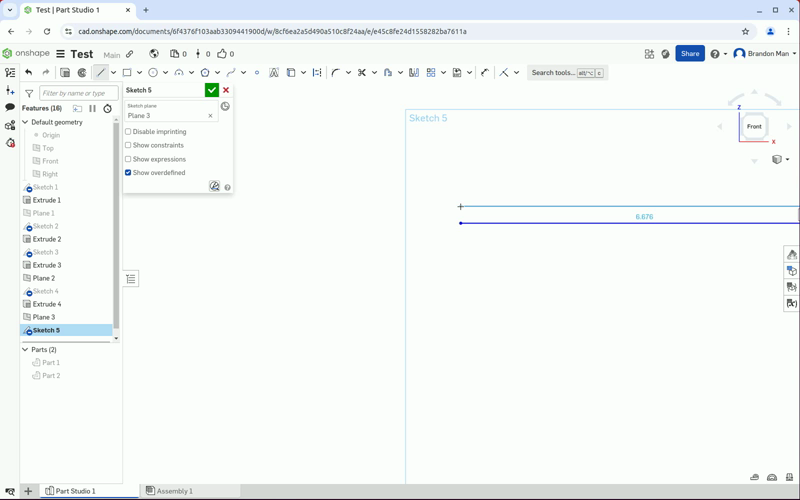
click(460, 206)
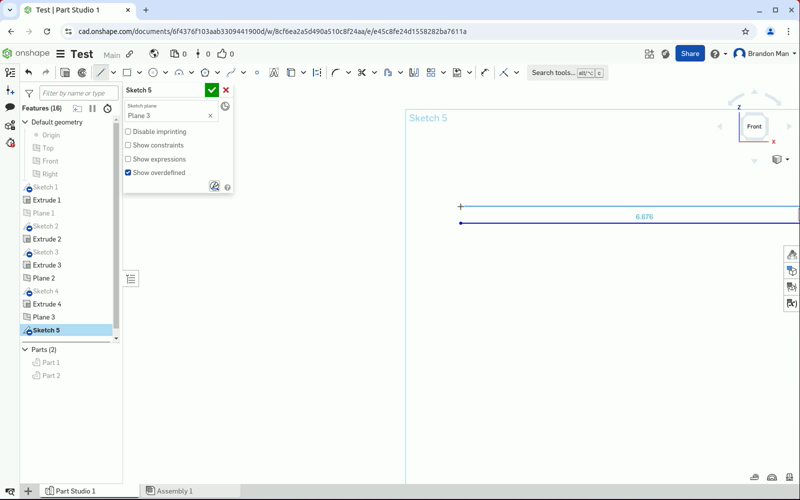
scroll(-6)
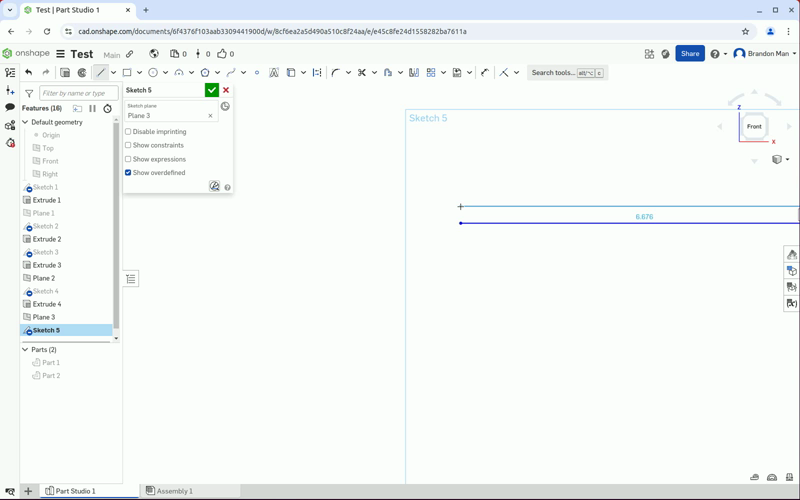
scroll(-6)
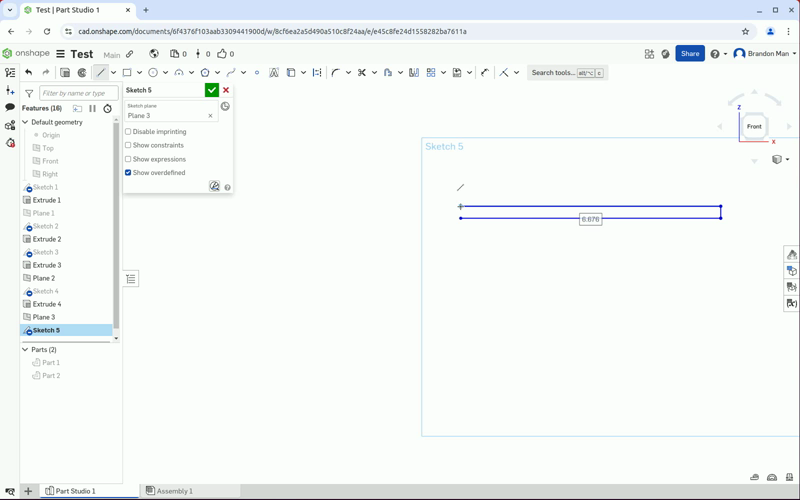
scroll(-6)
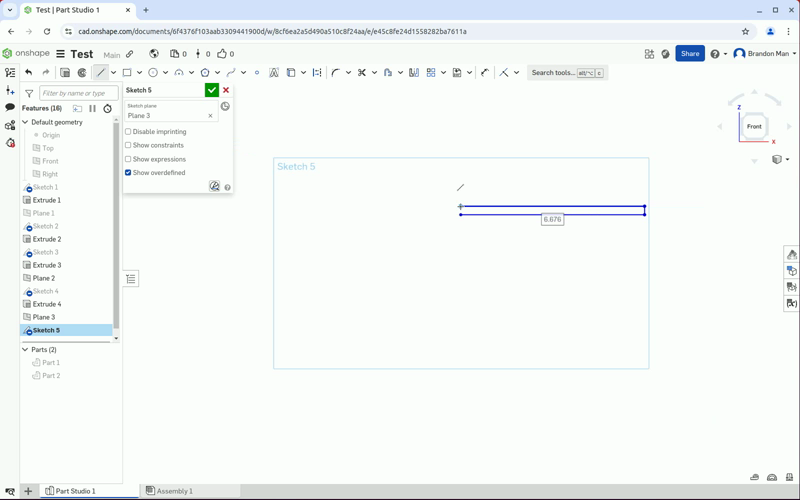
scroll(-6)
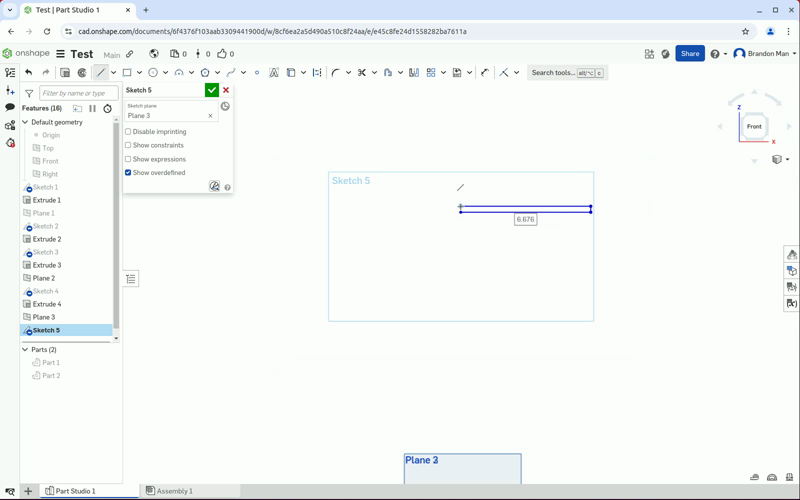
scroll(-6)
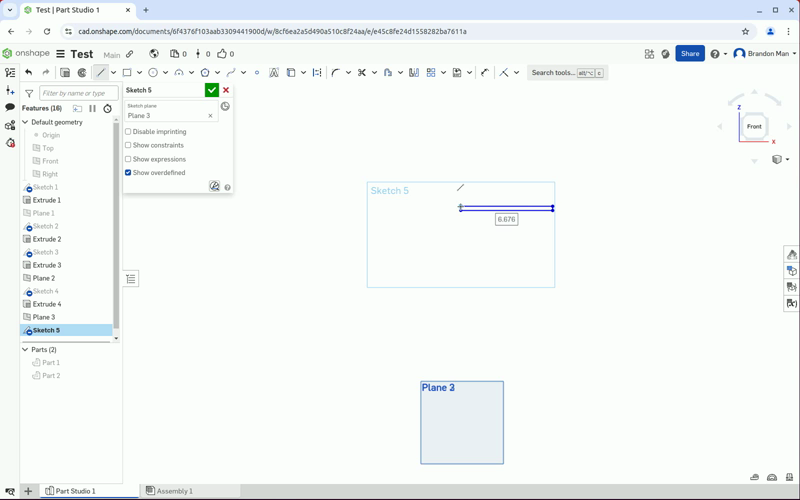
scroll(-6)
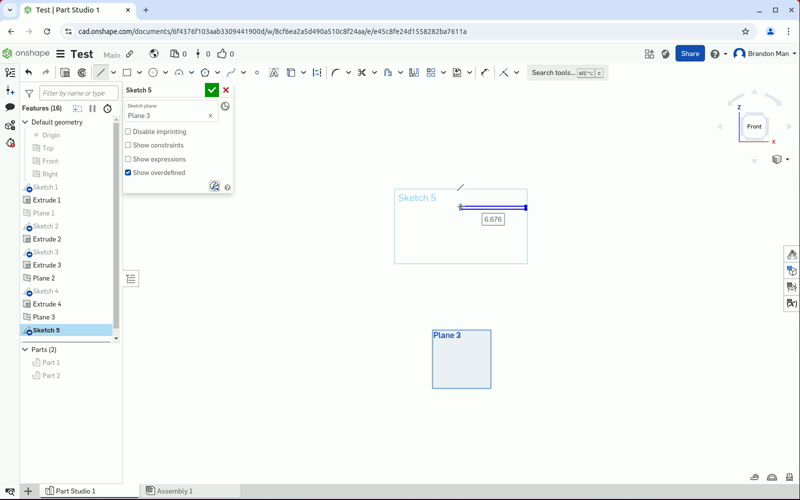
scroll(-6)
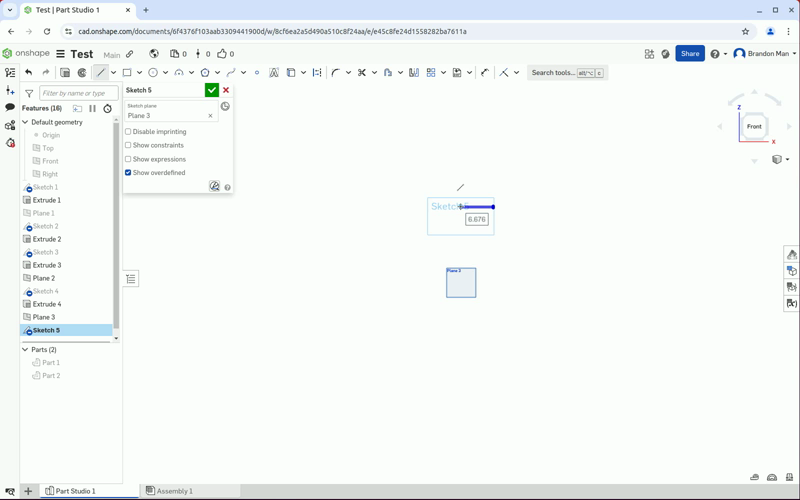
key_up(shift)
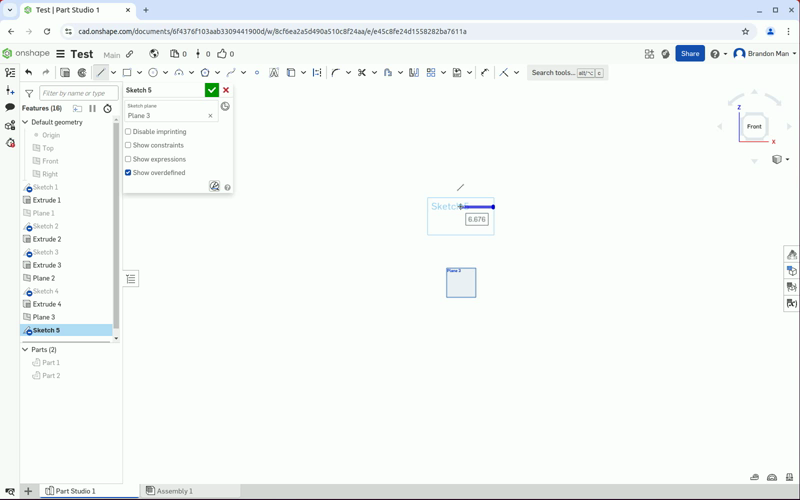
mouse_move(490, 206)
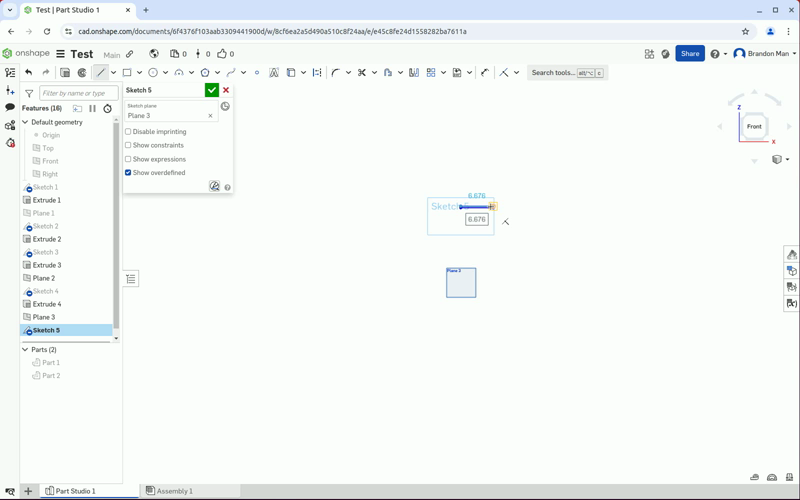
key_down(shift)
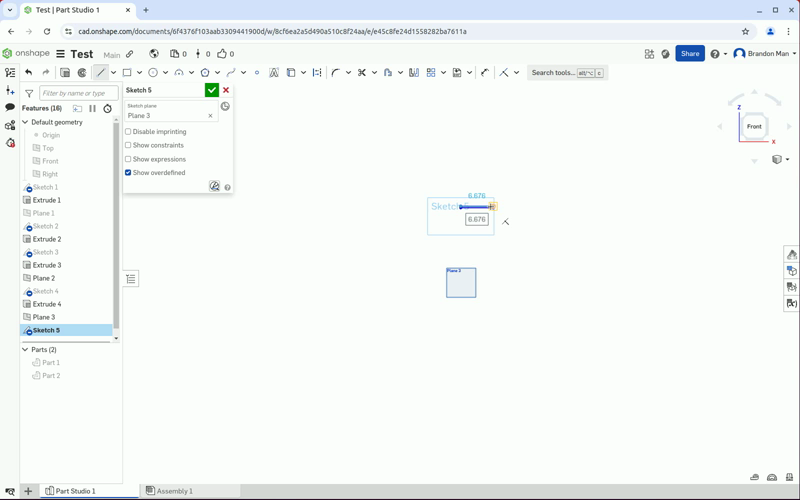
mouse_move(460, 207)
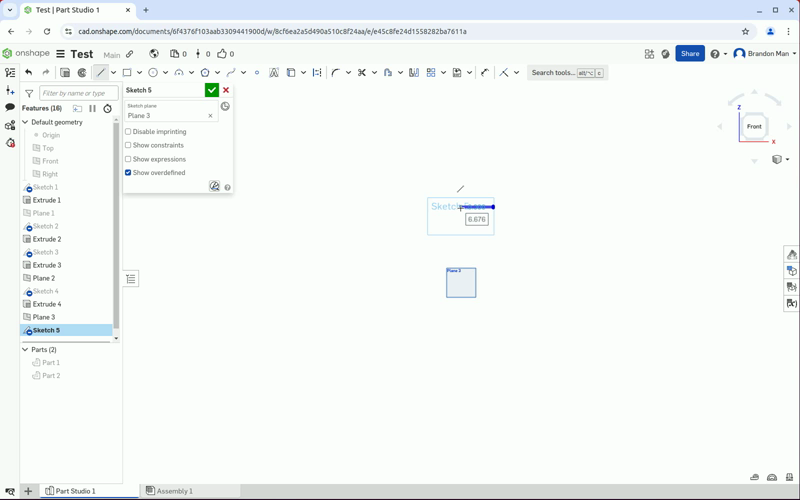
scroll(6)
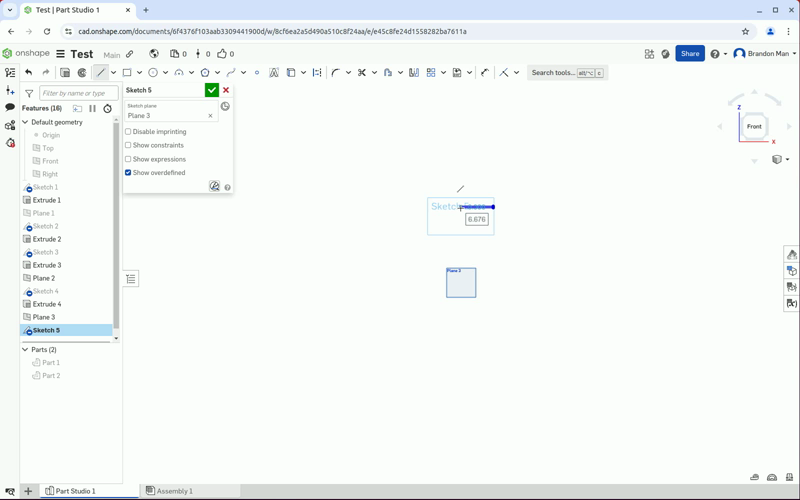
scroll(6)
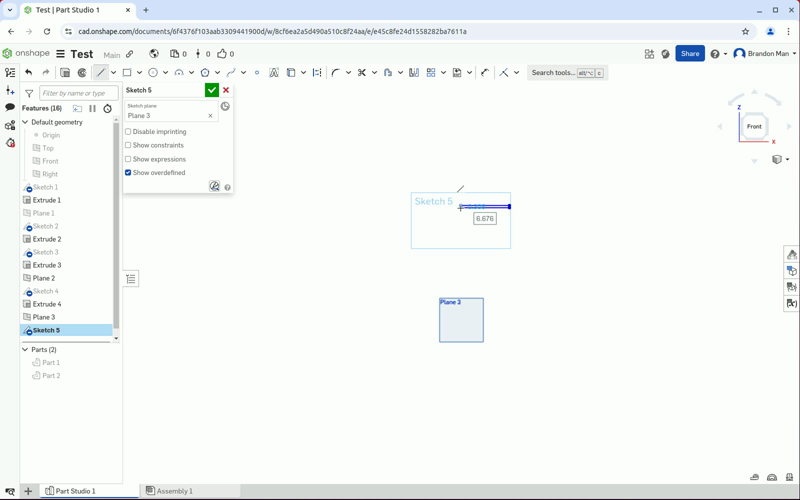
scroll(6)
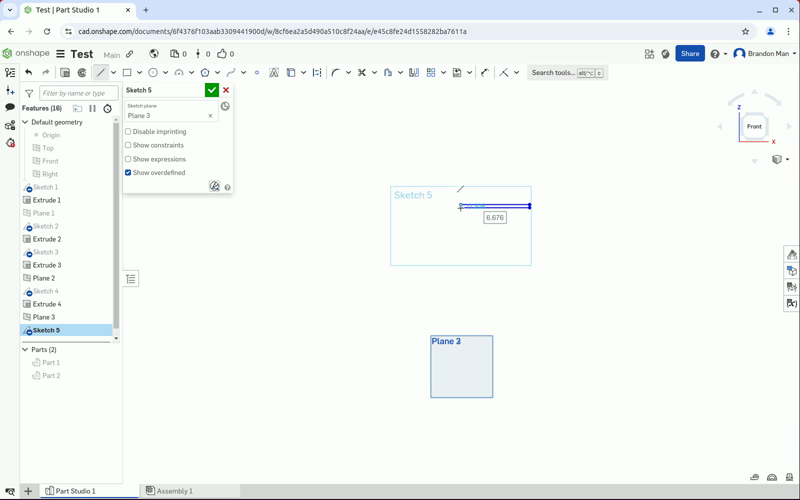
scroll(6)
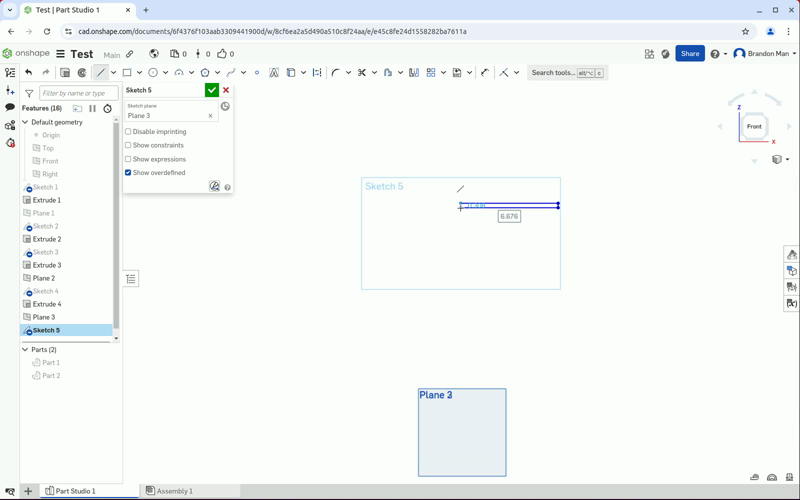
scroll(6)
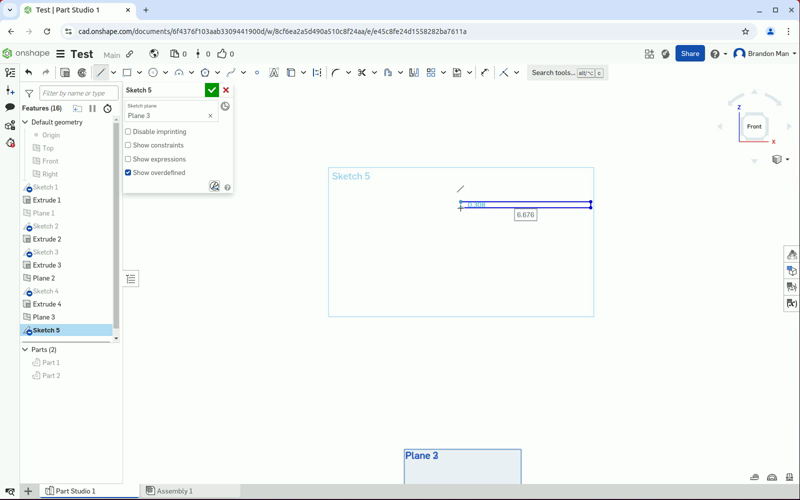
scroll(6)
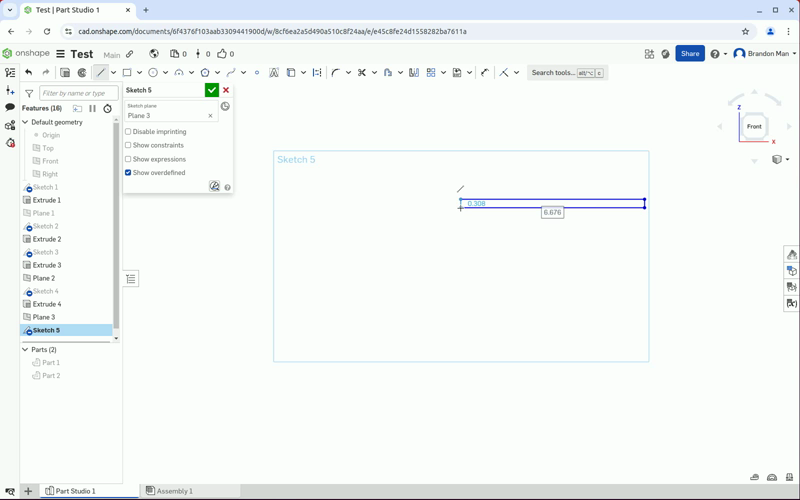
scroll(6)
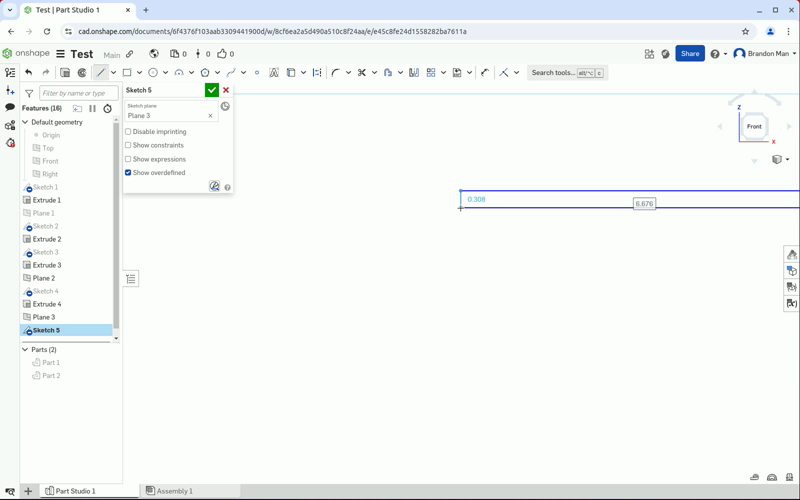
key_up(shift)
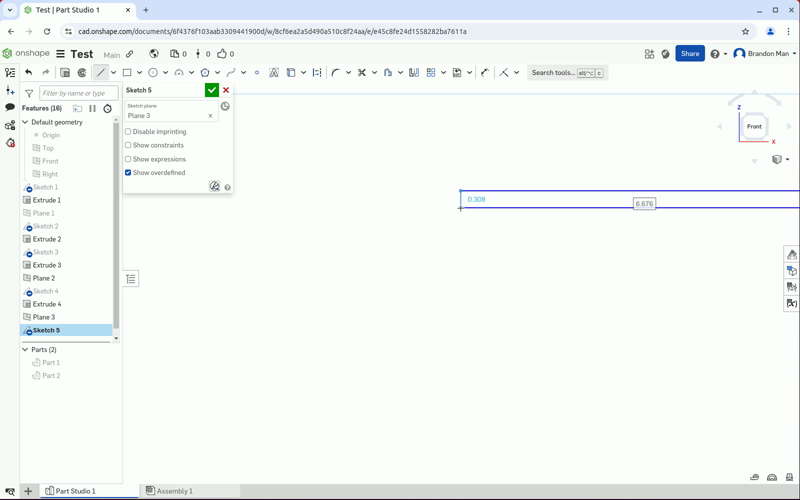
click(460, 207)
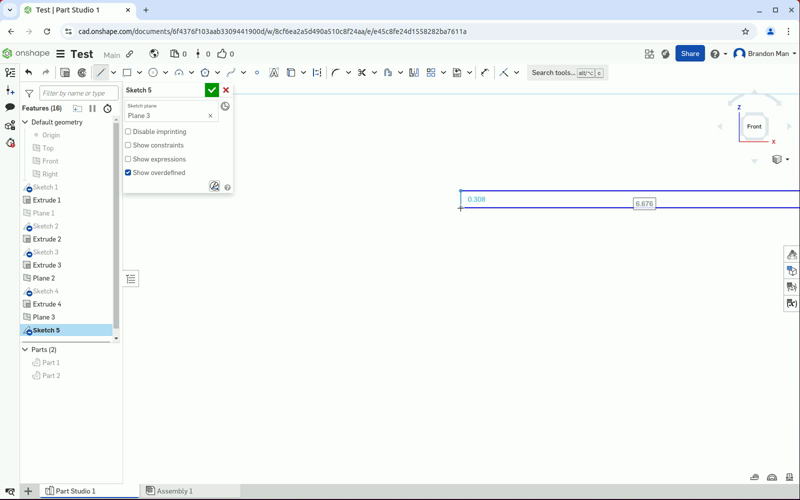
scroll(-6)
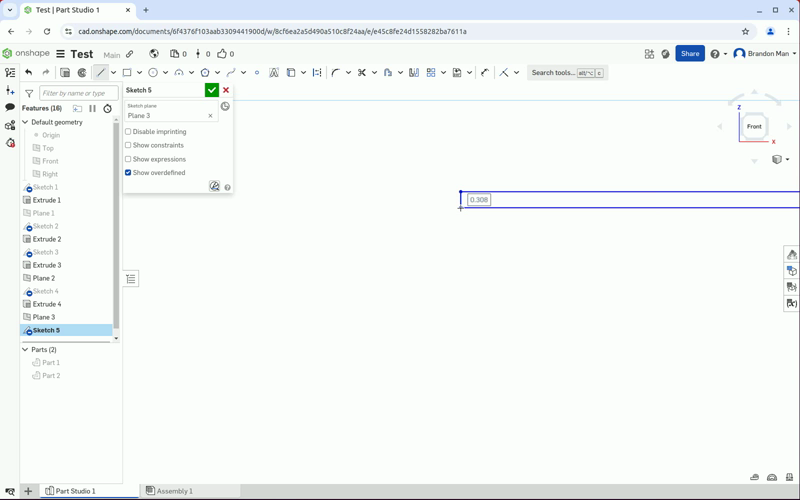
scroll(-6)
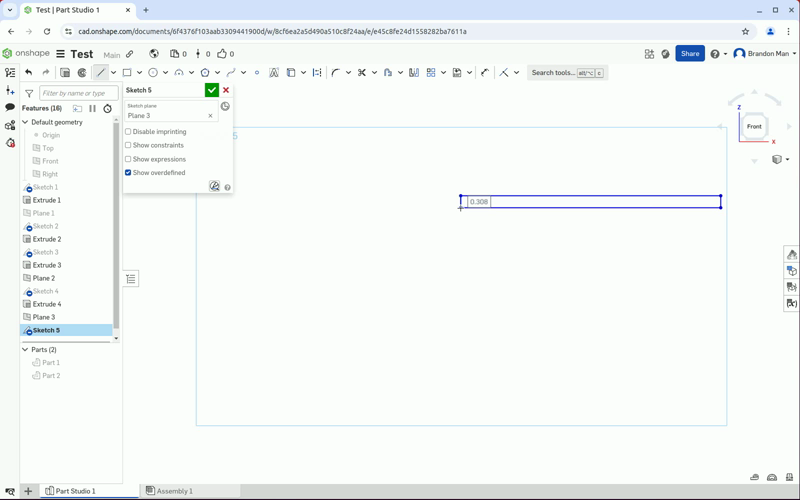
scroll(-6)
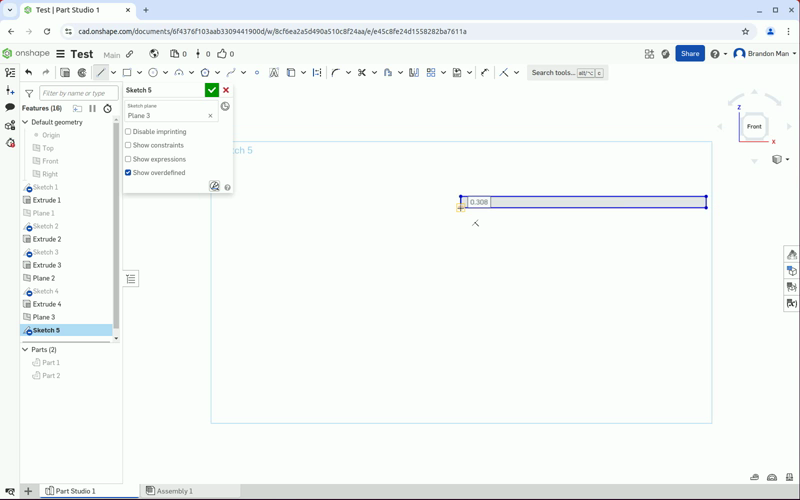
scroll(-6)
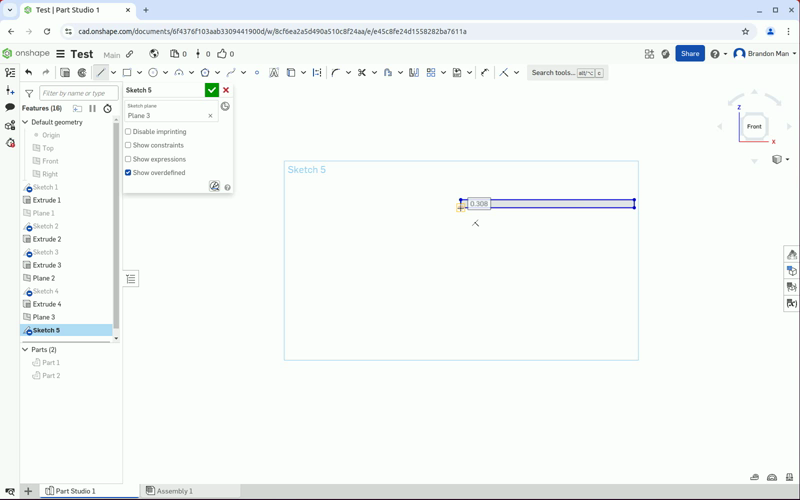
scroll(-6)
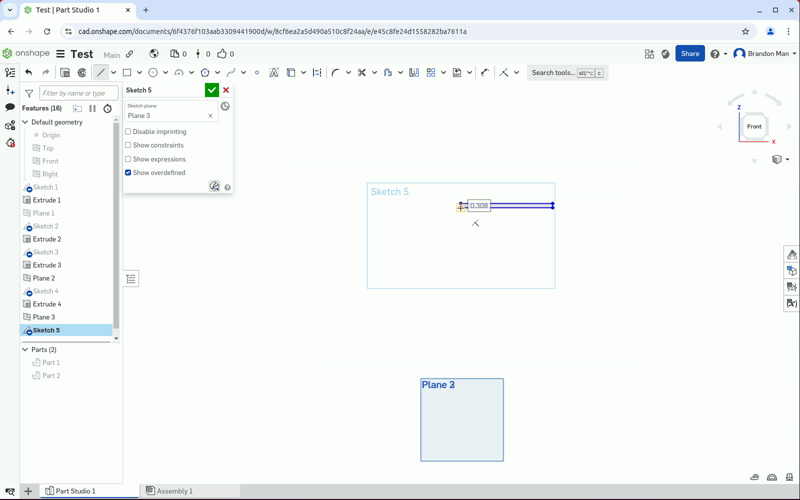
scroll(-6)
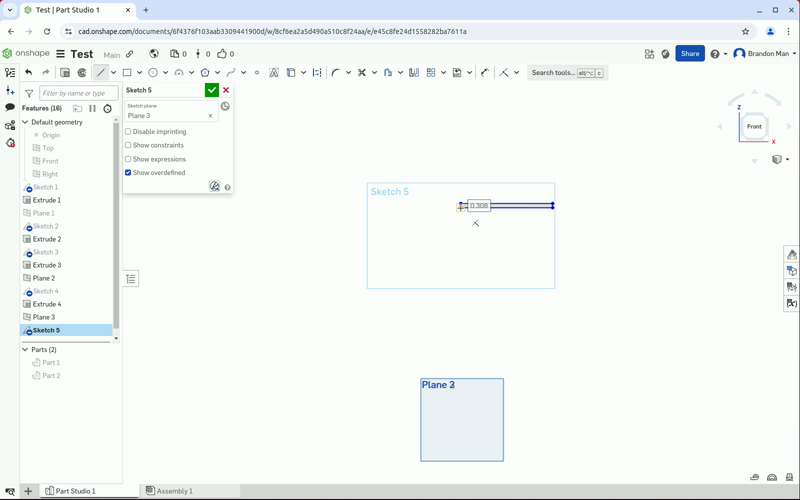
scroll(-6)
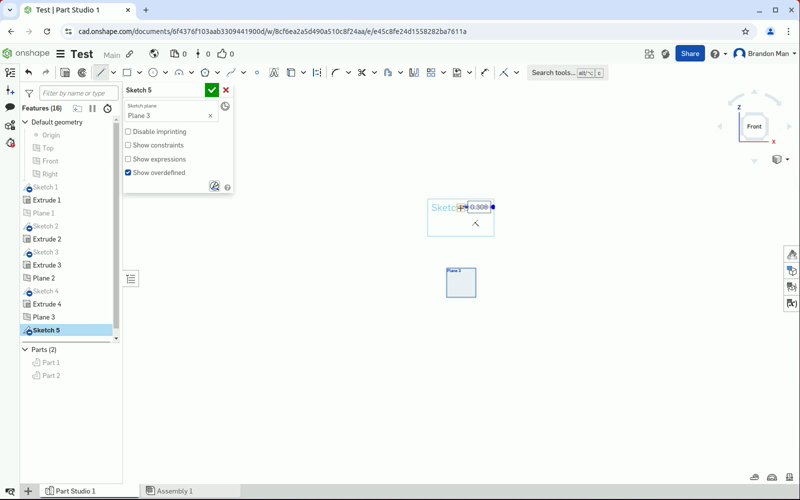
key(esc)
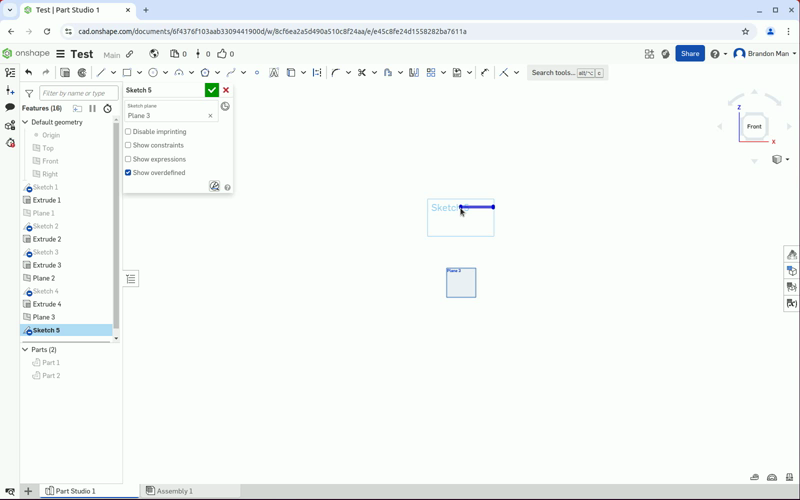
mouse_move(470, 207)
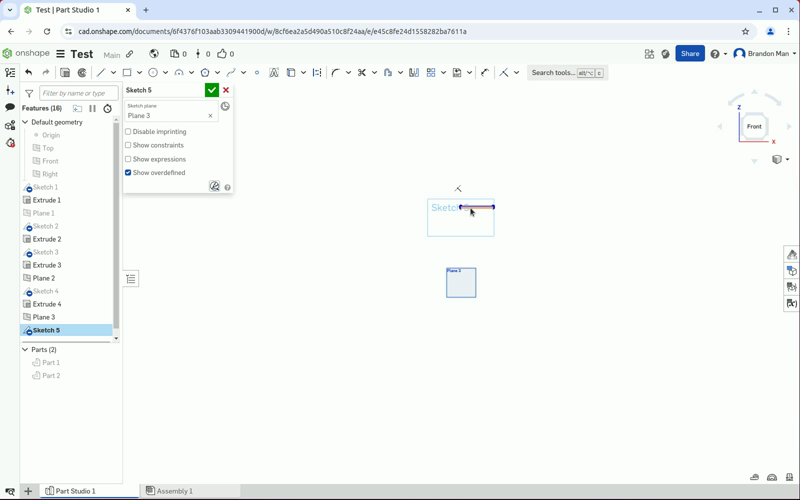
scroll(6)
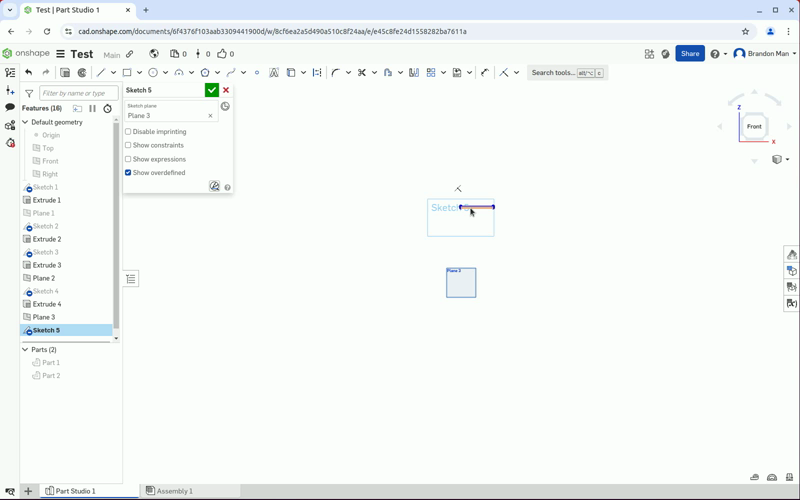
scroll(6)
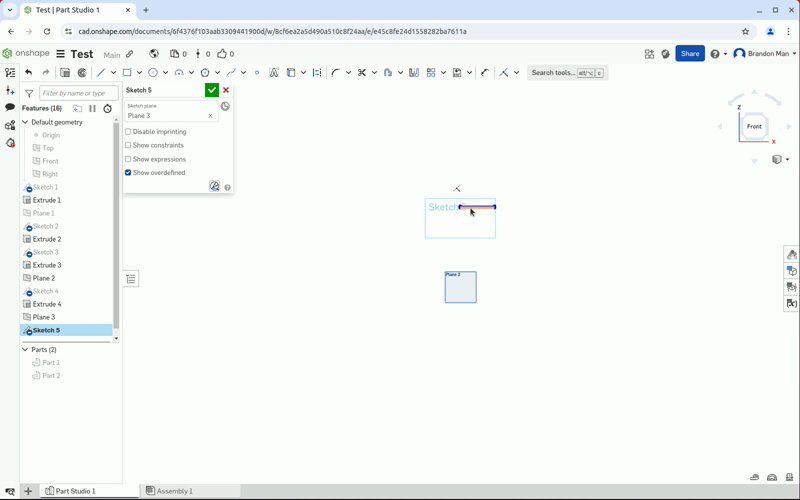
scroll(6)
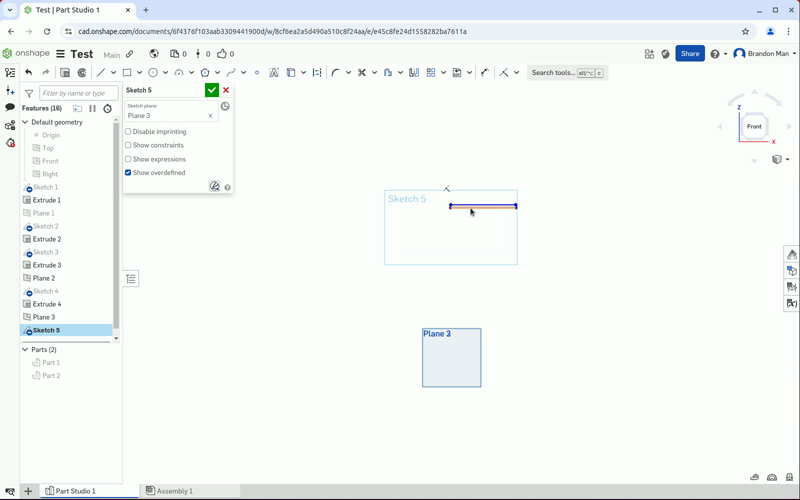
scroll(6)
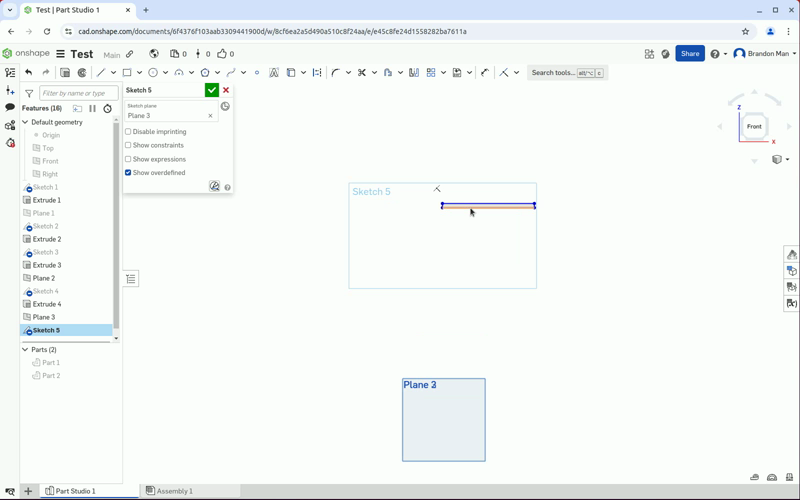
scroll(6)
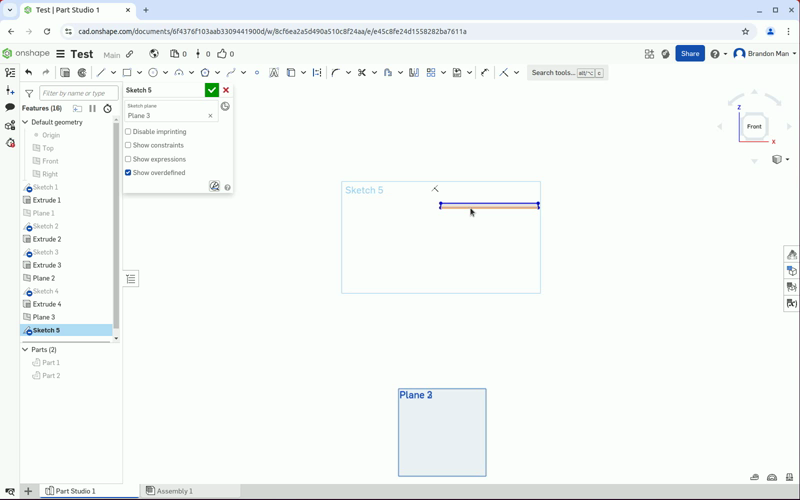
scroll(6)
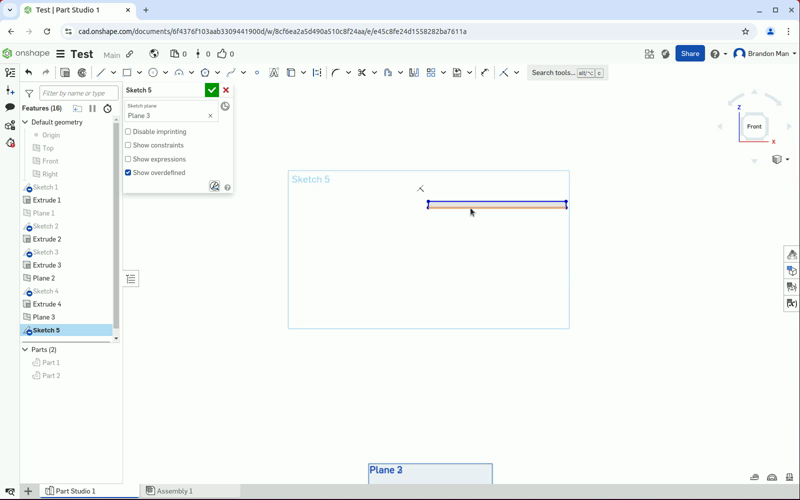
scroll(6)
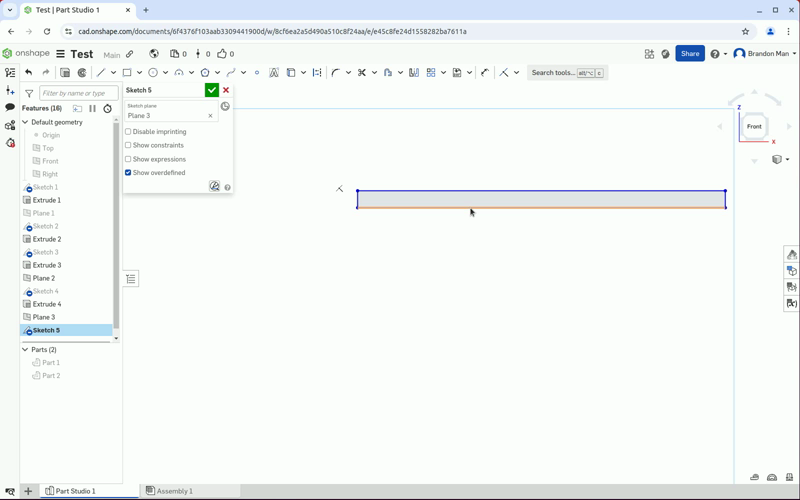
click(470, 207)
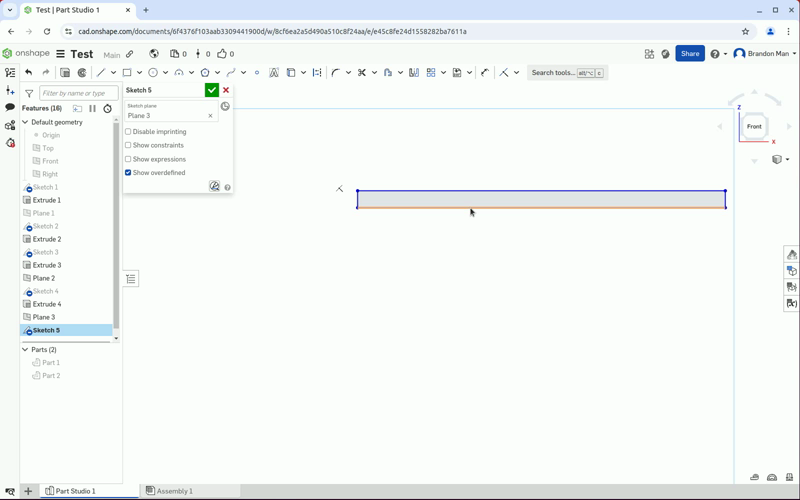
scroll(-6)
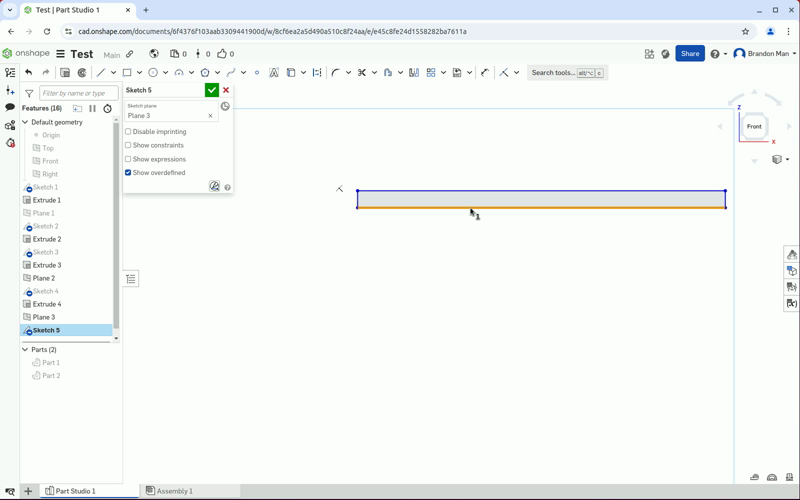
scroll(-6)
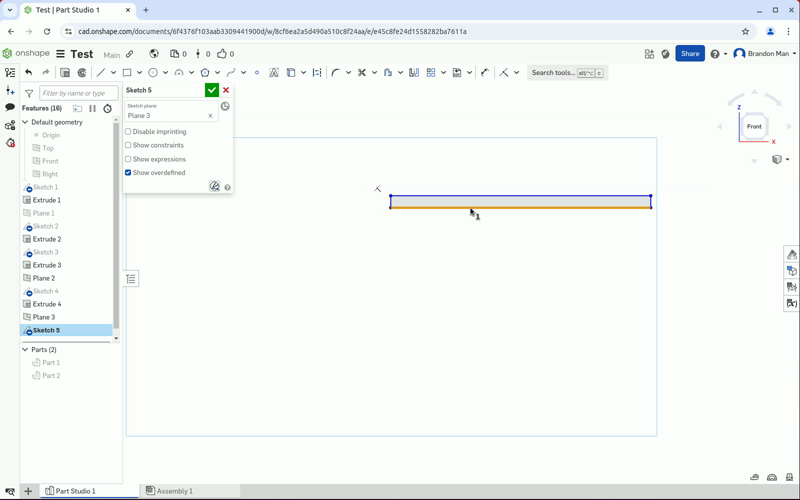
scroll(-6)
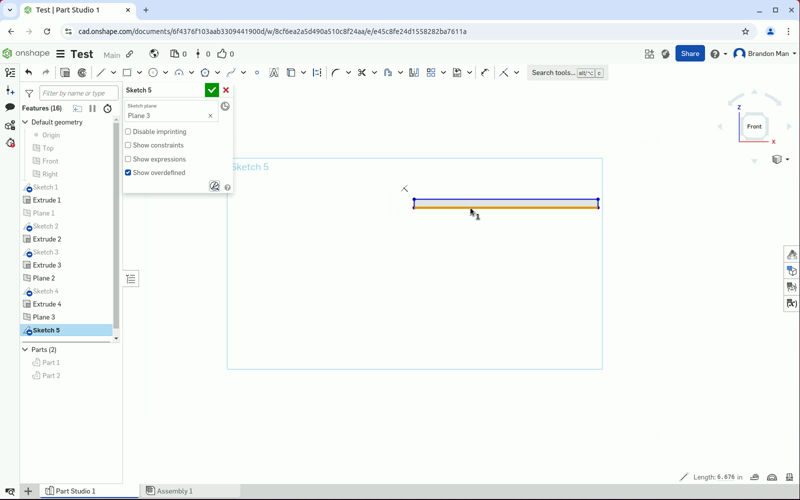
scroll(-6)
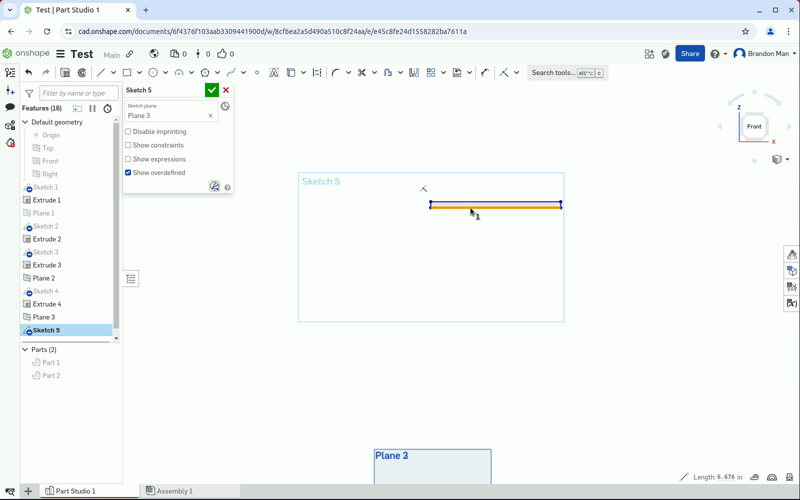
scroll(-6)
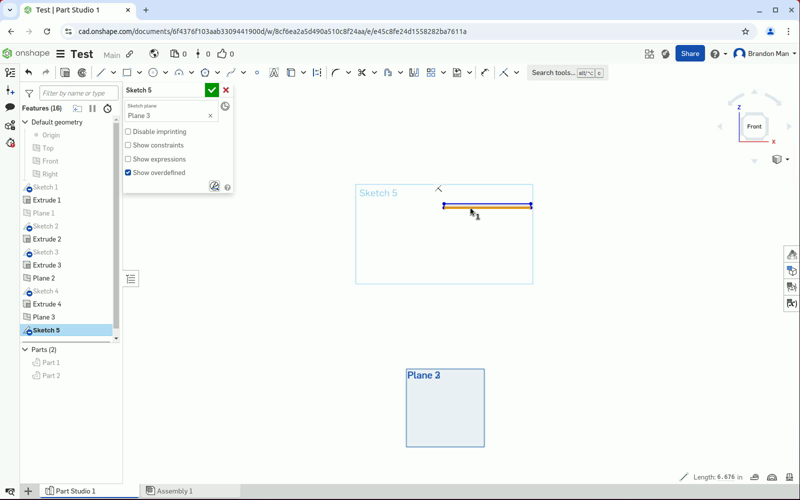
scroll(-6)
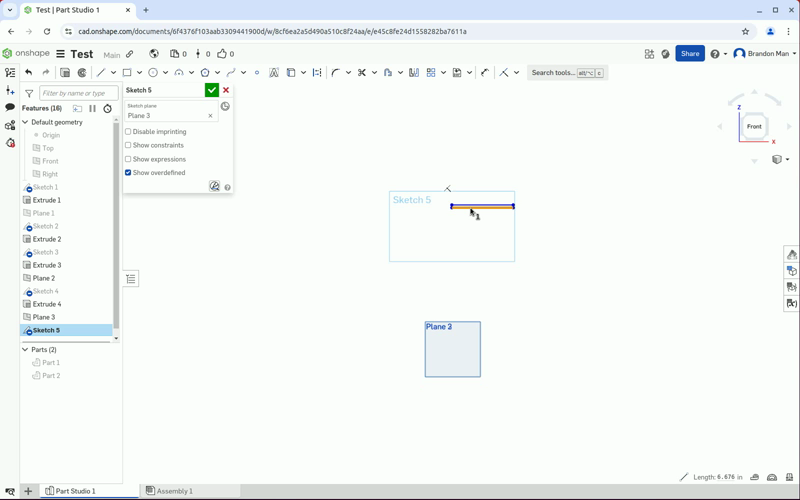
scroll(-6)
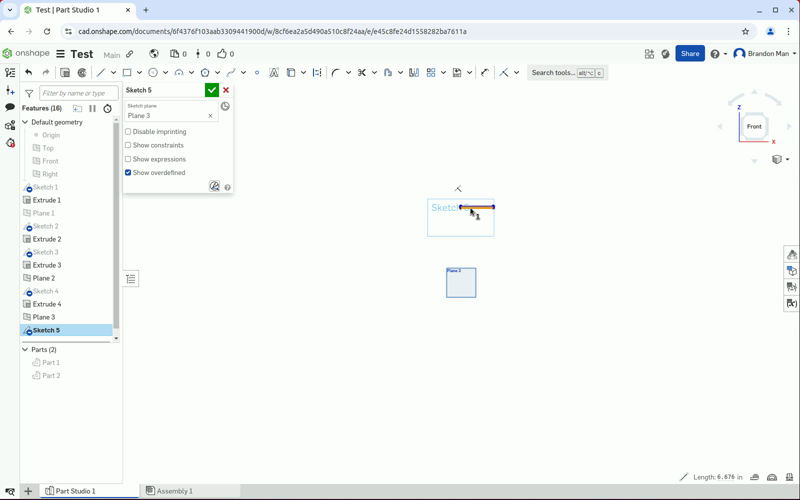
mouse_move(73, 352)
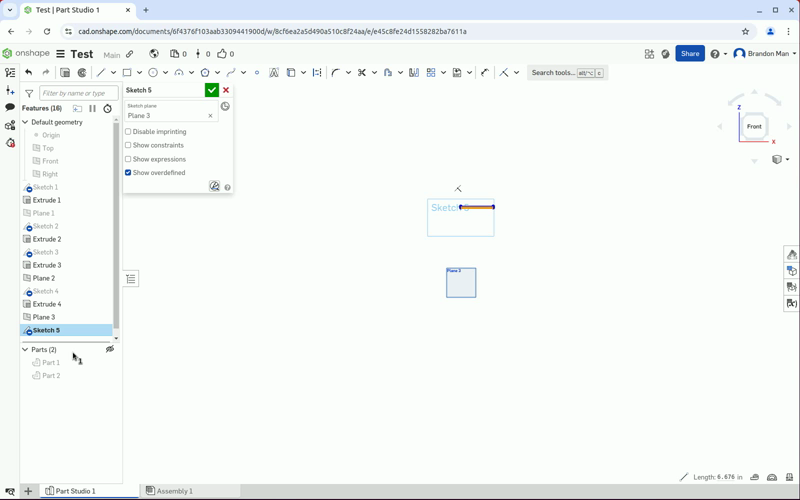
key(shift+y)
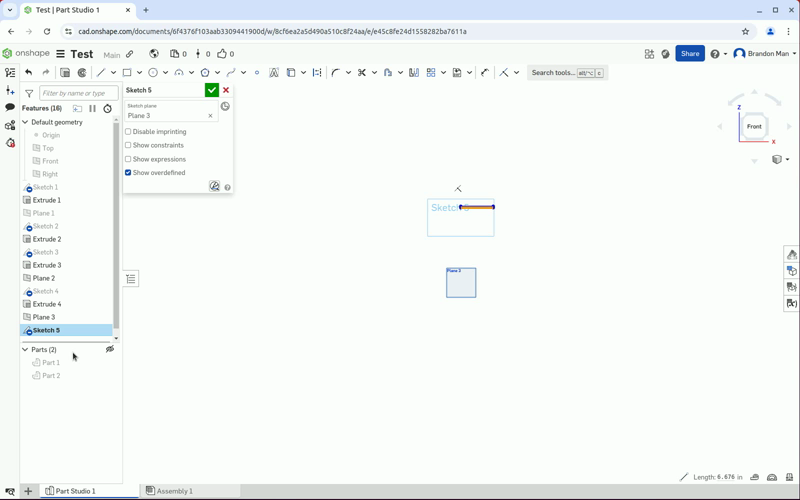
key(shift+e)
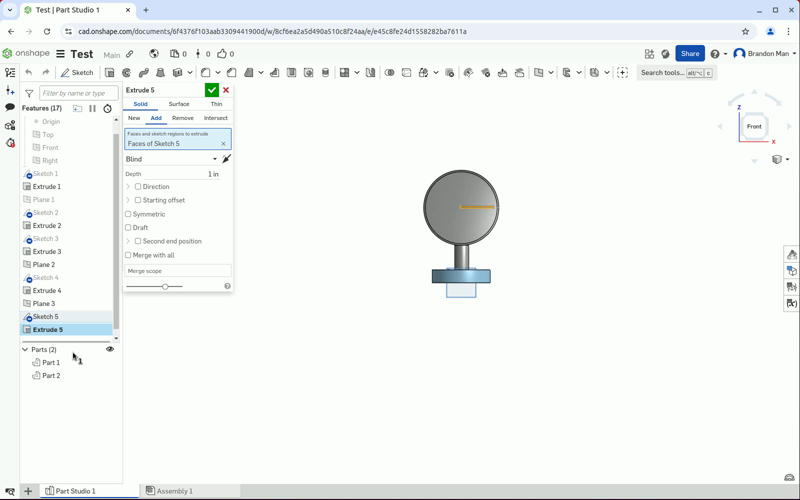
mouse_move(143, 106)
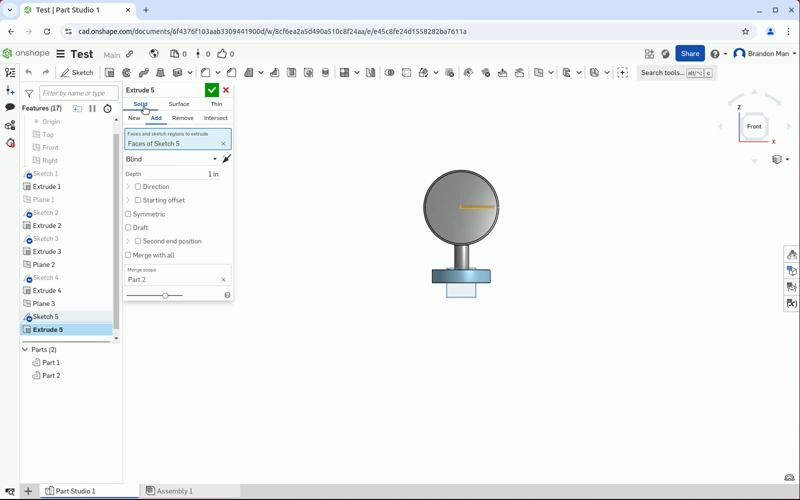
click(143, 106)
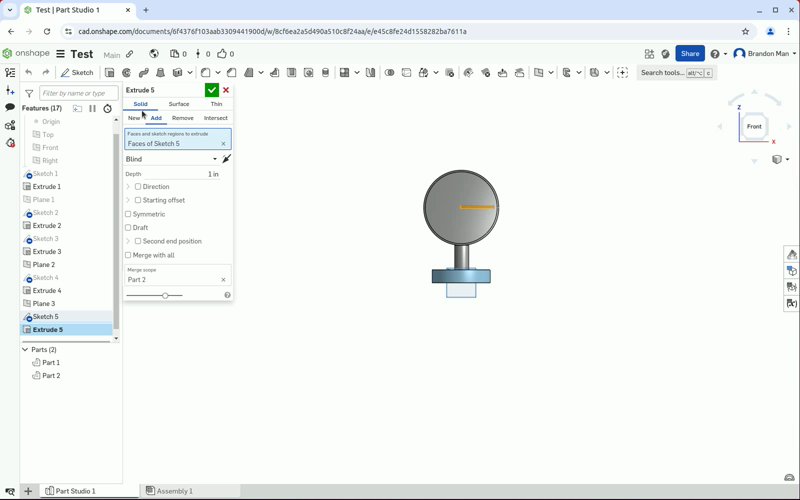
mouse_move(137, 120)
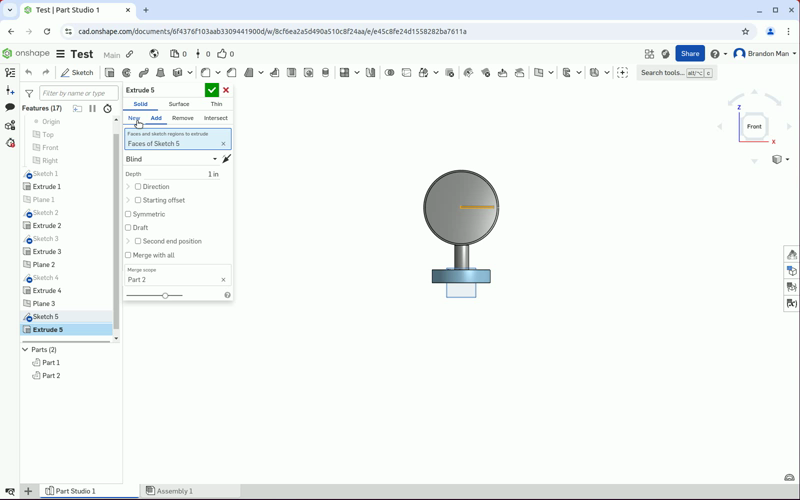
click(137, 120)
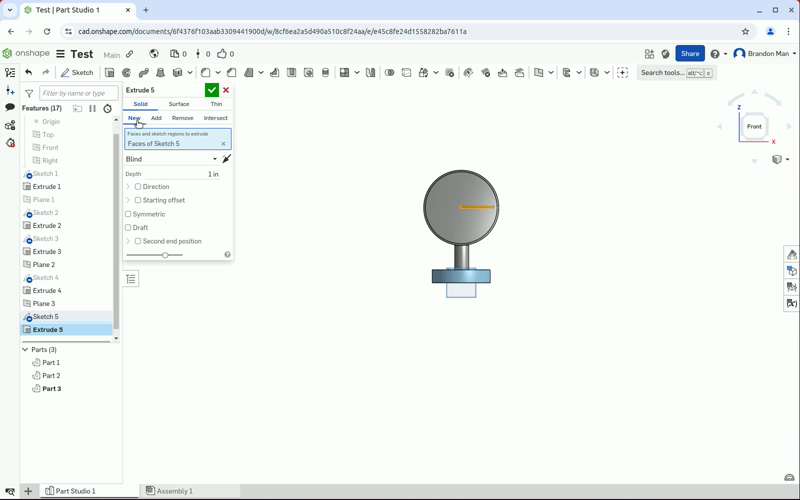
key(tab, 4)
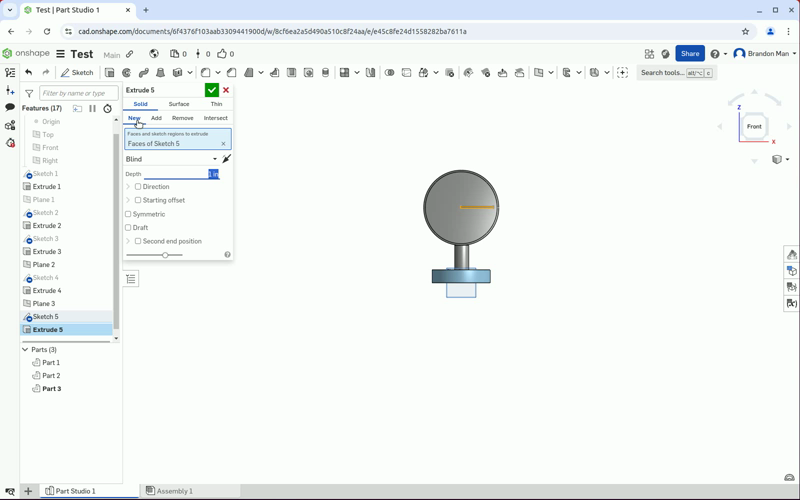
text(0.963)
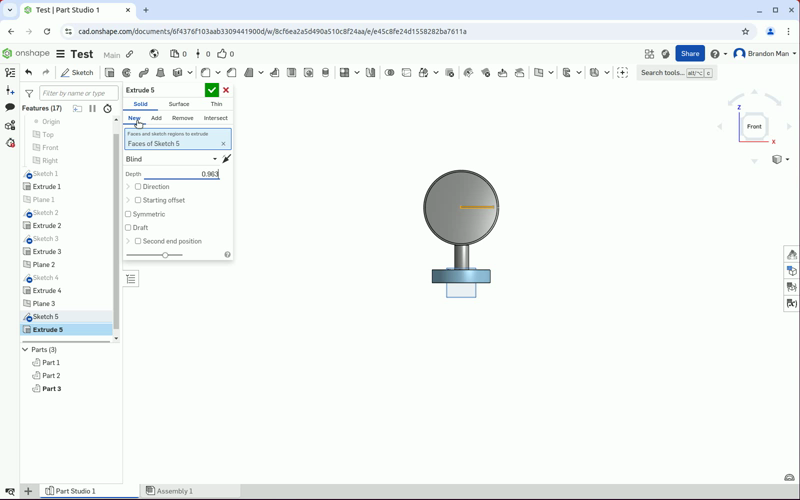
key(enter)
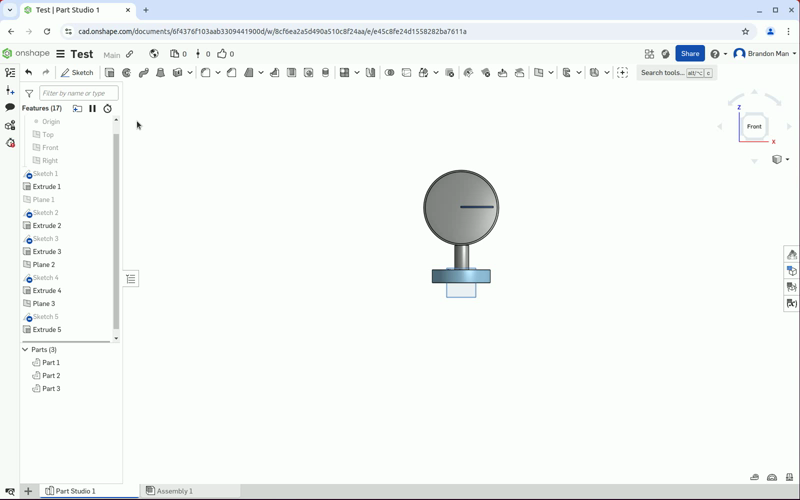
key(shift+h)
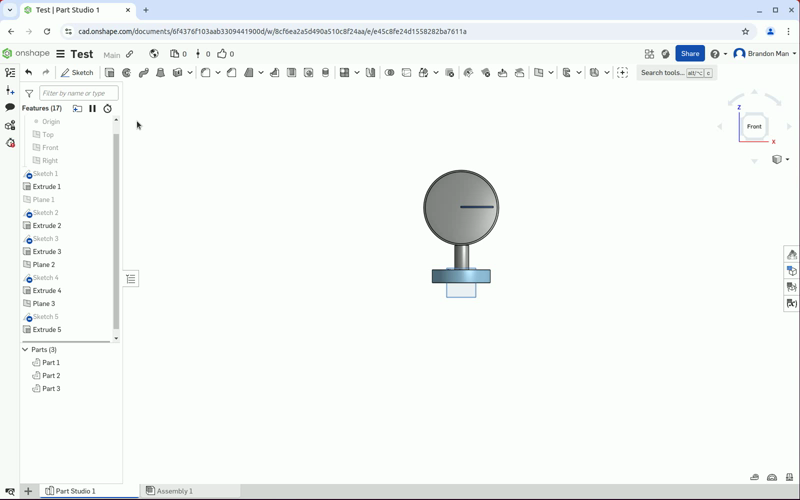
key(shift+h)
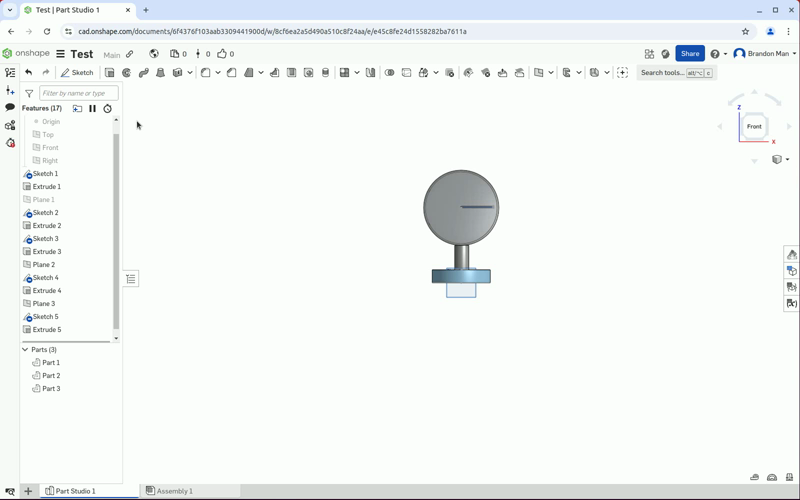
key(shift+7)
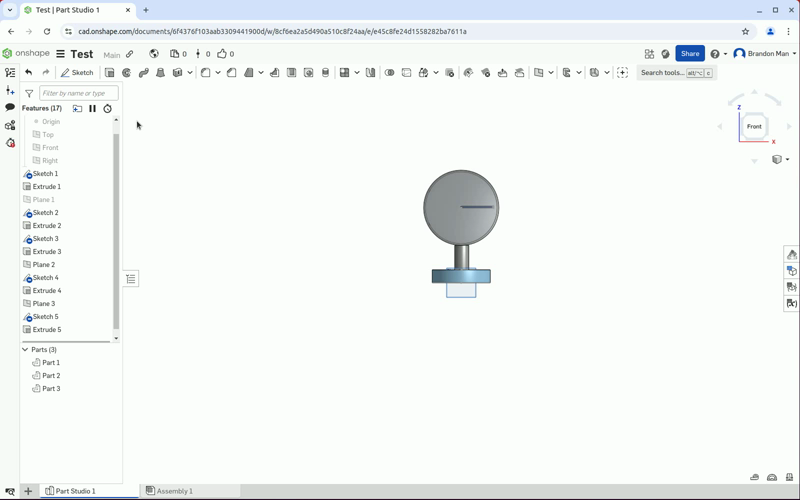
key(left, 2)
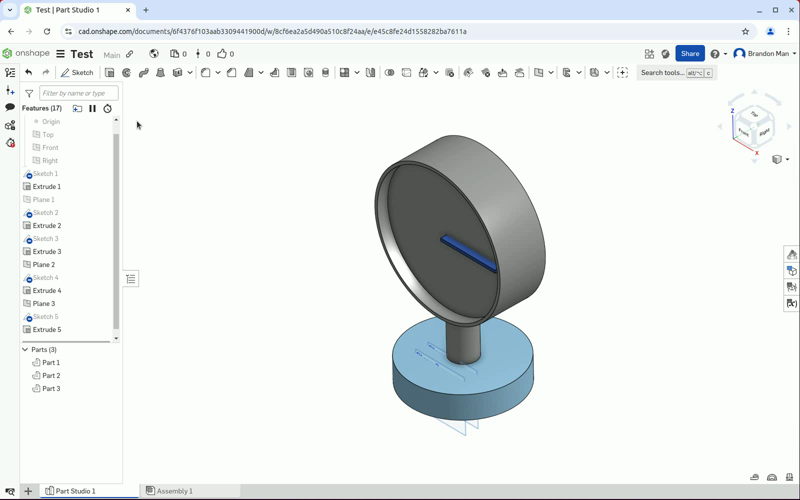
key(down, 2)
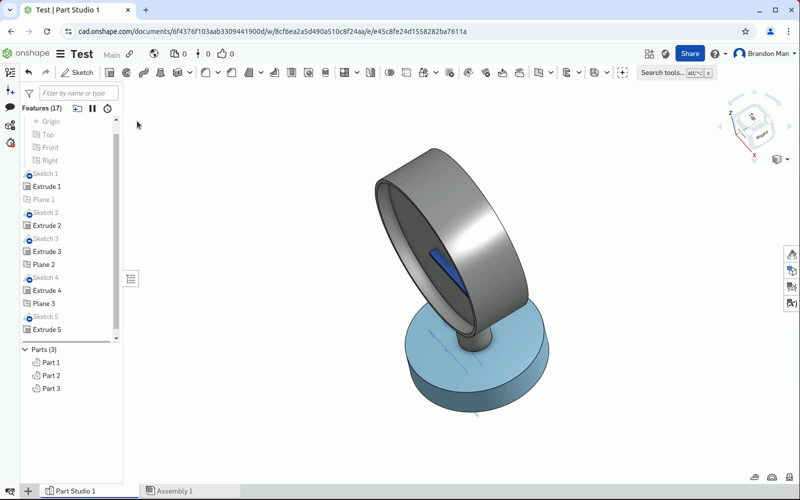
key(up, 2)
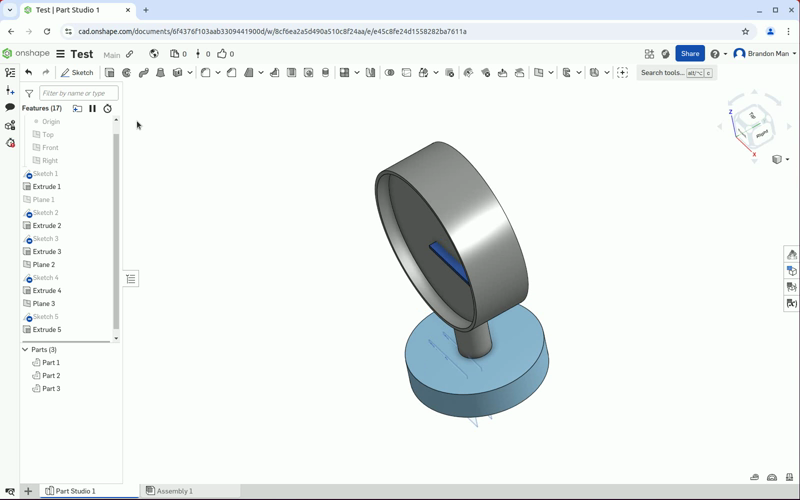
key(right, 2)
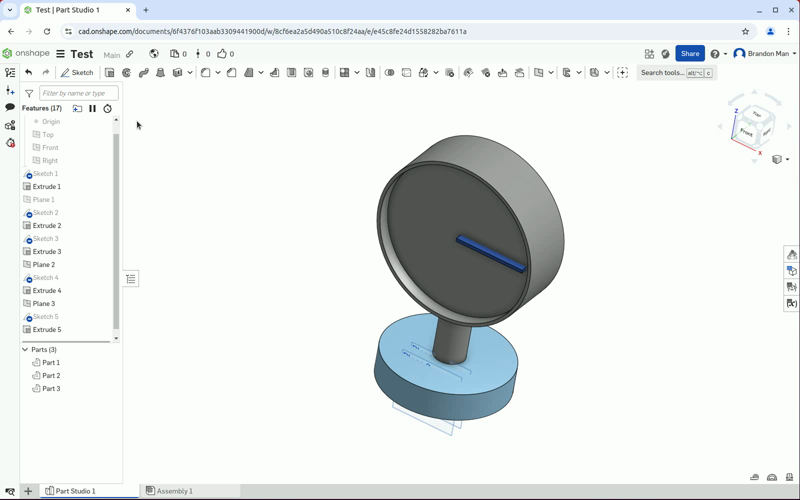
mouse_move(69, 176)
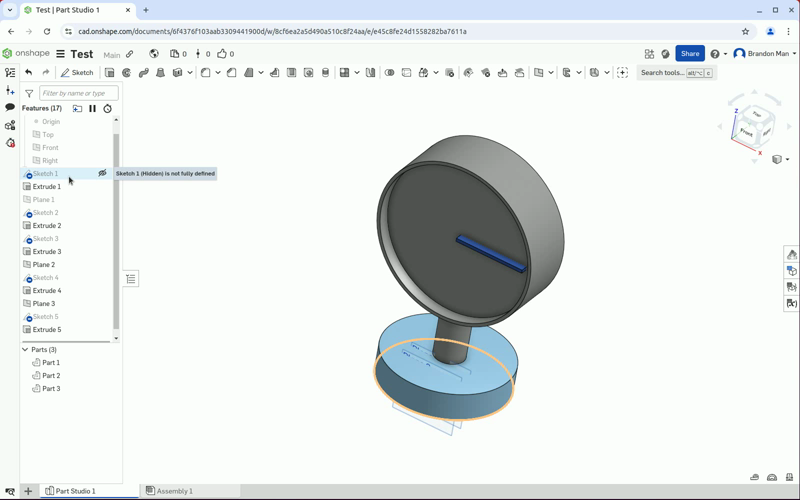
click(69, 176)